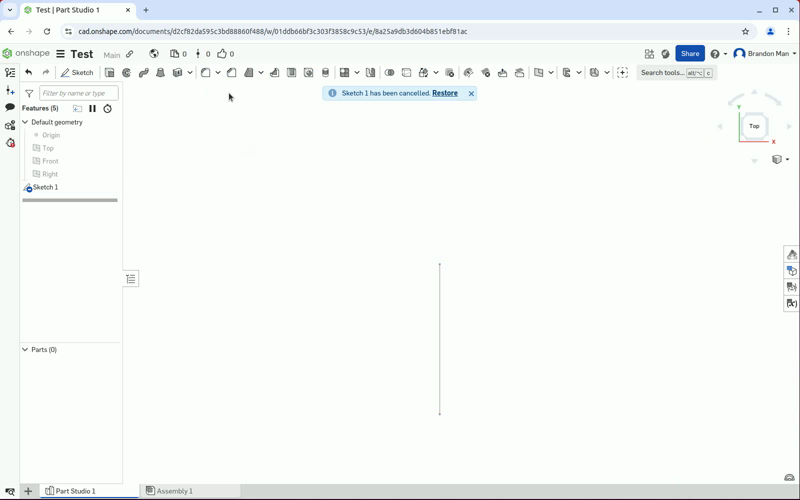
key(shift+h)
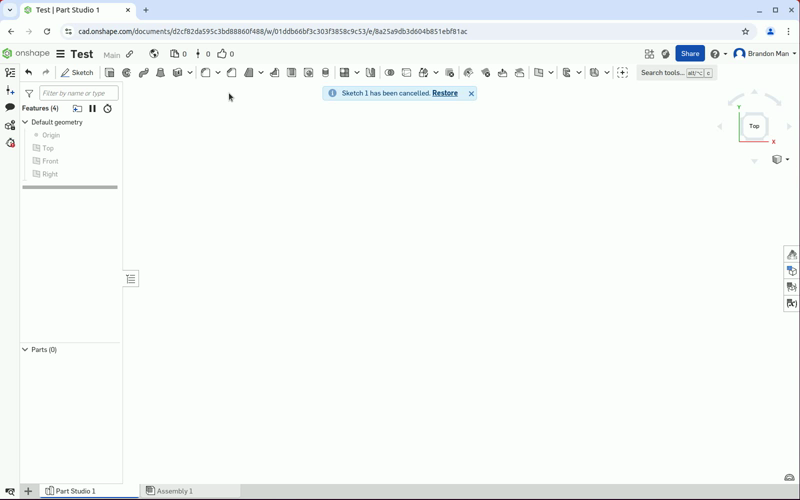
mouse_move(73, 352)
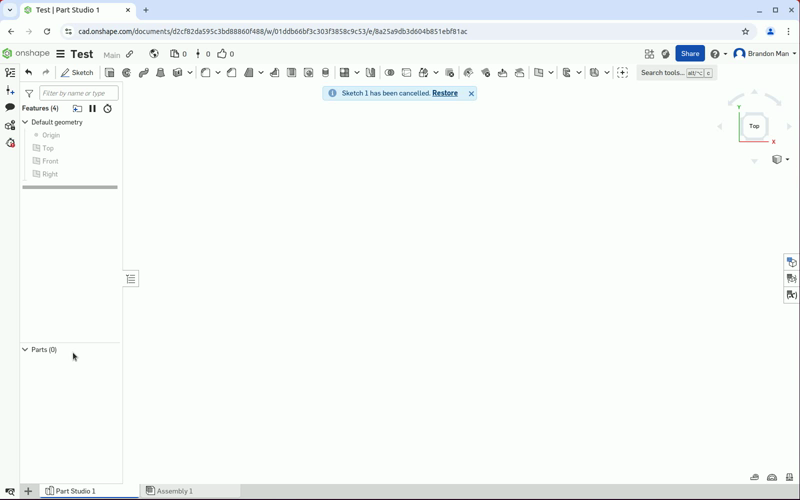
key(y)
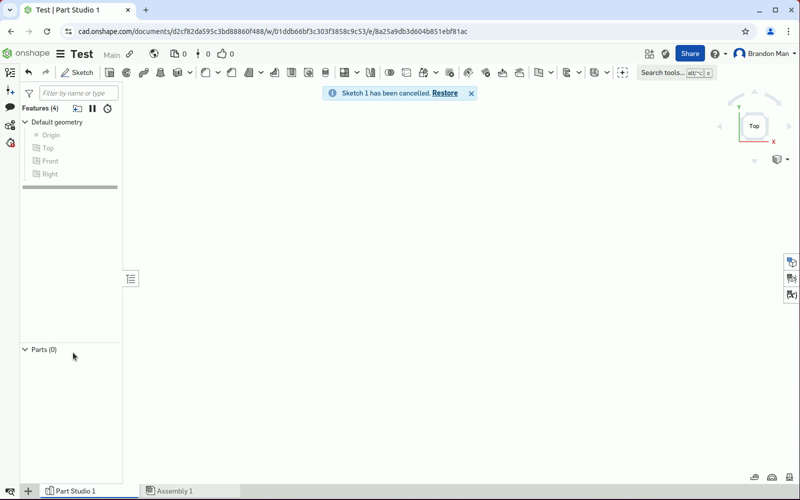
key(shift+p)
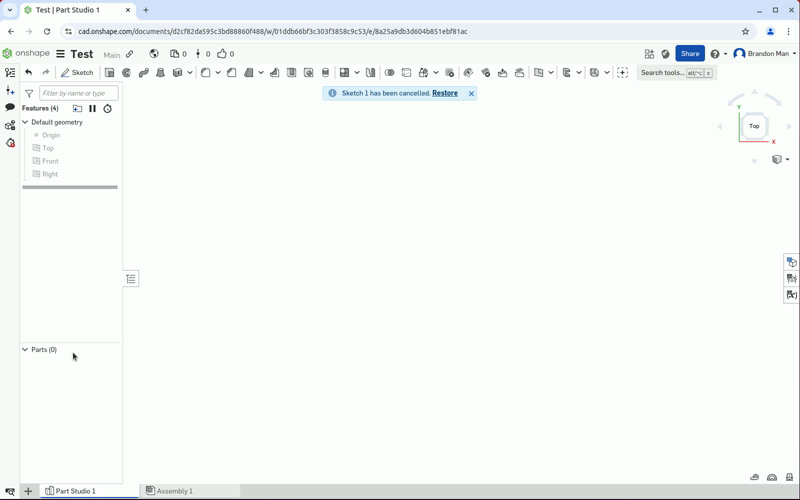
key(space)
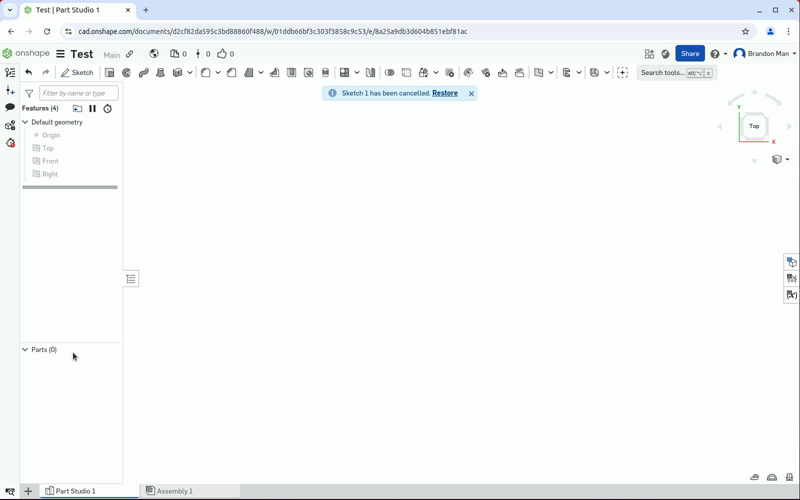
key_down(shift)
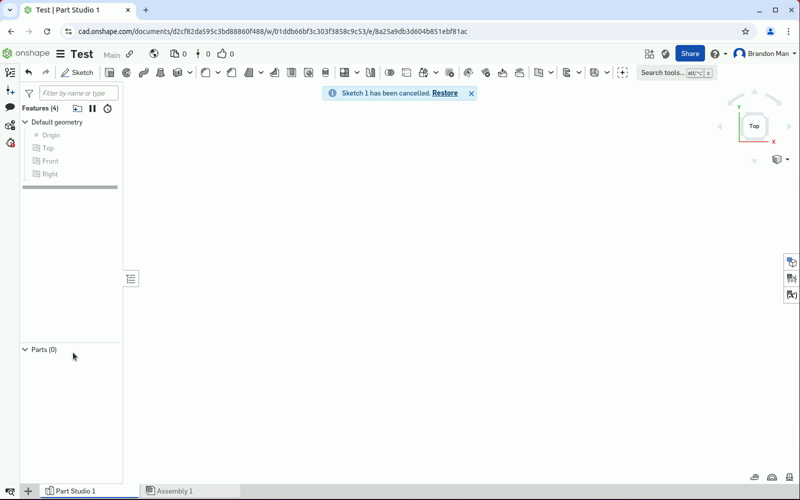
key(up)
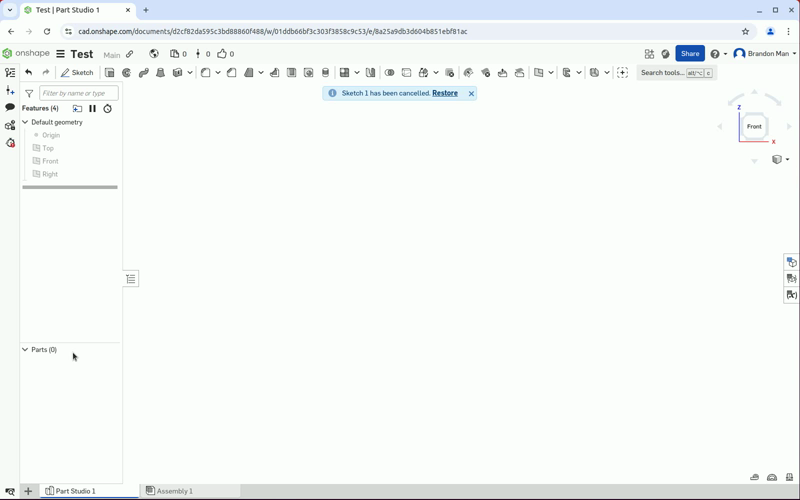
key_up(shift)
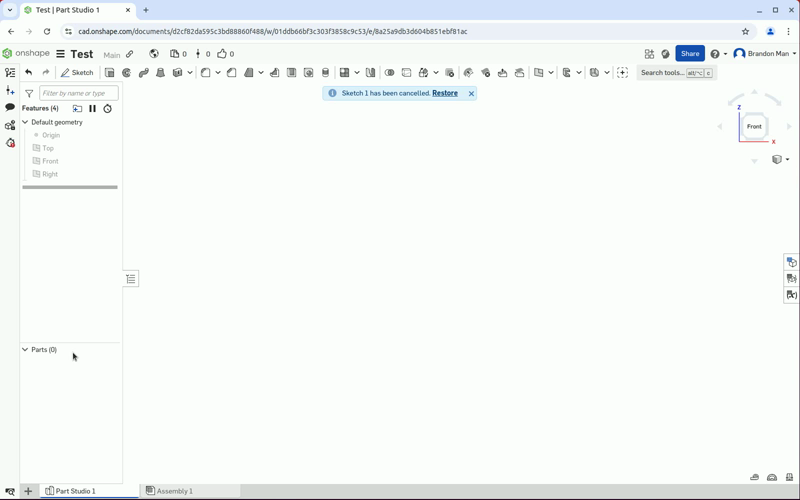
mouse_move(73, 352)
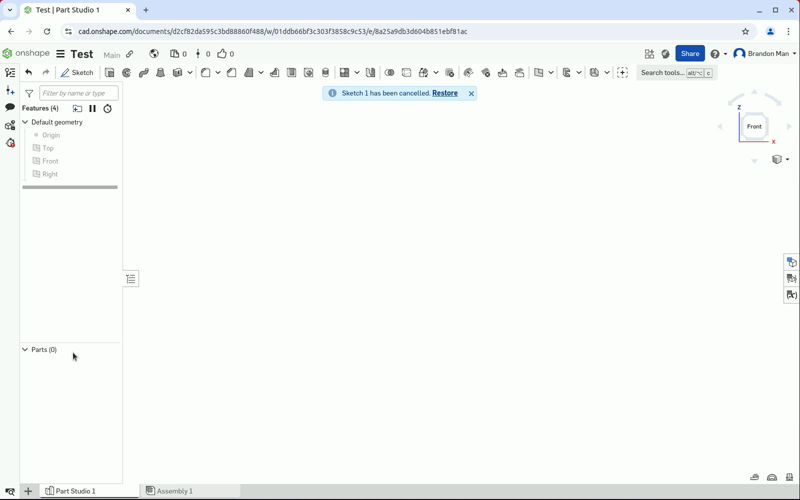
key(shift+y)
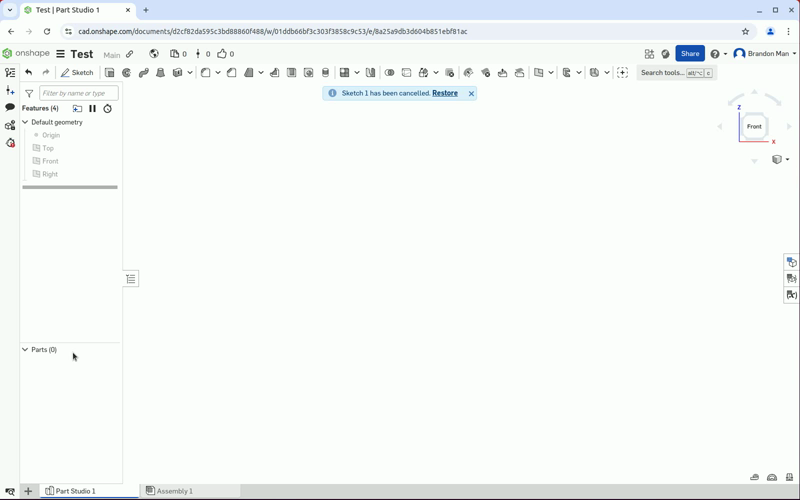
key(shift+s)
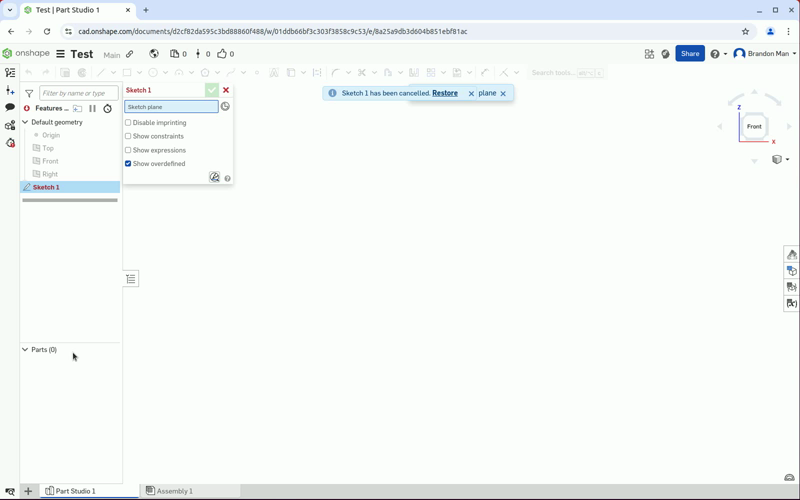
mouse_move(73, 163)
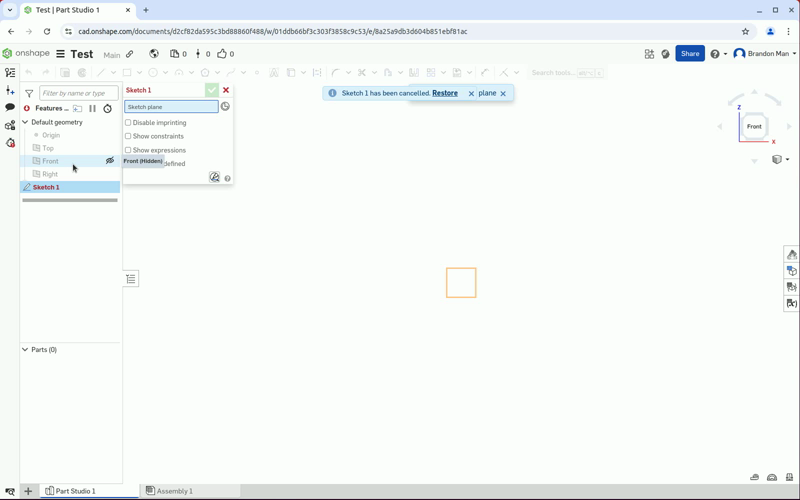
click(73, 163)
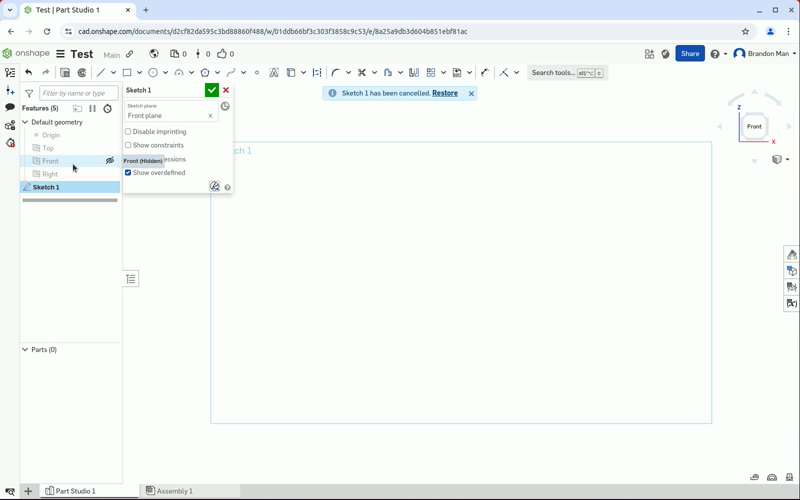
mouse_move(73, 352)
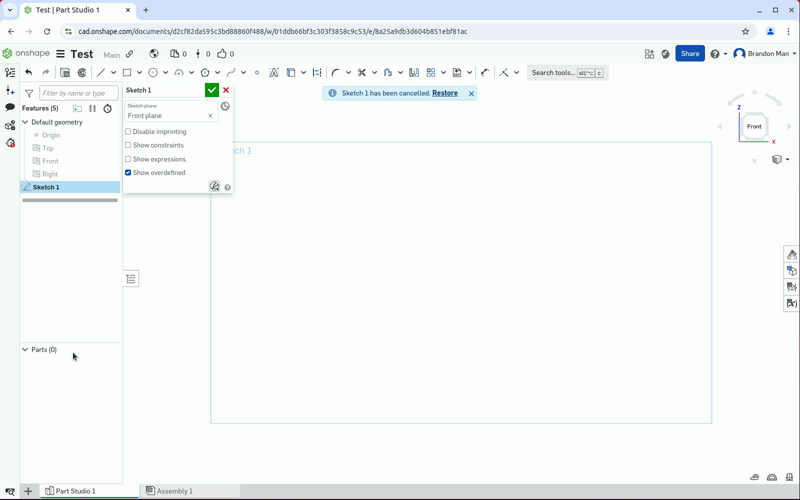
key(y)
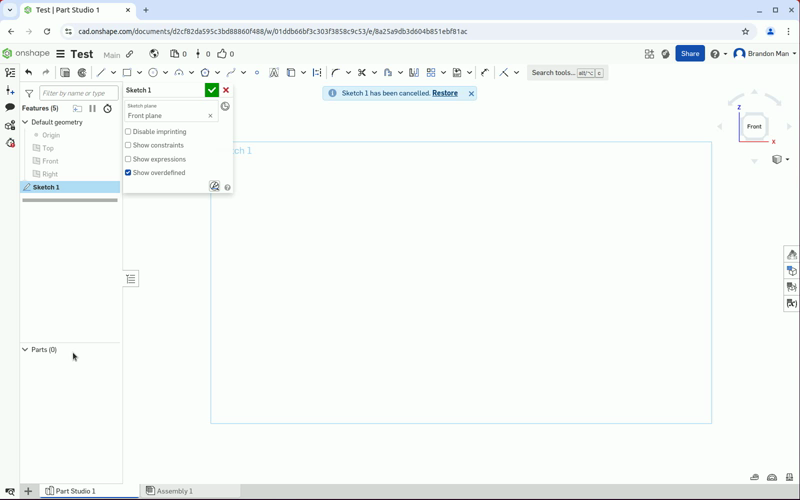
key(l)
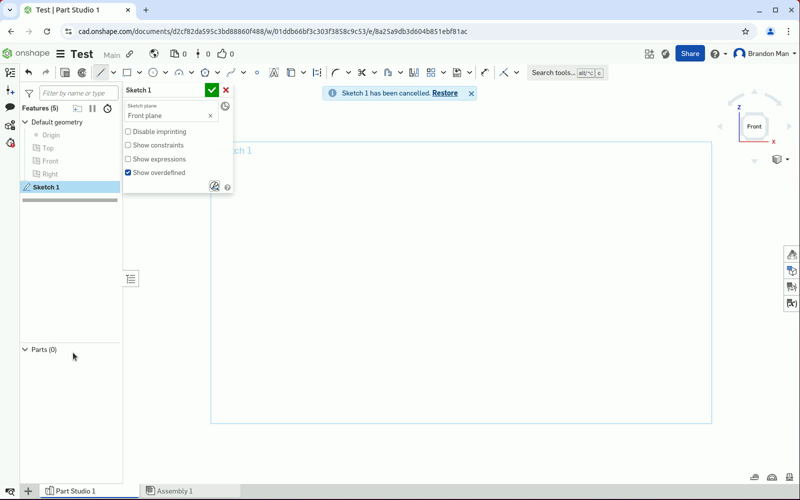
key_down(shift)
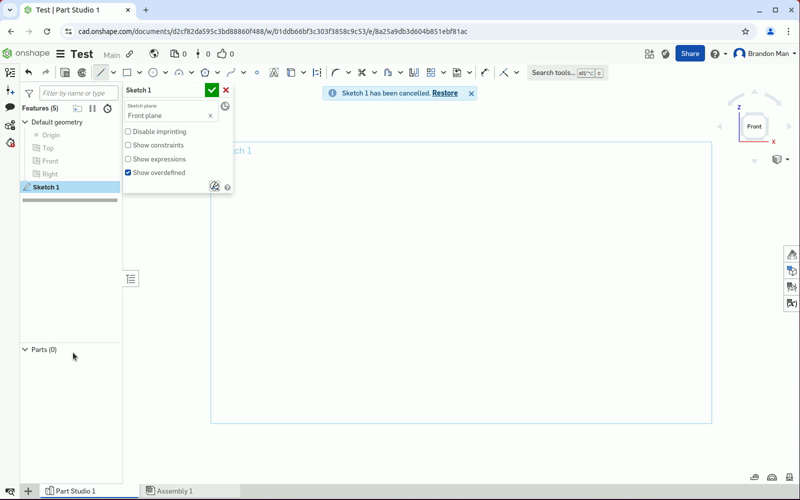
mouse_move(355, 345)
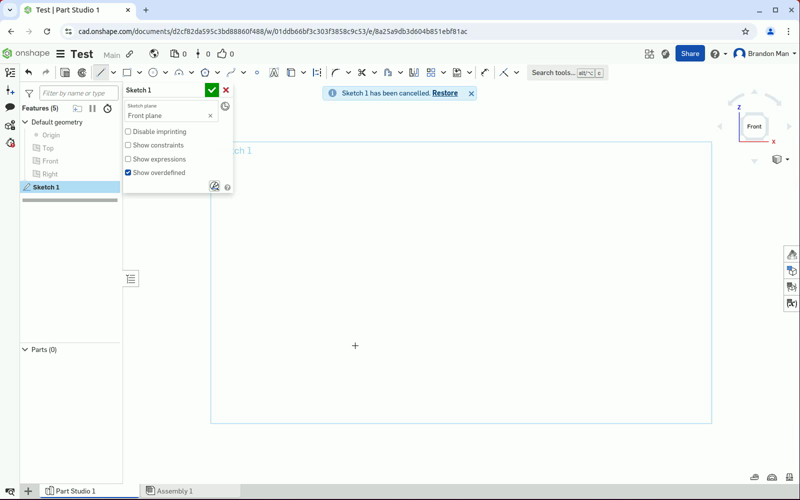
click(355, 345)
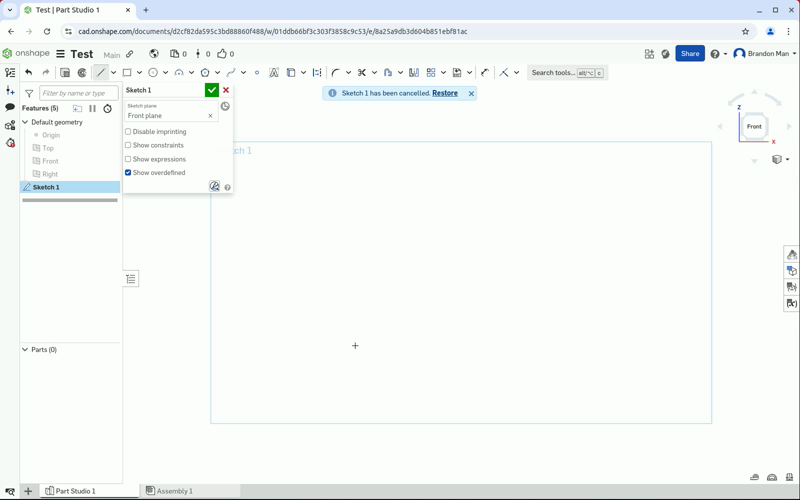
key_up(shift)
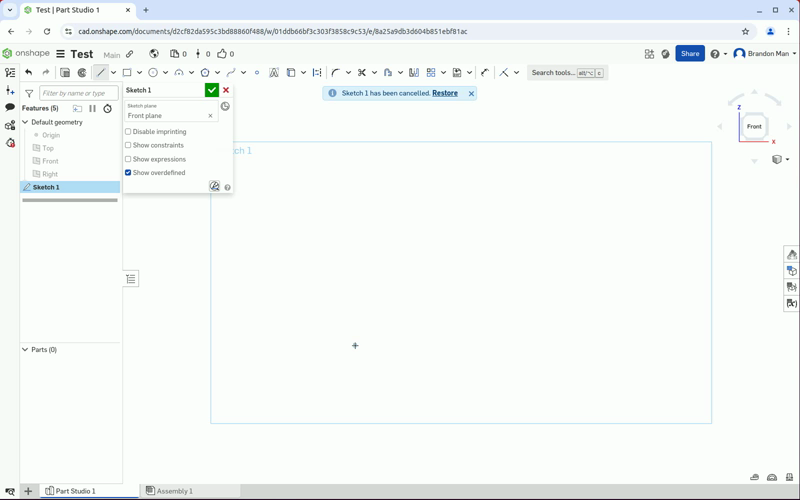
key_down(shift)
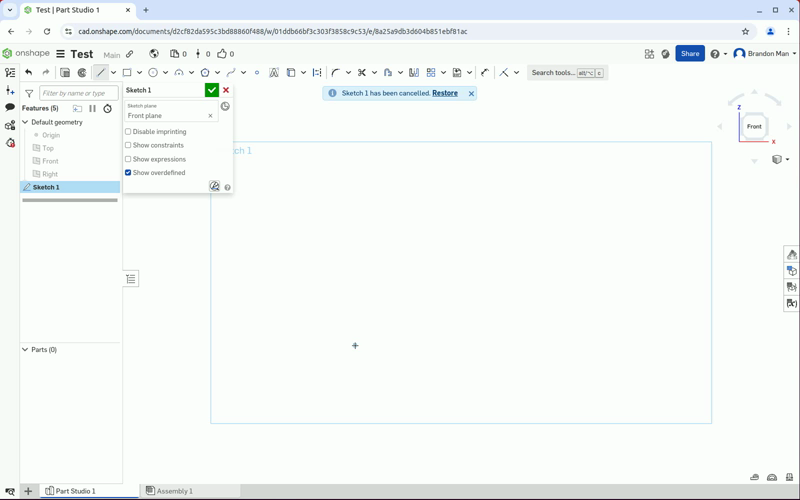
mouse_move(572, 345)
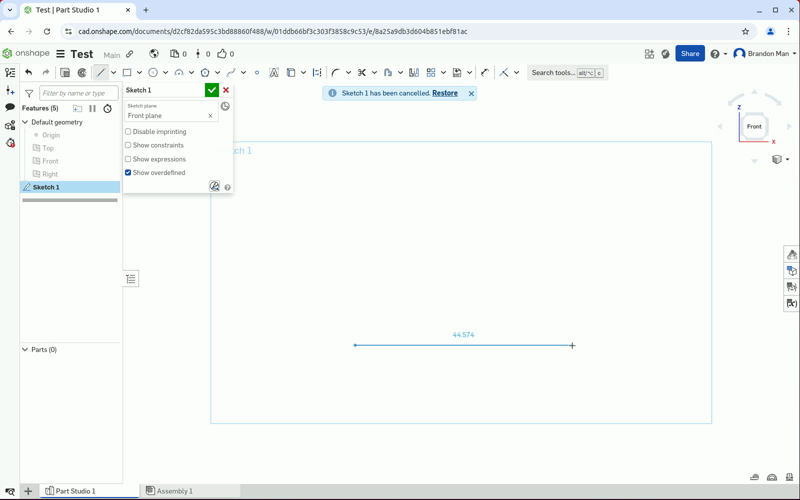
click(572, 345)
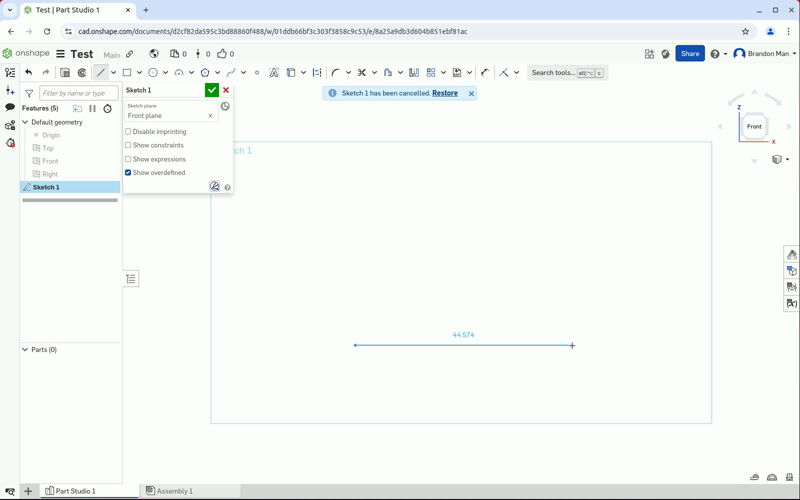
key_up(shift)
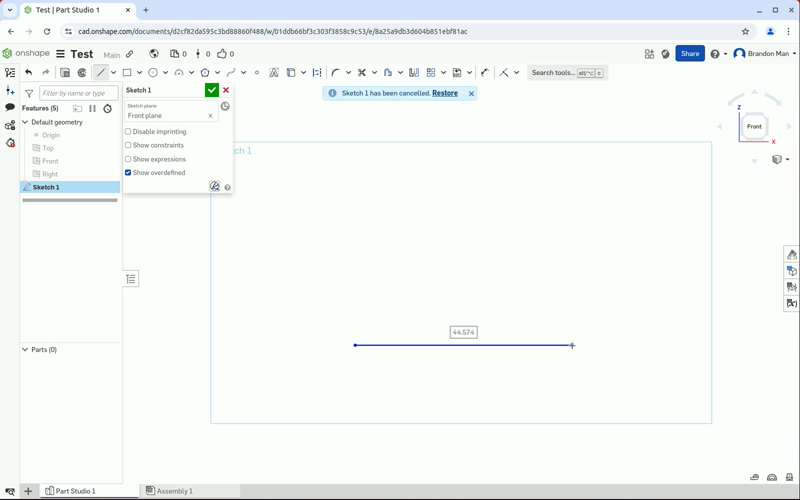
key_down(shift)
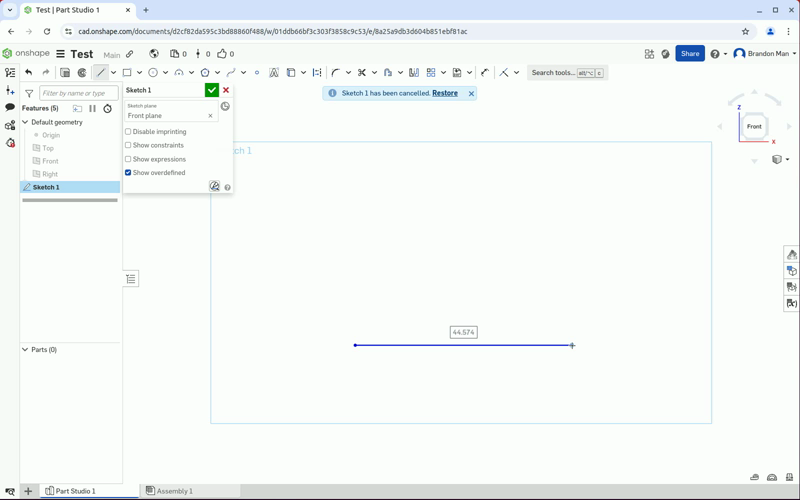
mouse_move(572, 221)
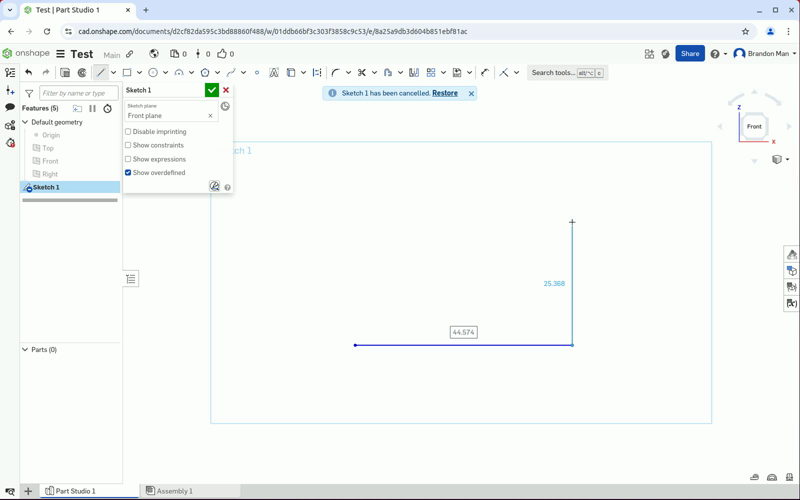
click(572, 221)
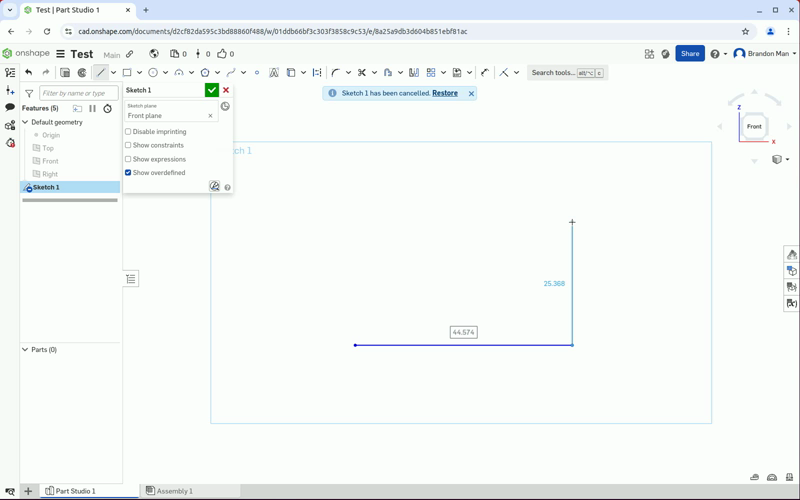
key_up(shift)
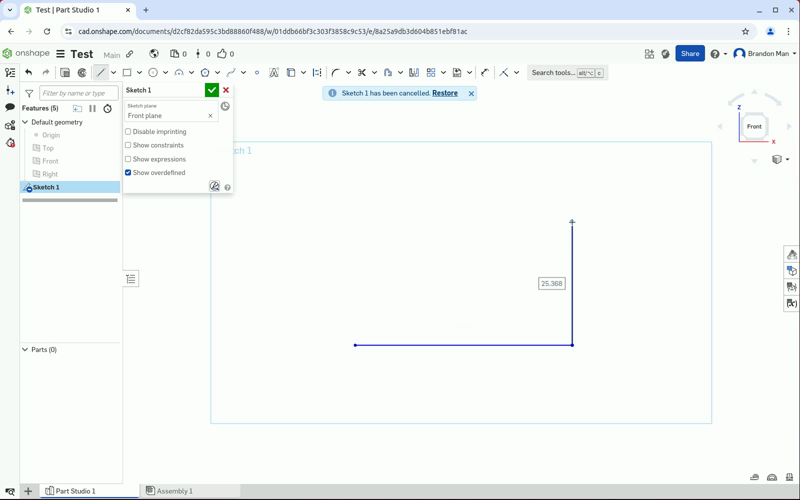
key_down(shift)
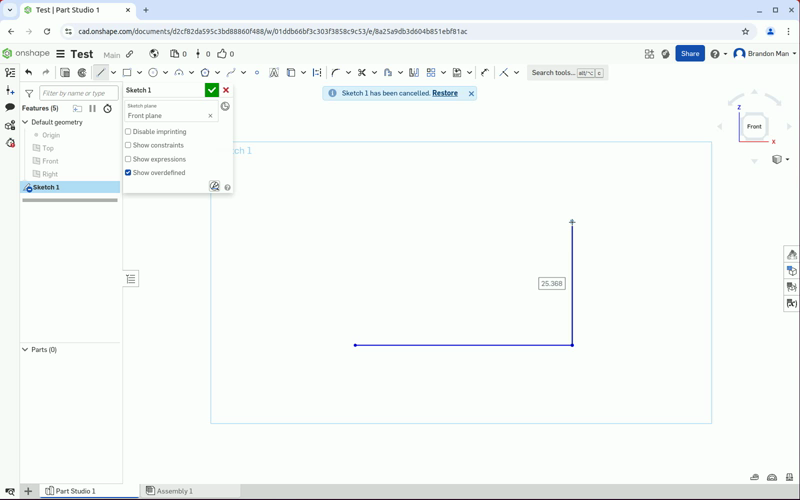
mouse_move(355, 221)
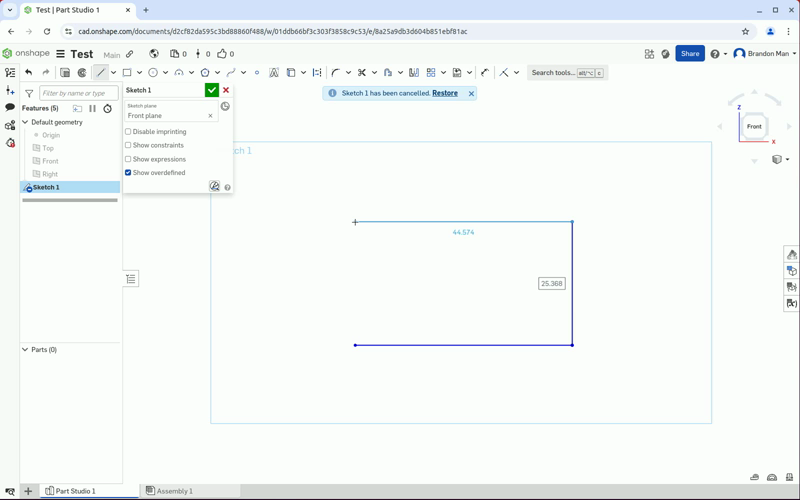
click(355, 221)
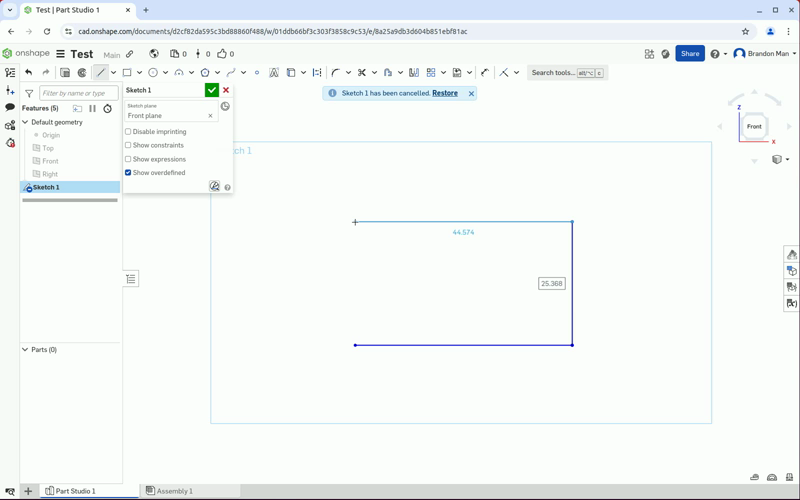
key_up(shift)
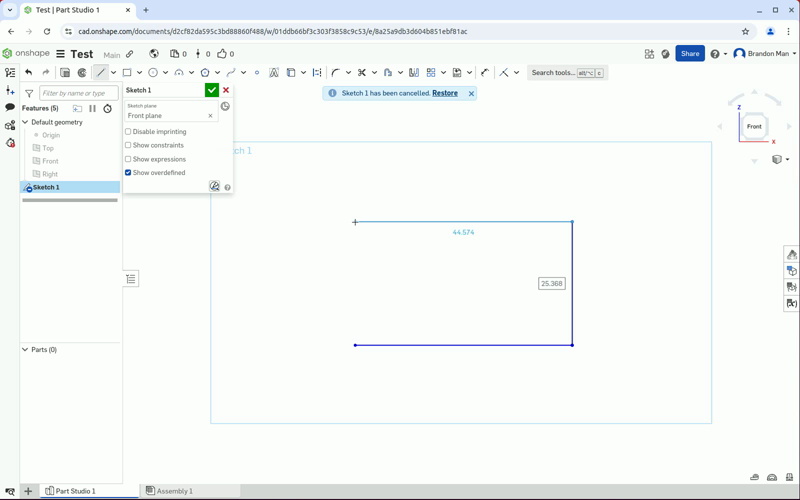
key_down(shift)
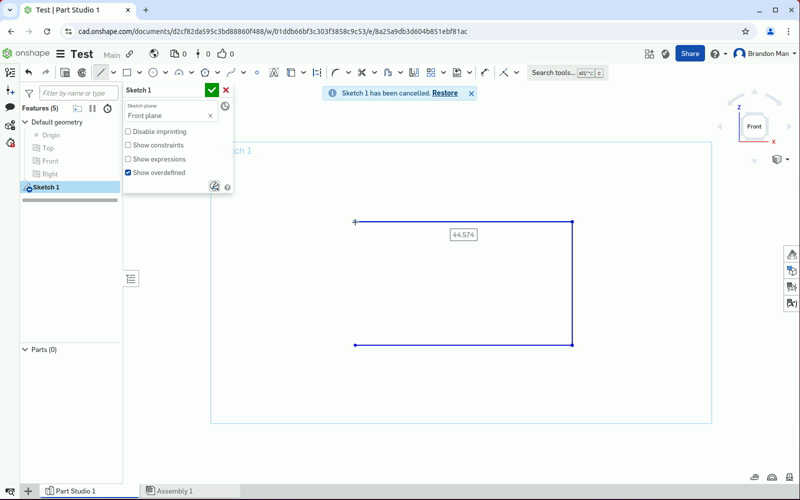
mouse_move(355, 345)
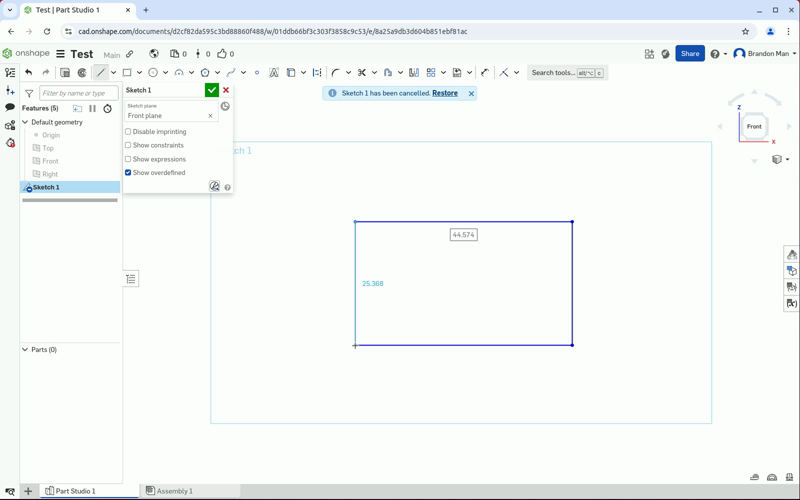
key_up(shift)
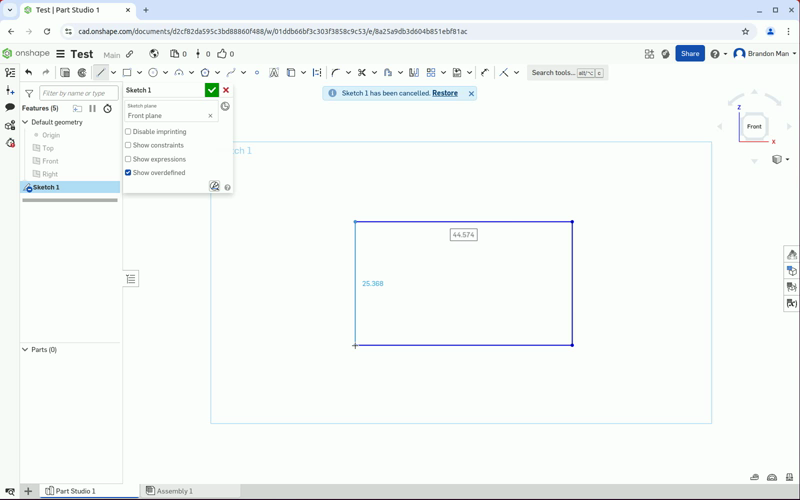
click(355, 345)
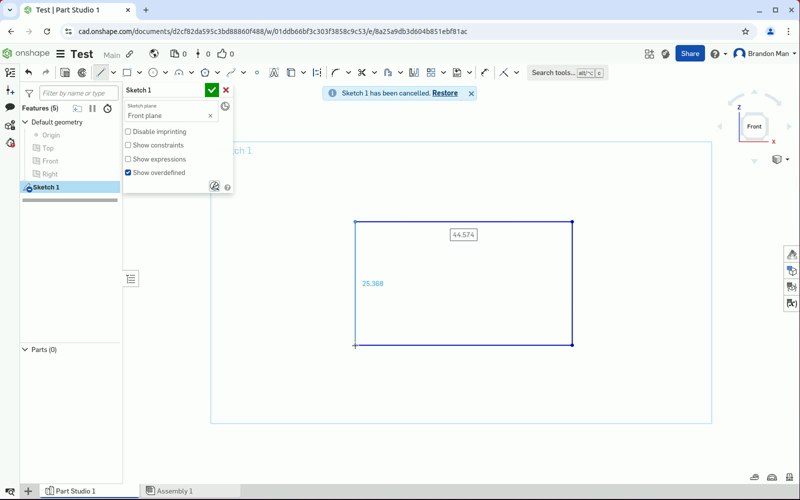
key(esc)
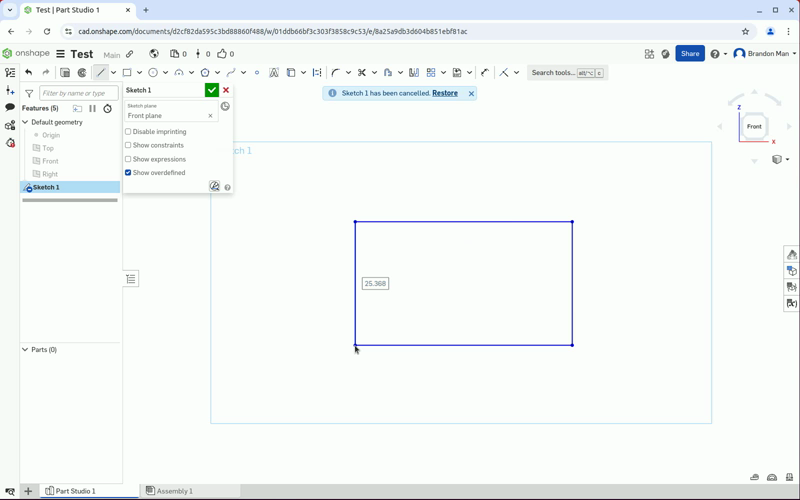
mouse_move(470, 252)
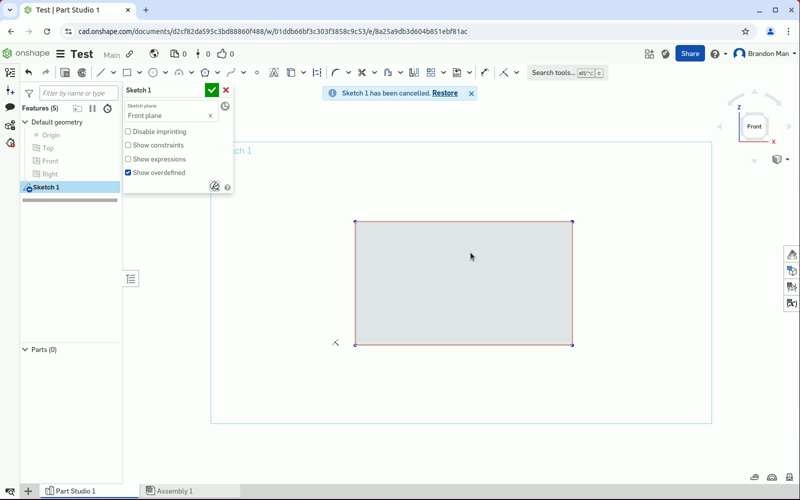
click(470, 252)
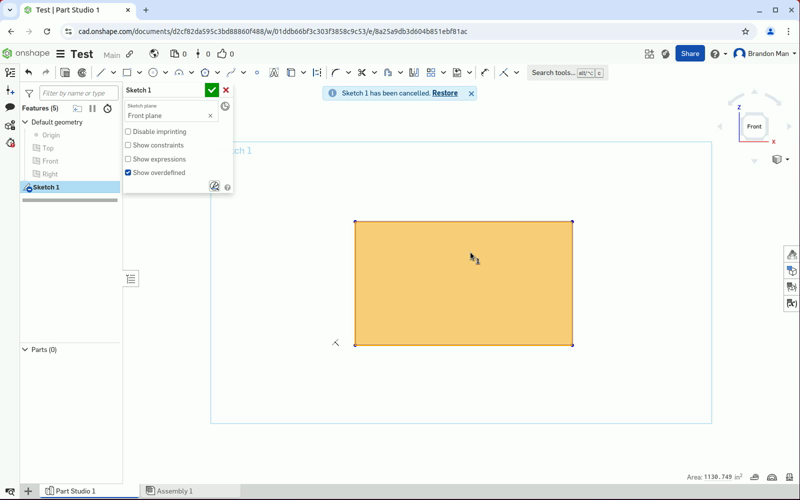
mouse_move(73, 352)
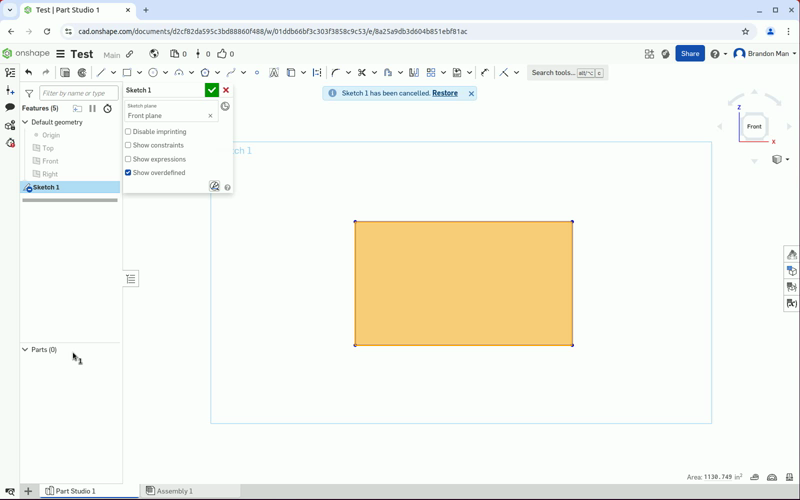
key(shift+y)
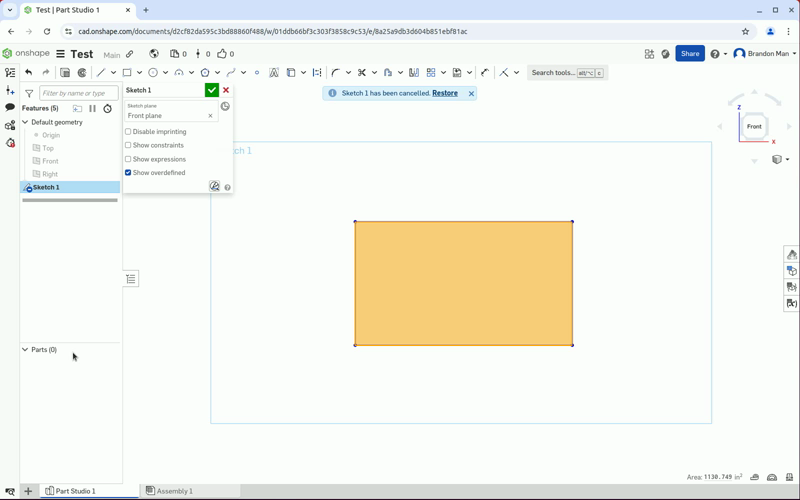
key(shift+e)
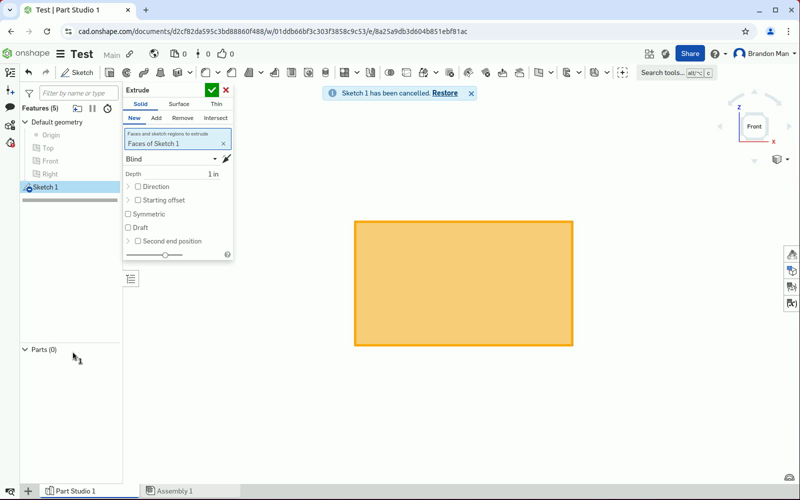
mouse_move(143, 106)
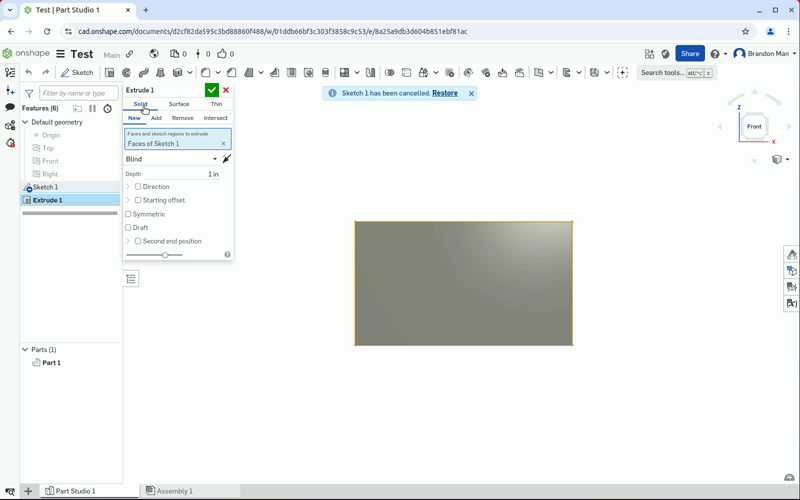
click(143, 106)
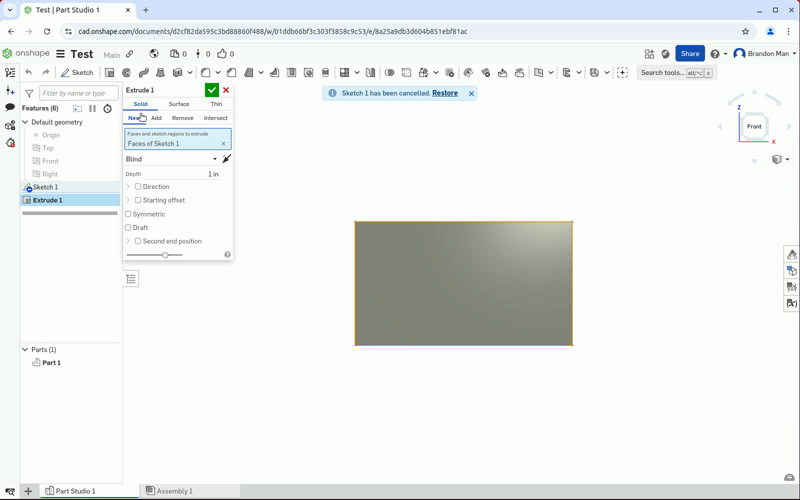
mouse_move(137, 120)
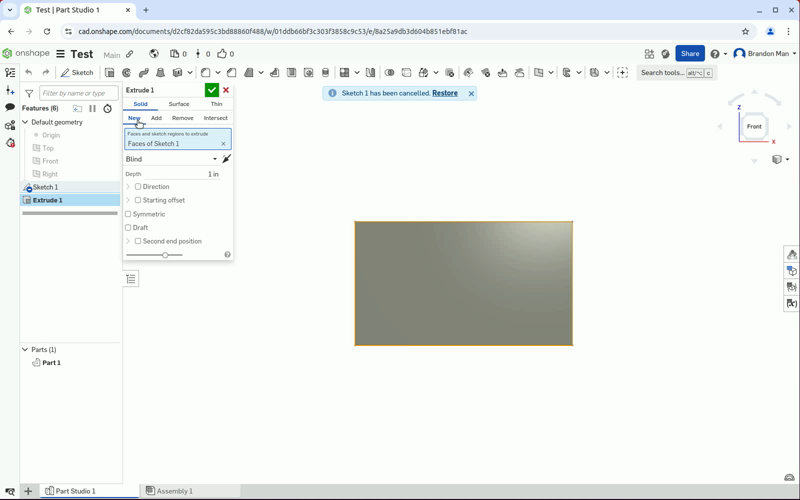
click(137, 120)
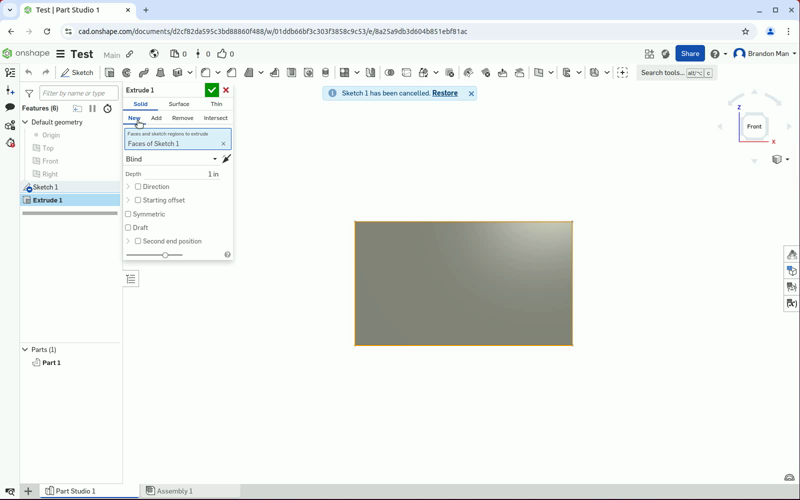
key(tab, 4)
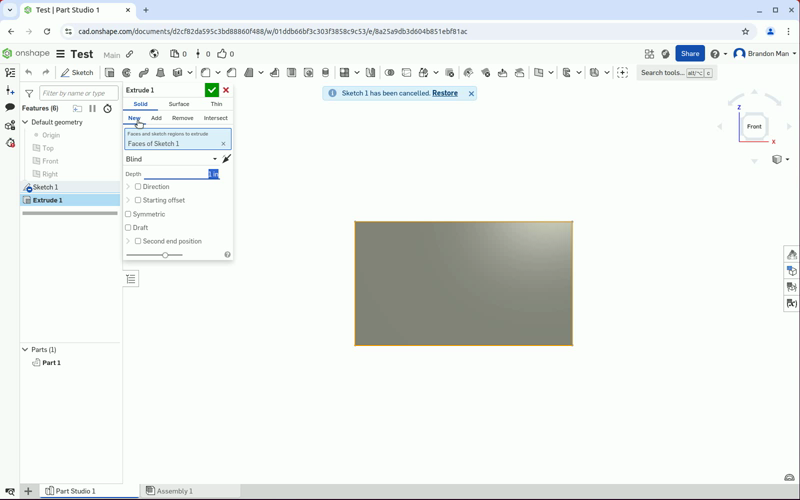
text(4.814)
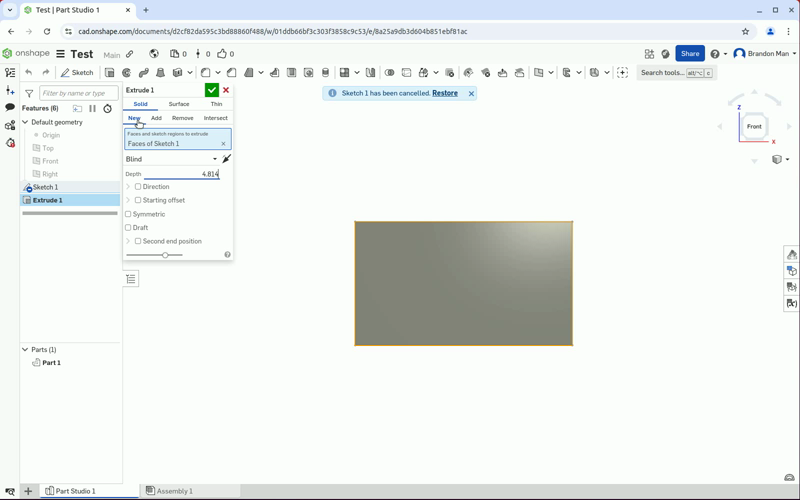
key(enter)
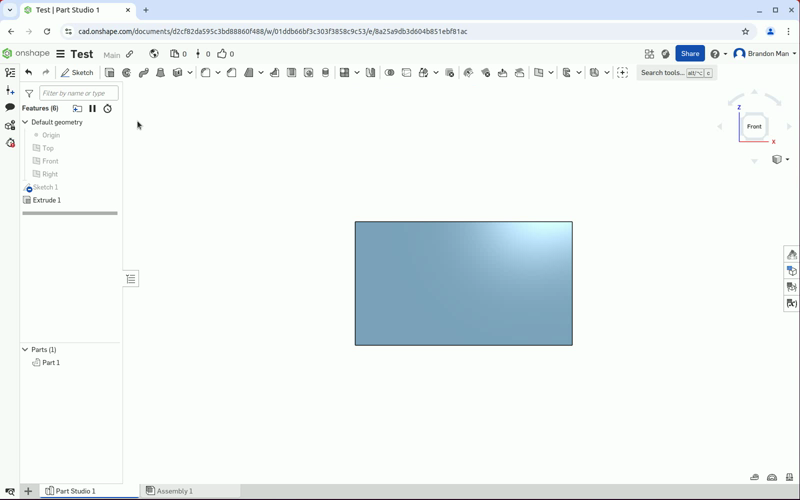
key(shift+h)
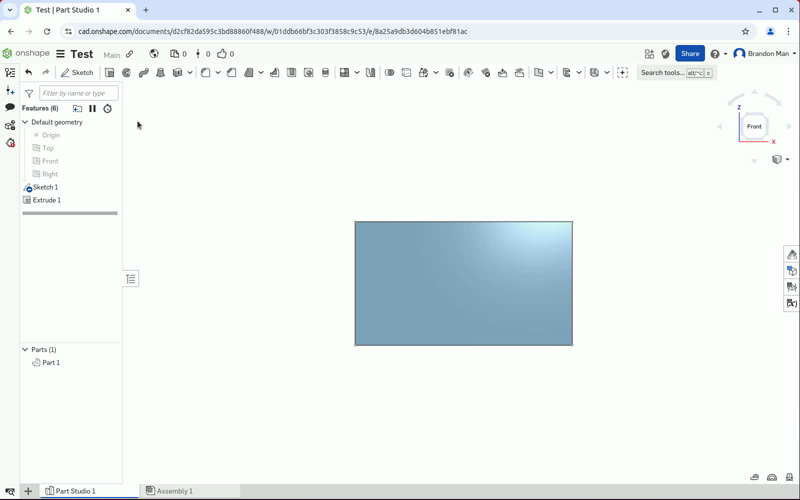
key(shift+h)
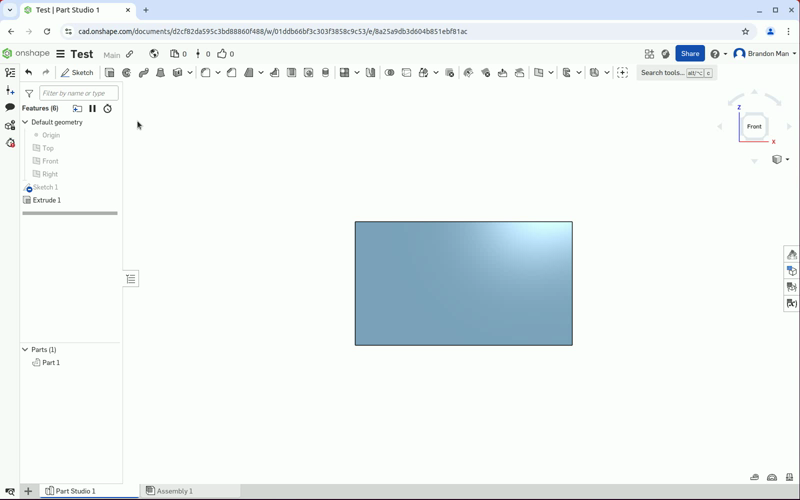
mouse_move(73, 189)
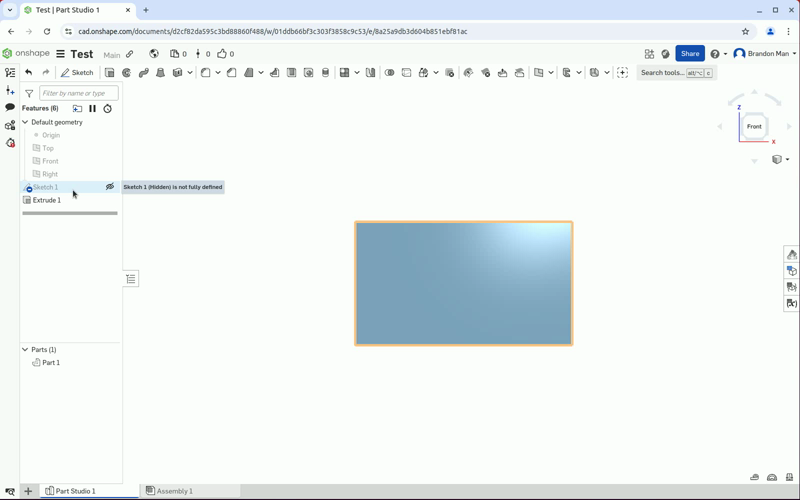
click(73, 189)
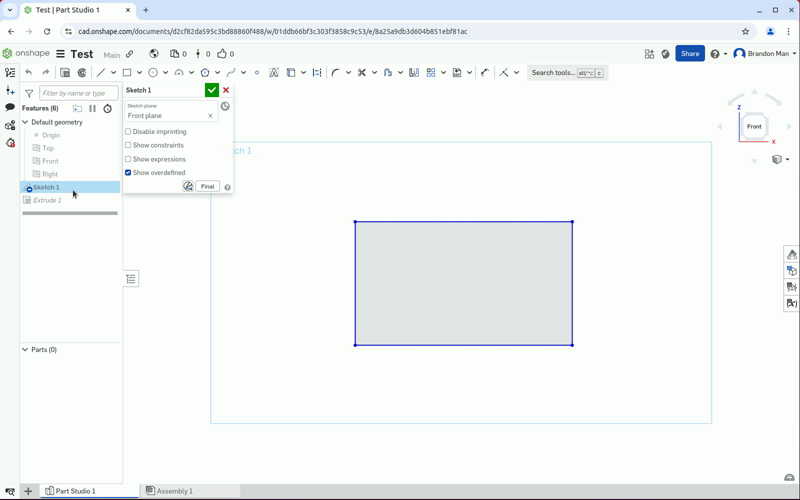
mouse_move(229, 92)
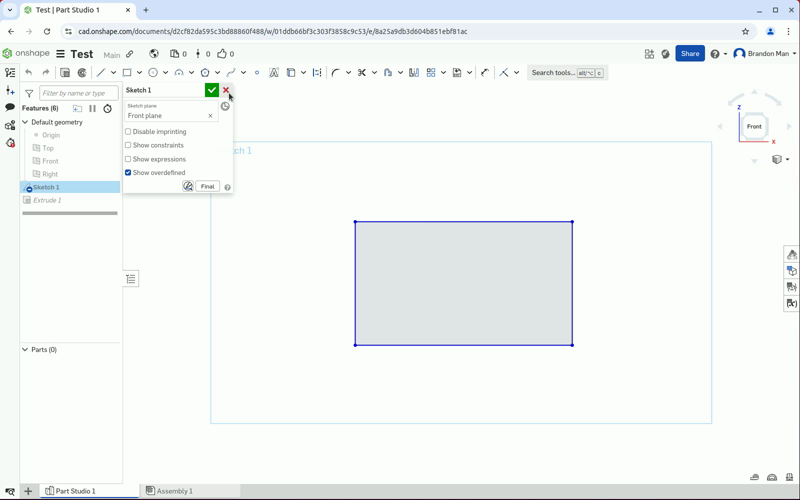
click(229, 92)
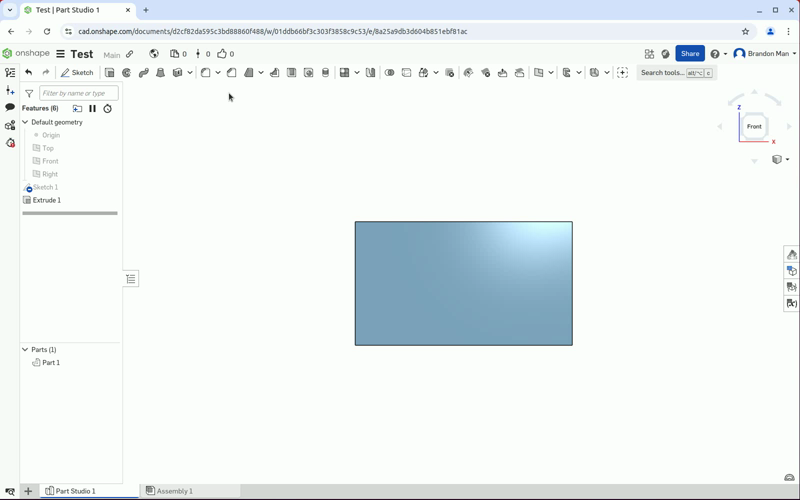
mouse_move(541, 75)
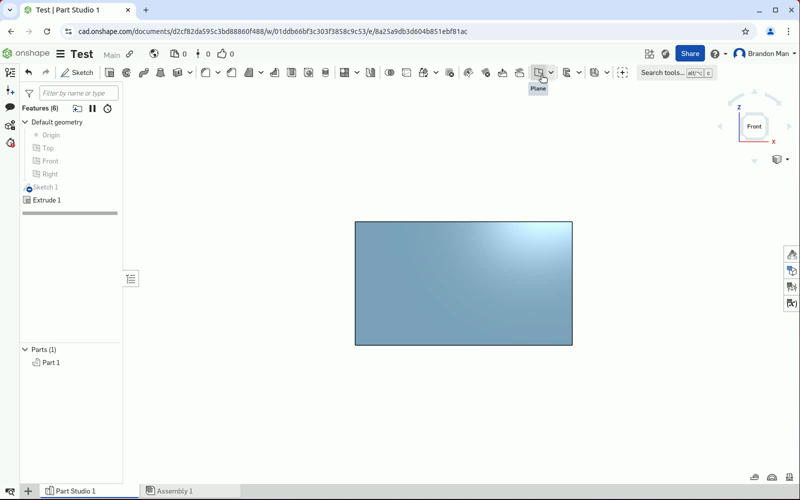
click(541, 75)
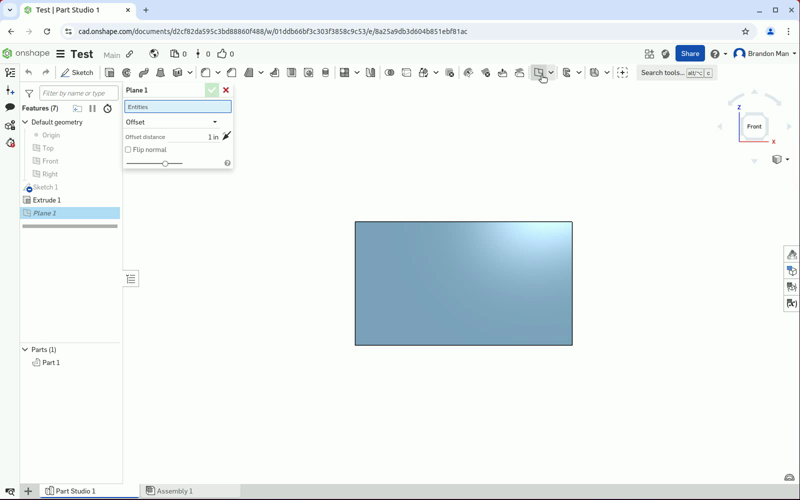
mouse_move(73, 163)
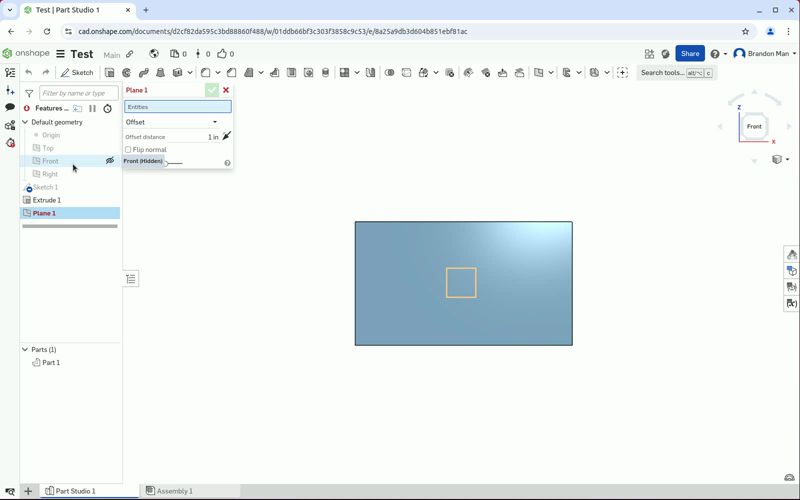
click(73, 163)
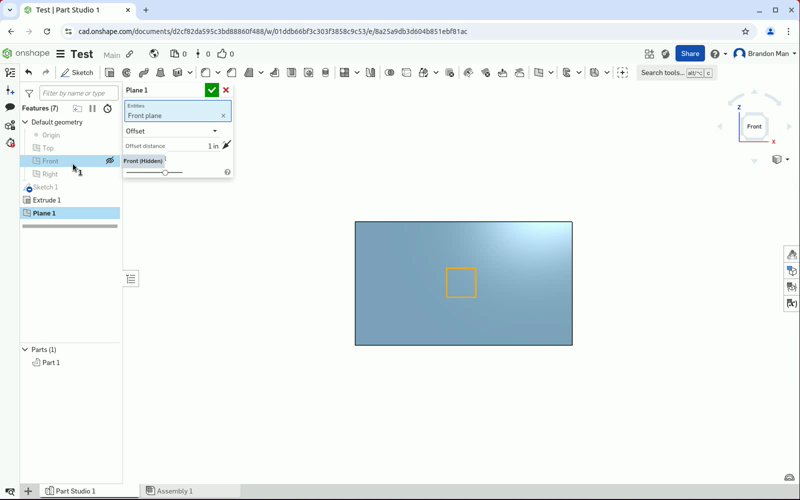
key(tab, 2)
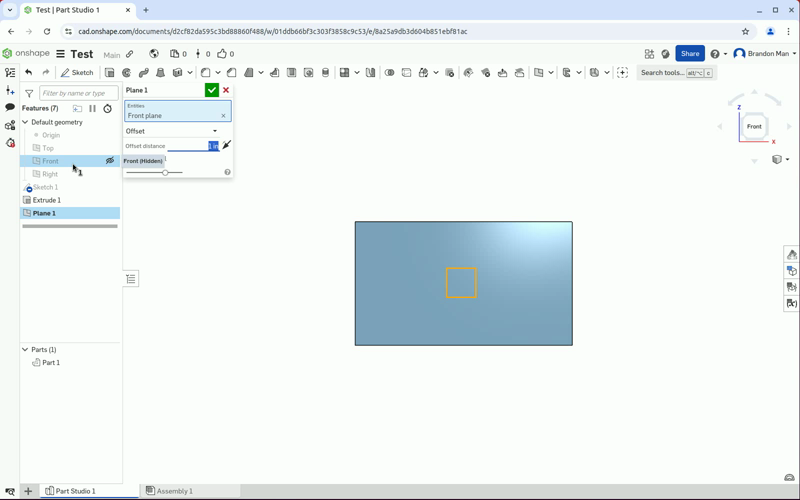
text(4.807)
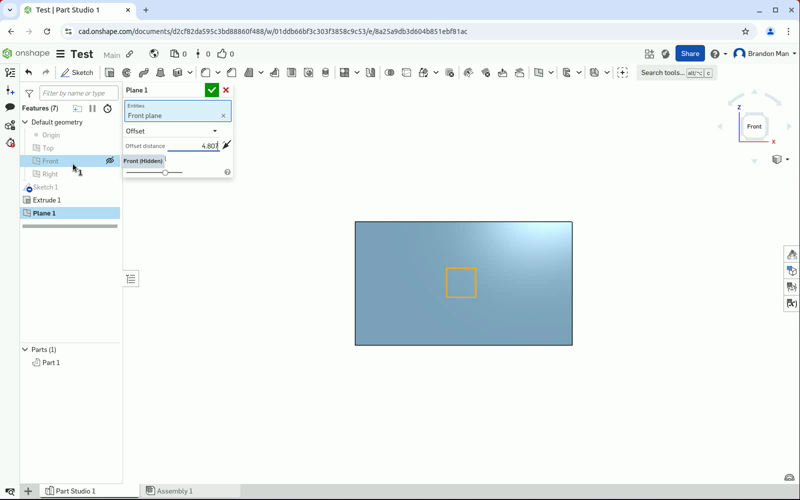
key(enter, 2)
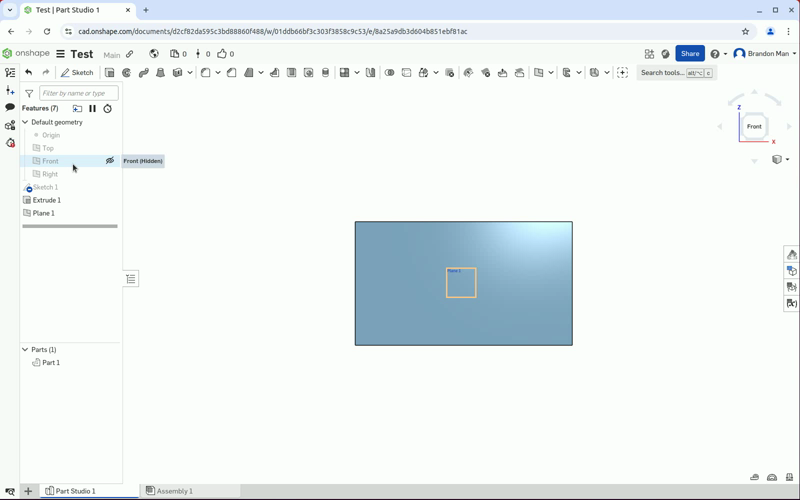
key(shift+s)
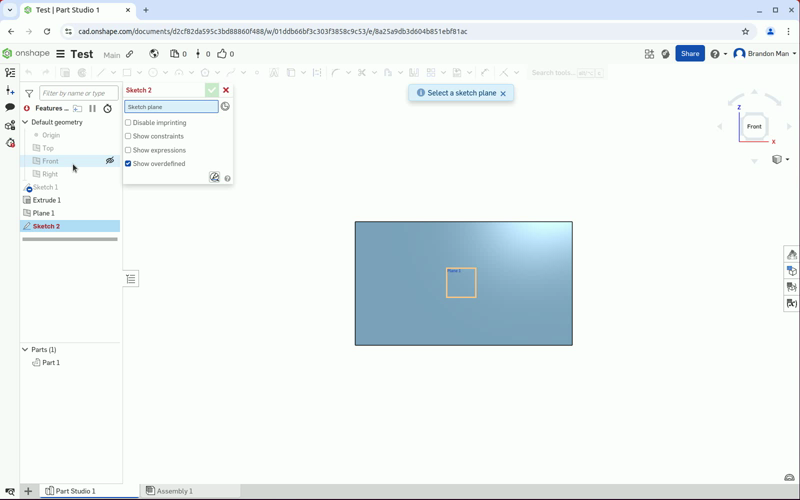
mouse_move(73, 215)
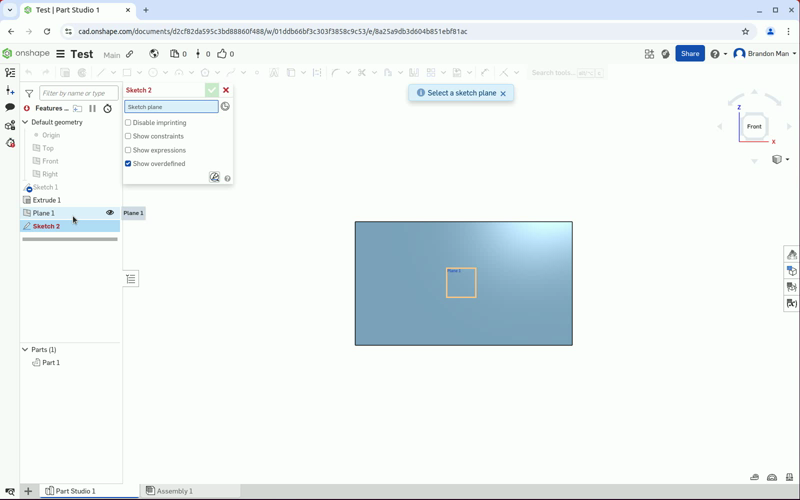
click(73, 215)
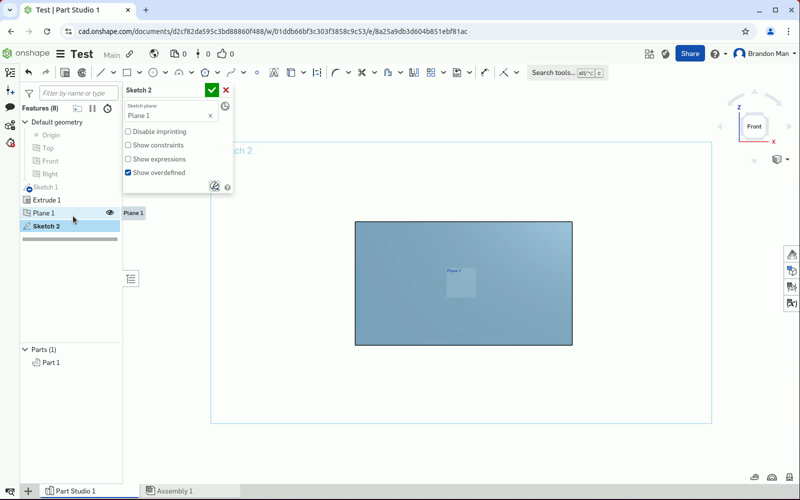
mouse_move(73, 352)
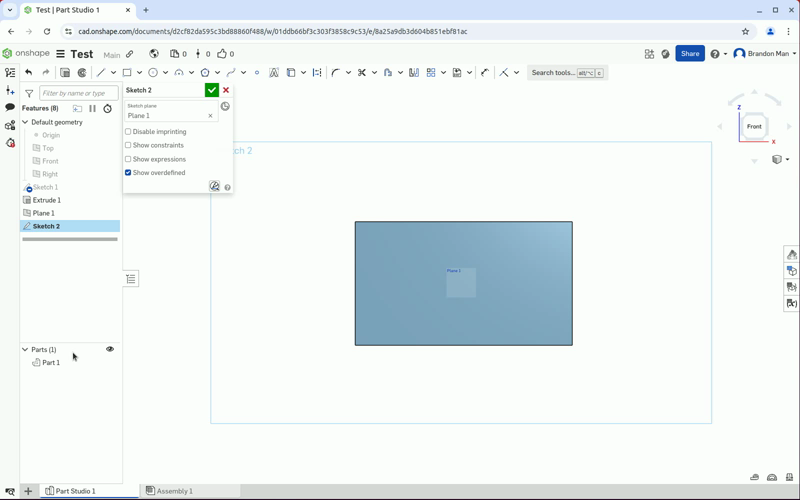
key(y)
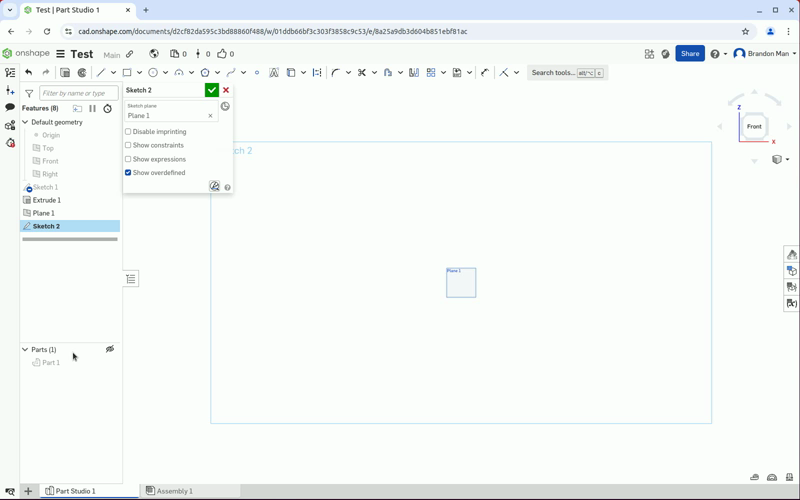
key(l)
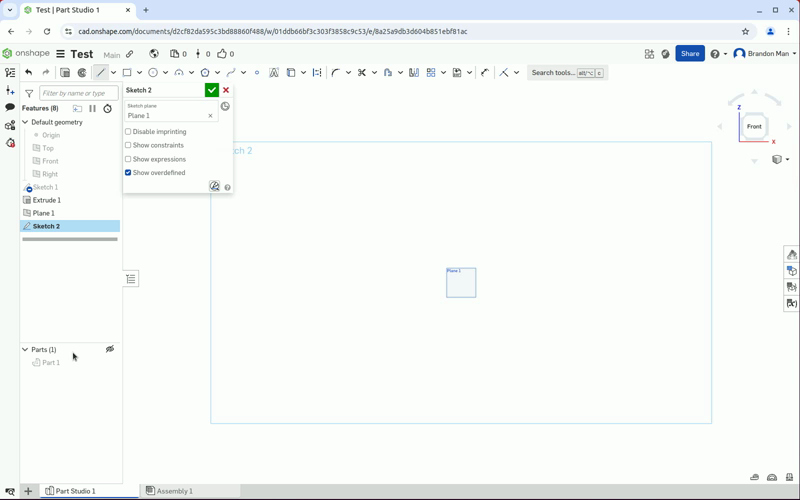
key_down(shift)
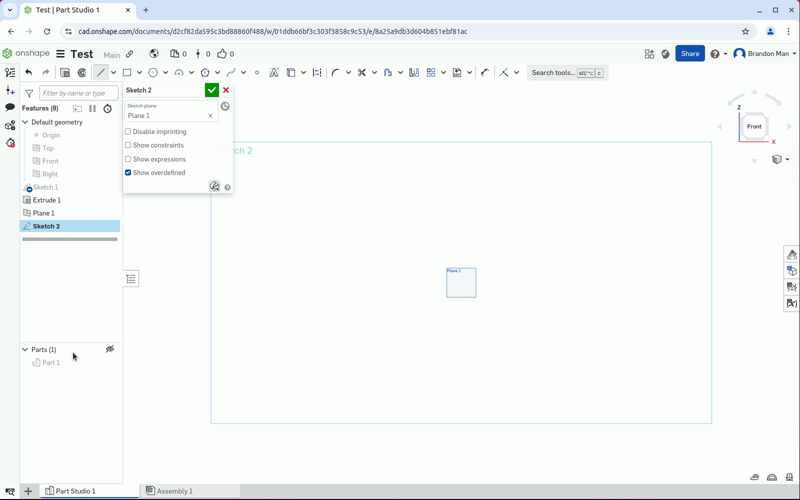
mouse_move(417, 298)
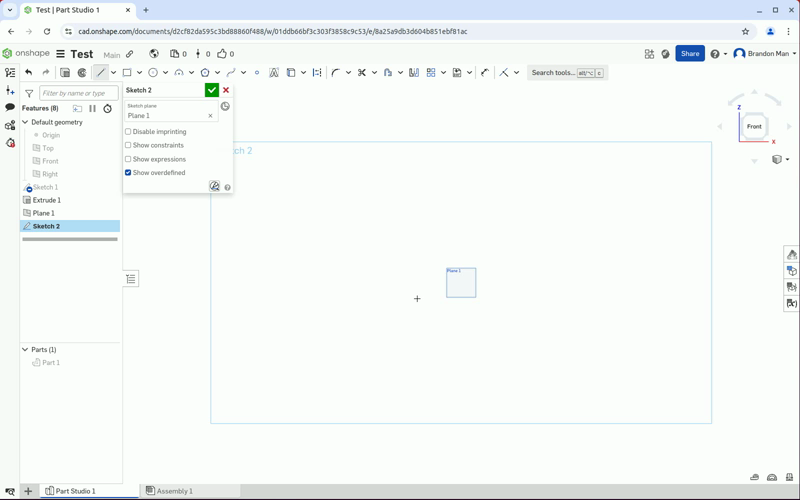
click(417, 298)
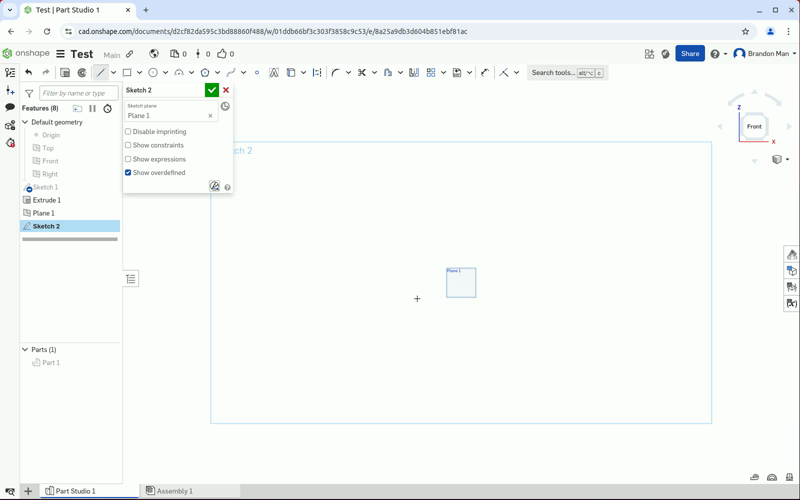
key_up(shift)
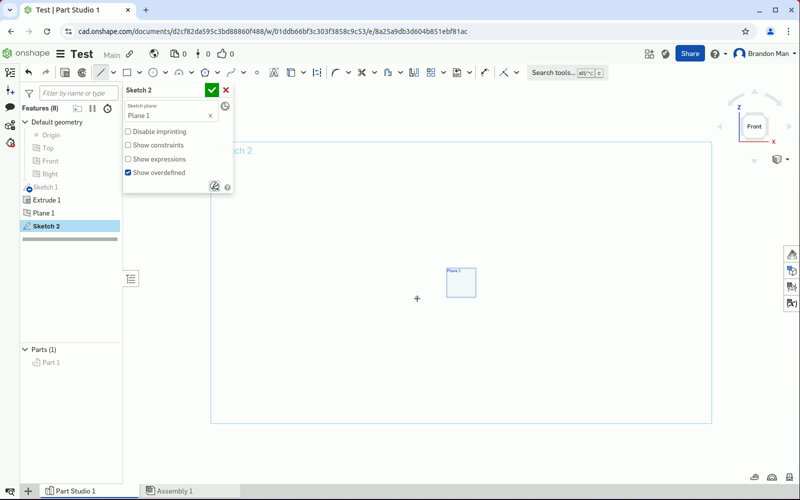
key_down(shift)
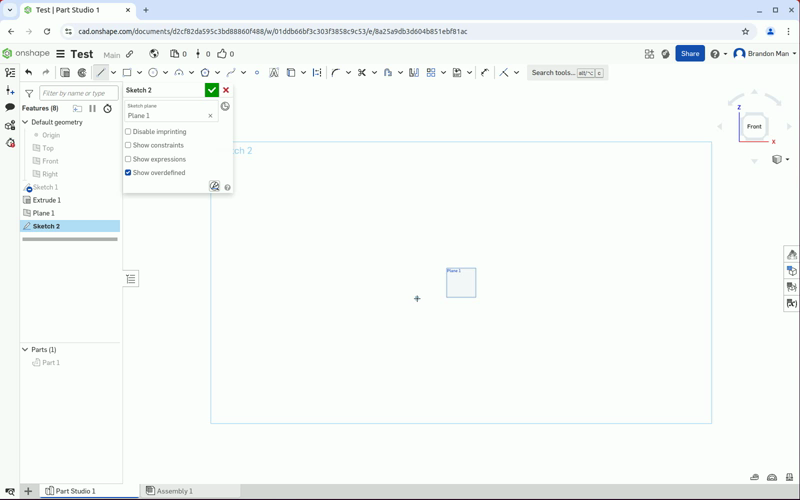
mouse_move(447, 298)
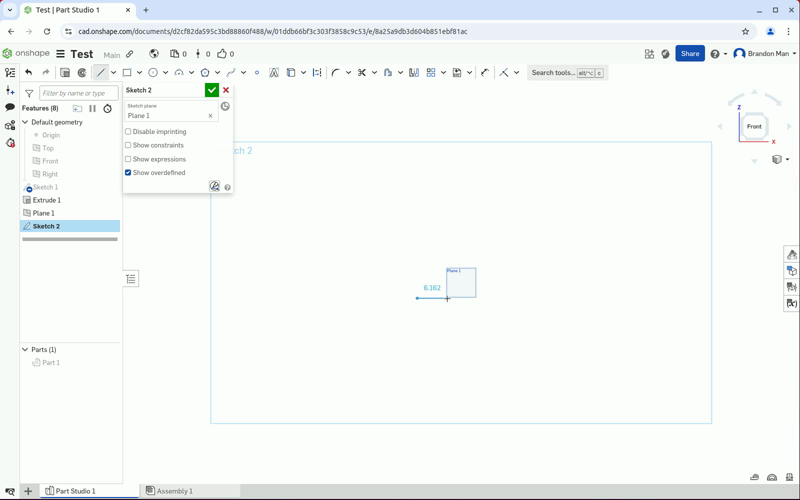
mouse_move(456, 298)
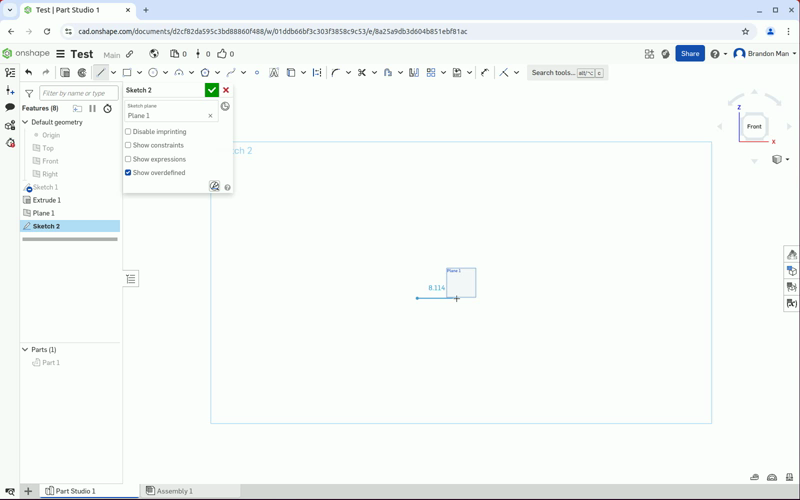
click(456, 298)
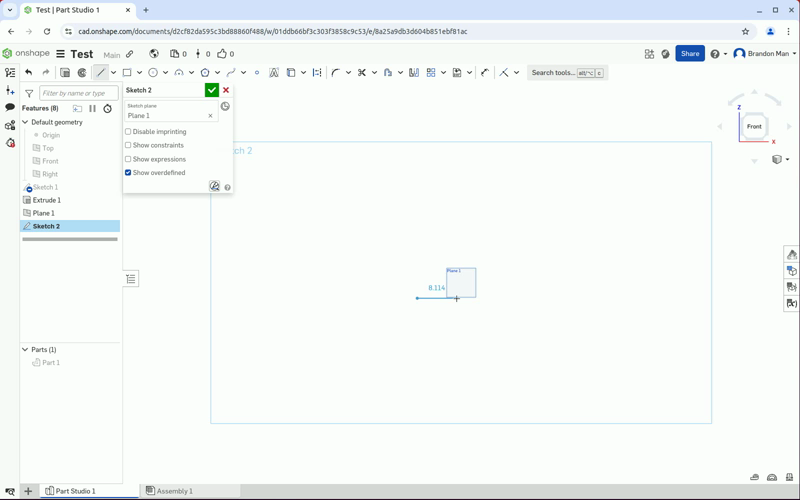
key_up(shift)
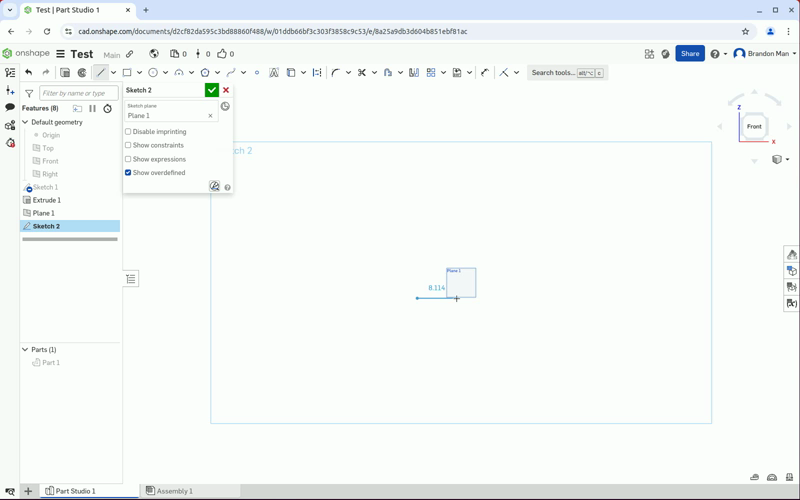
key_down(shift)
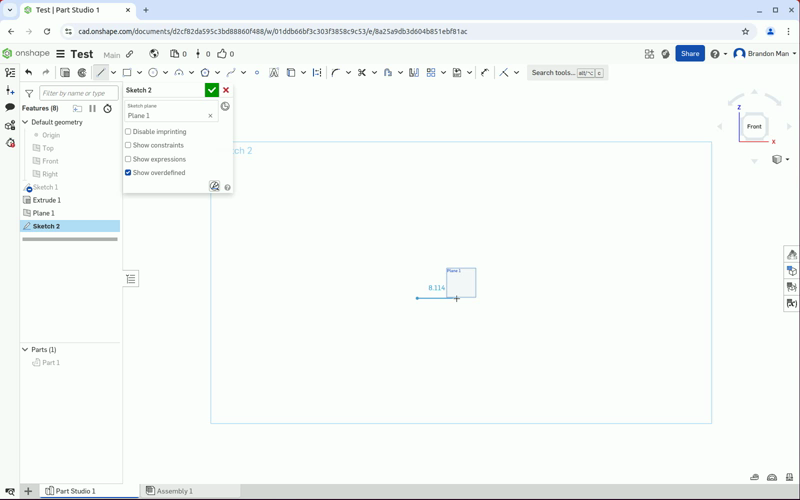
mouse_move(486, 298)
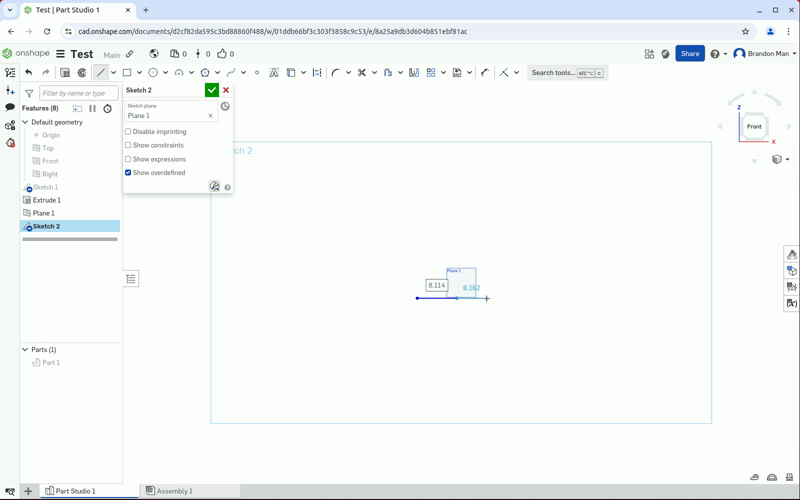
mouse_move(456, 250)
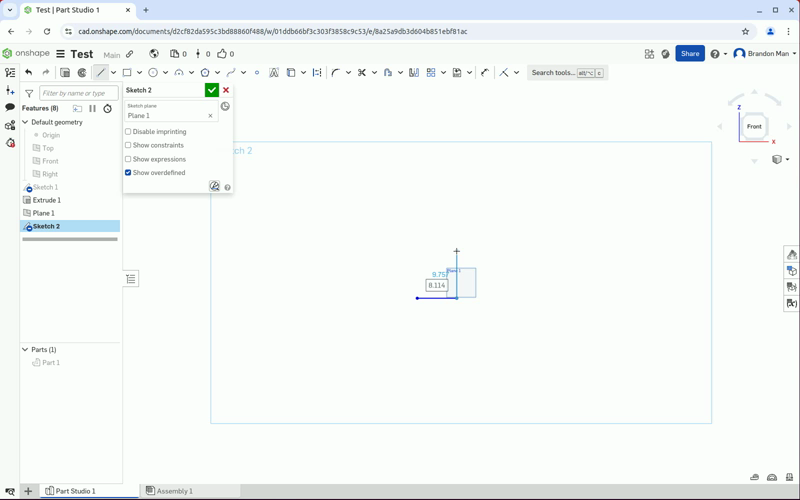
click(456, 250)
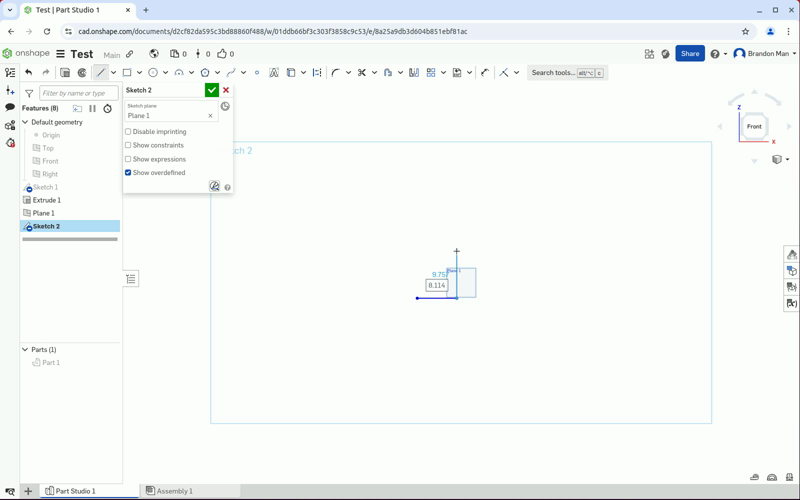
key_up(shift)
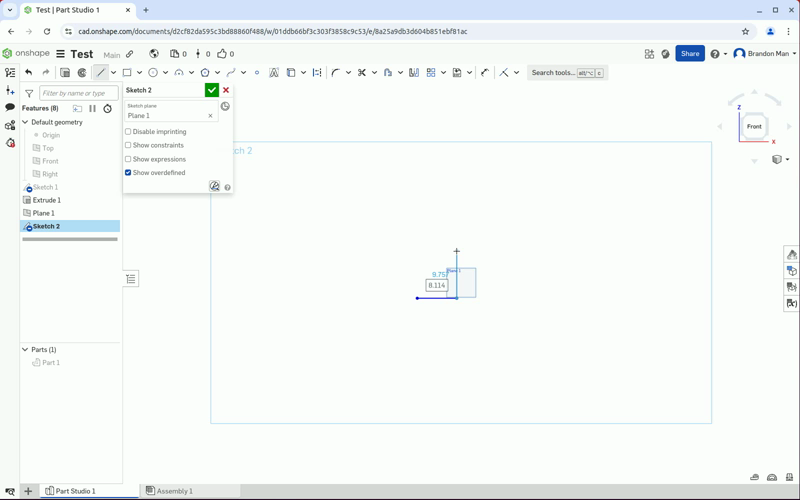
key_down(shift)
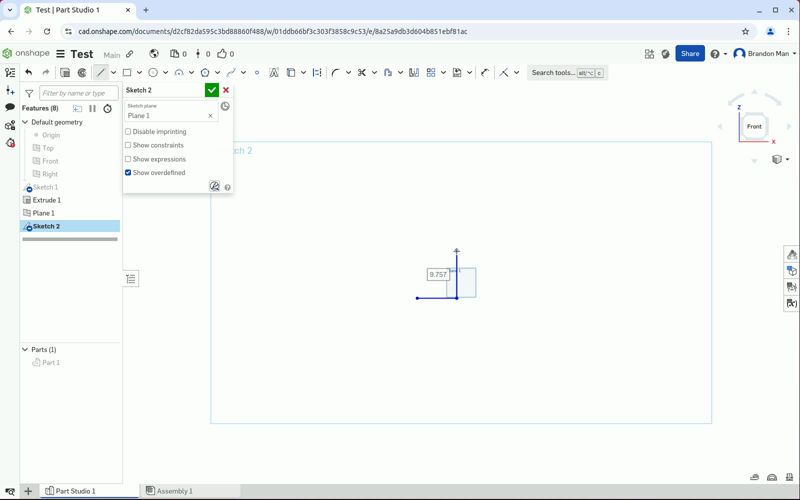
mouse_move(486, 250)
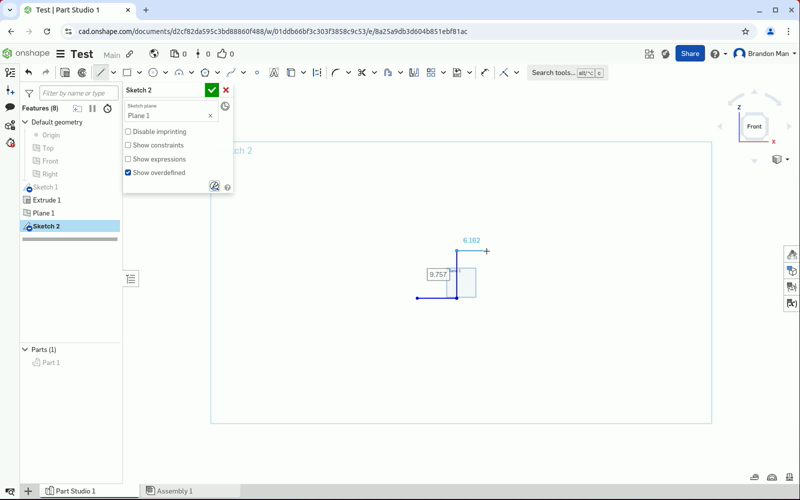
mouse_move(417, 250)
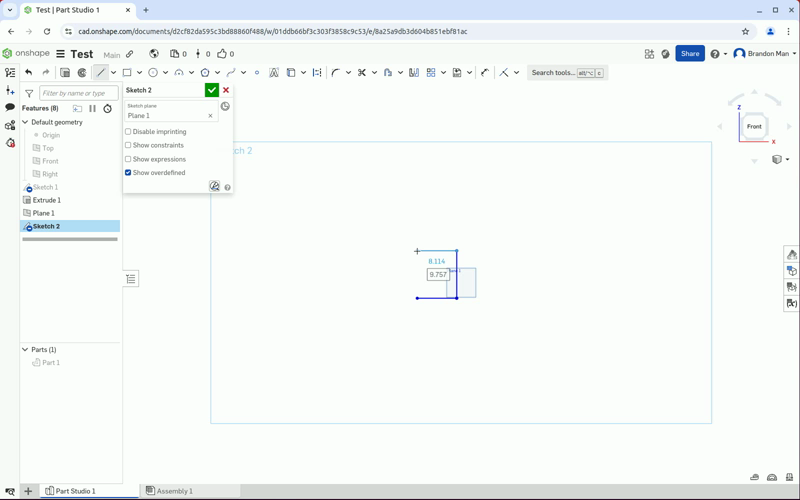
click(417, 250)
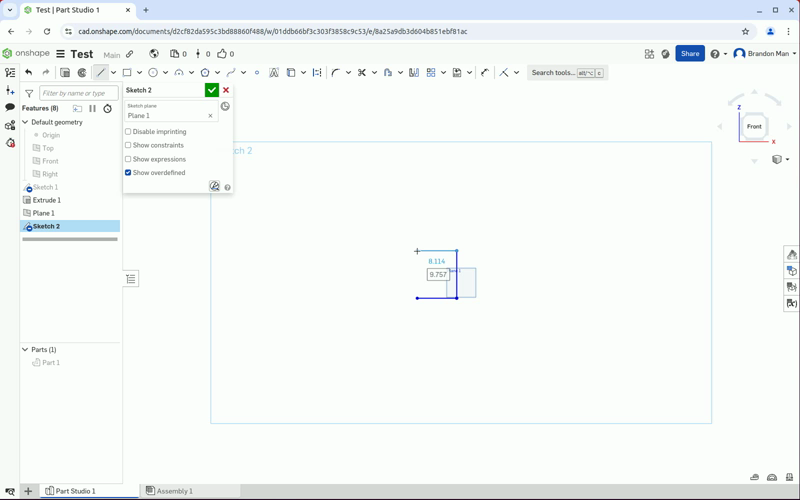
key_up(shift)
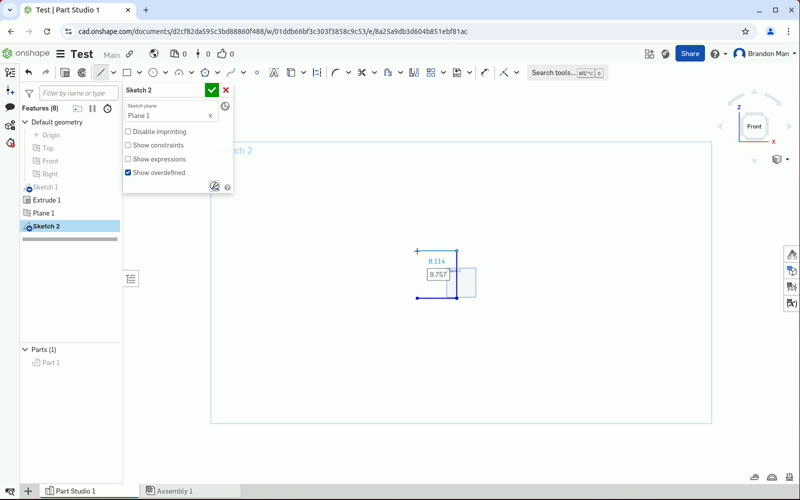
mouse_move(447, 250)
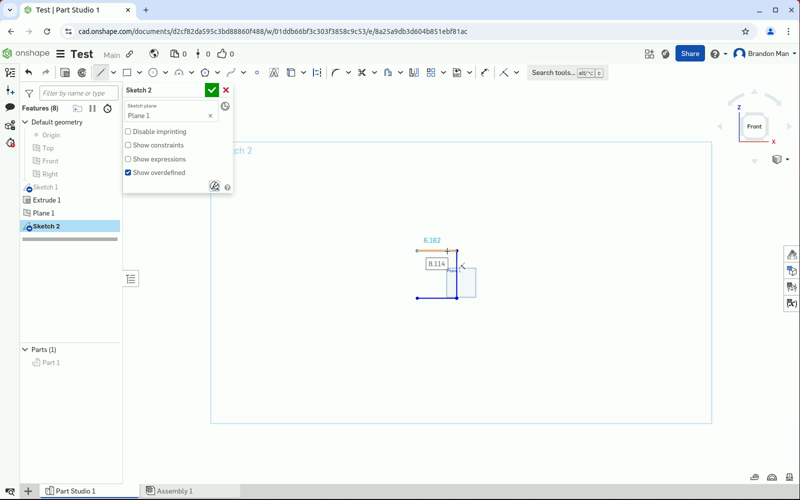
key_down(shift)
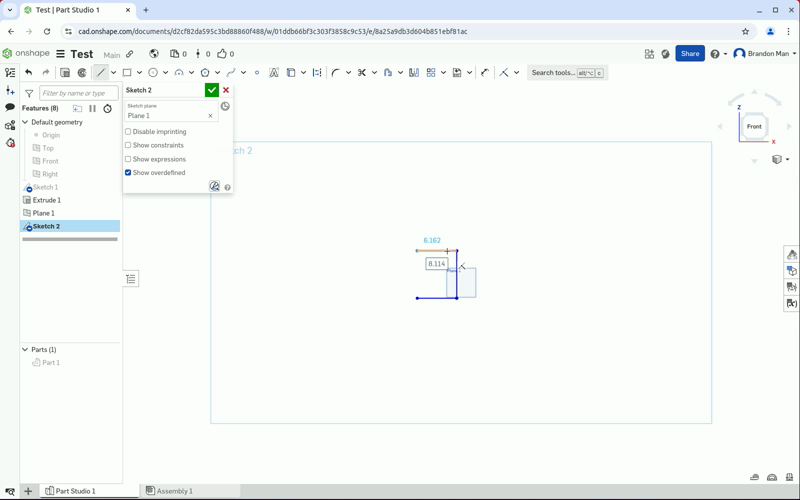
mouse_move(417, 298)
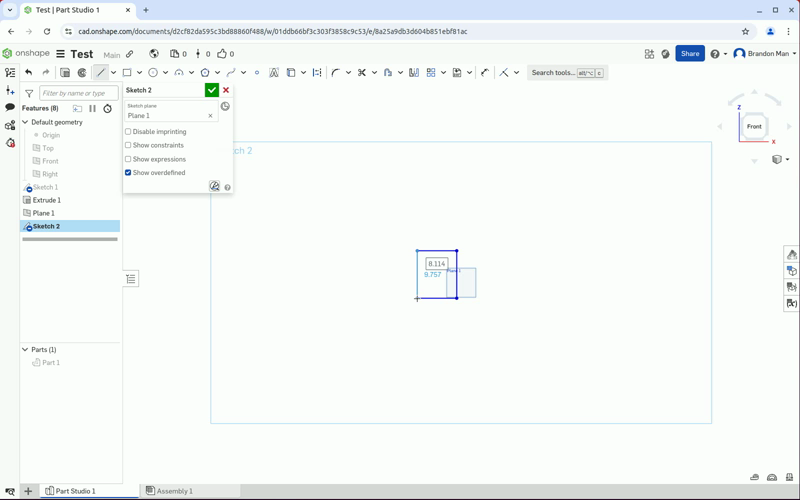
key_up(shift)
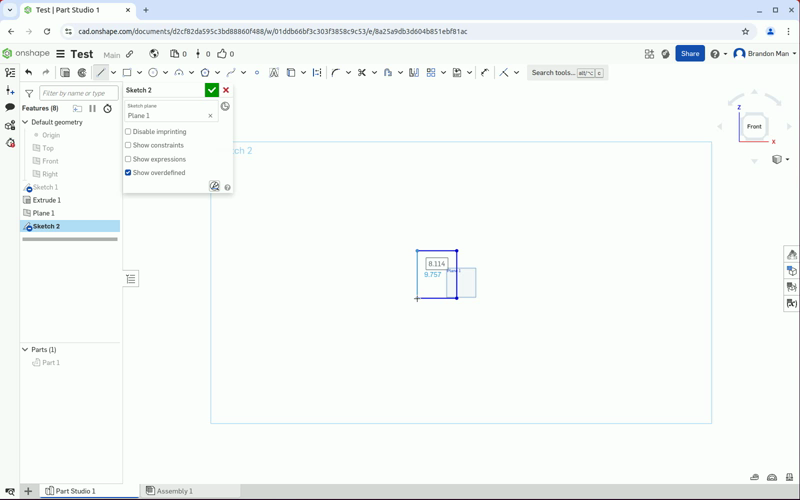
click(417, 298)
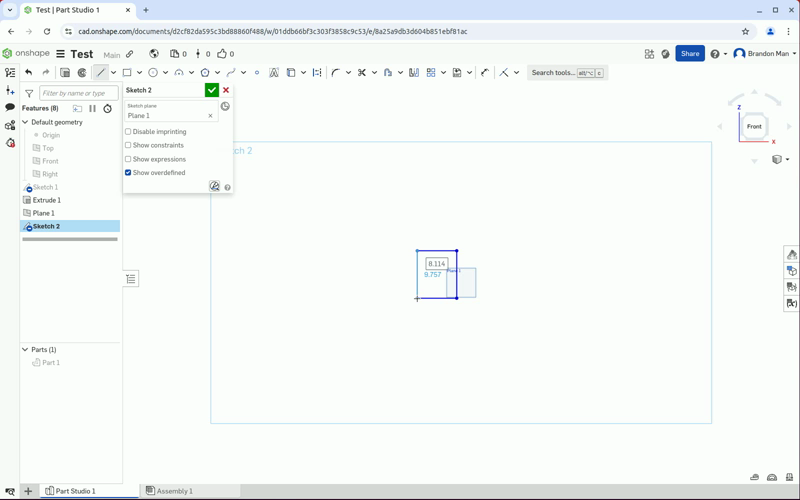
key(esc)
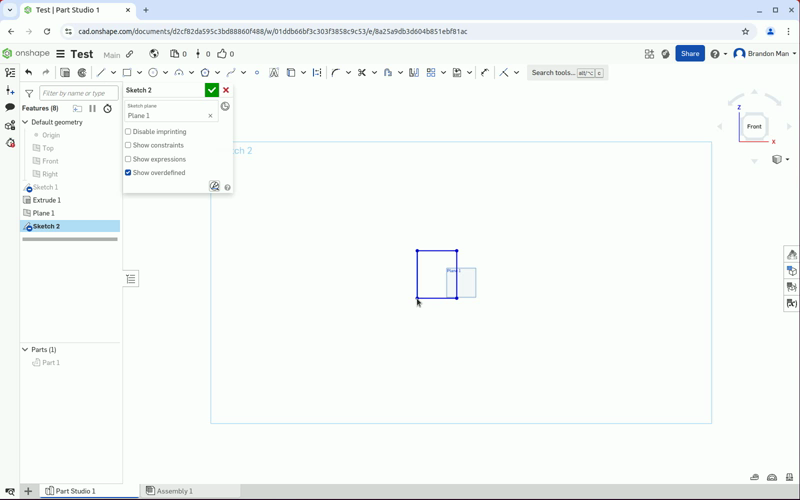
mouse_move(418, 281)
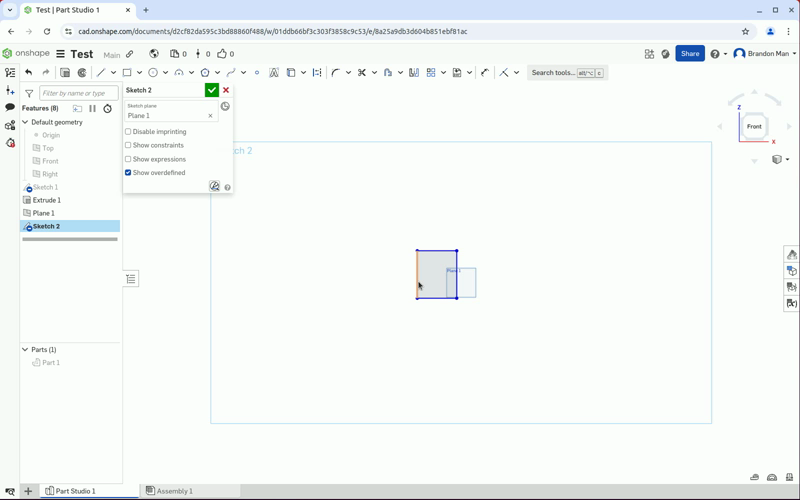
click(418, 281)
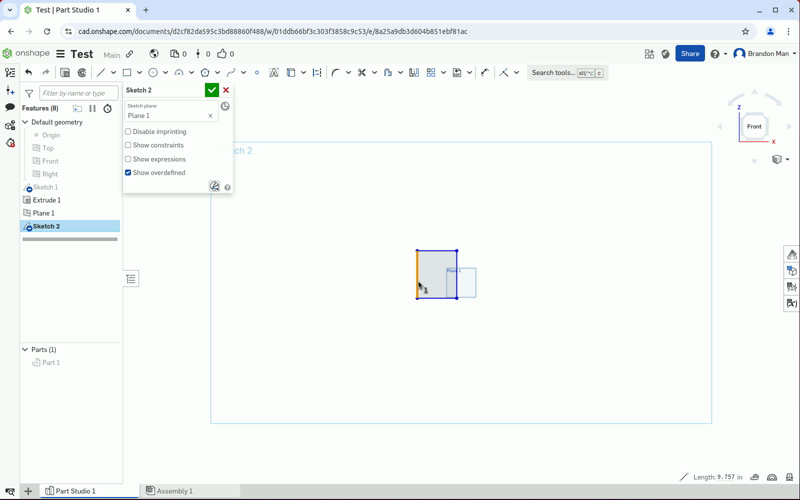
mouse_move(73, 352)
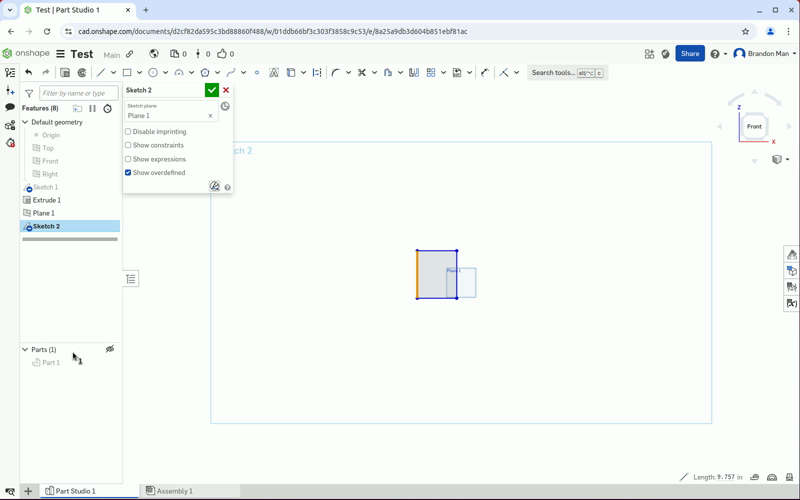
key(shift+y)
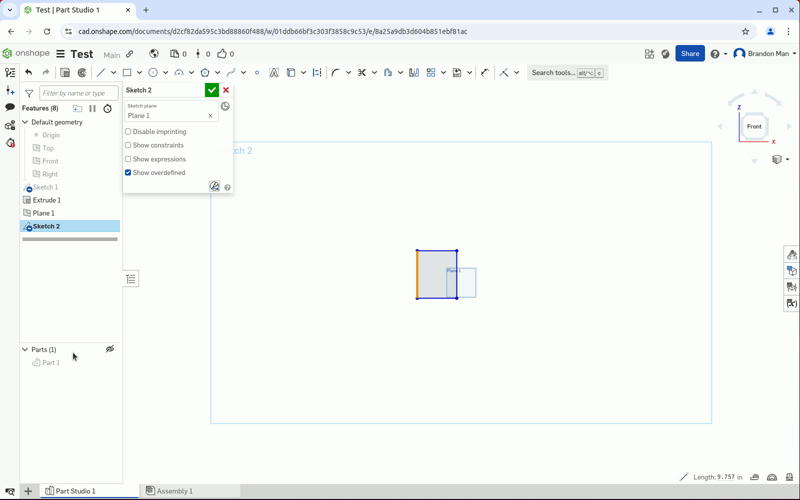
key(shift+e)
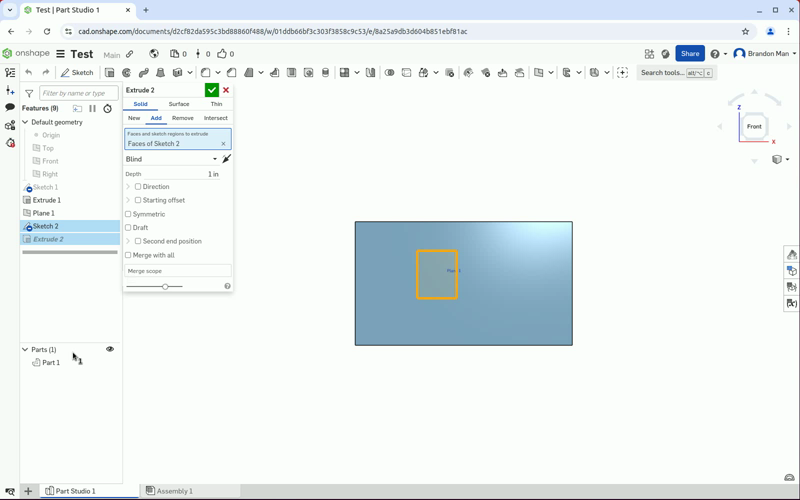
mouse_move(143, 106)
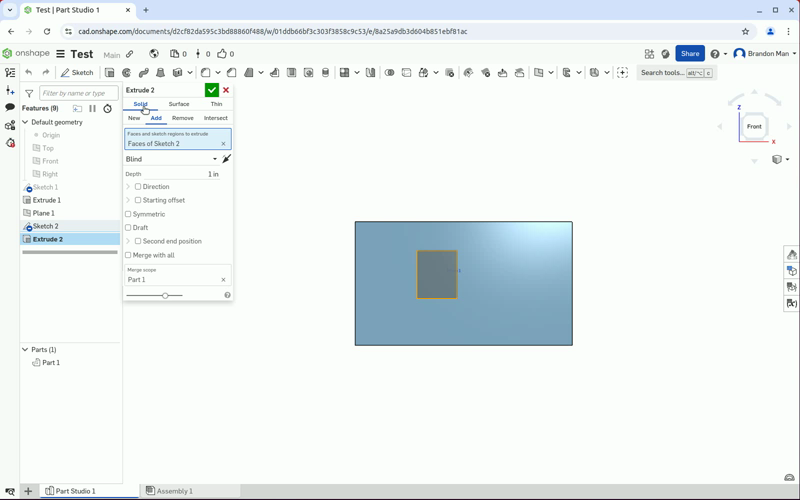
click(143, 106)
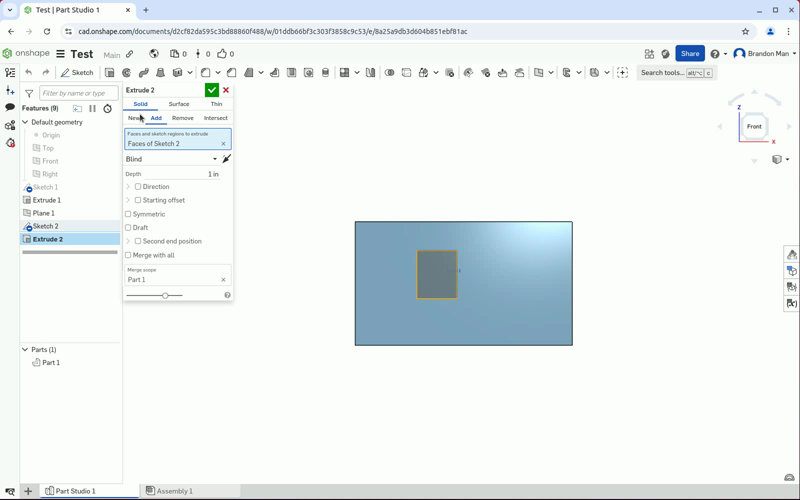
mouse_move(137, 120)
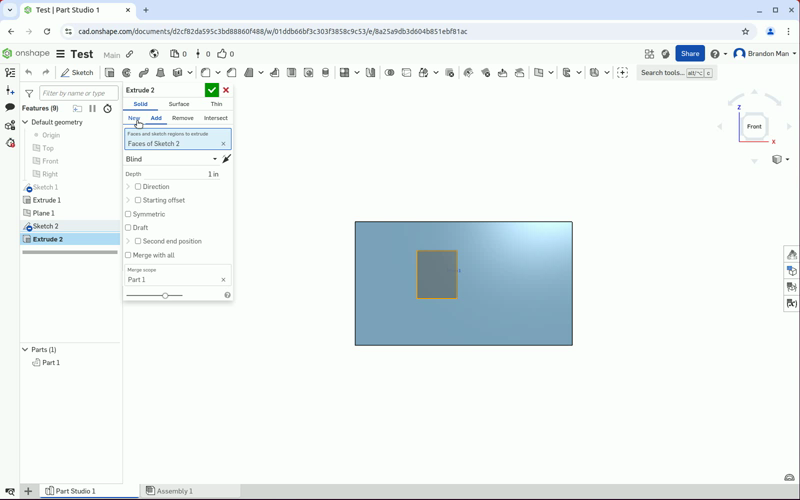
click(137, 120)
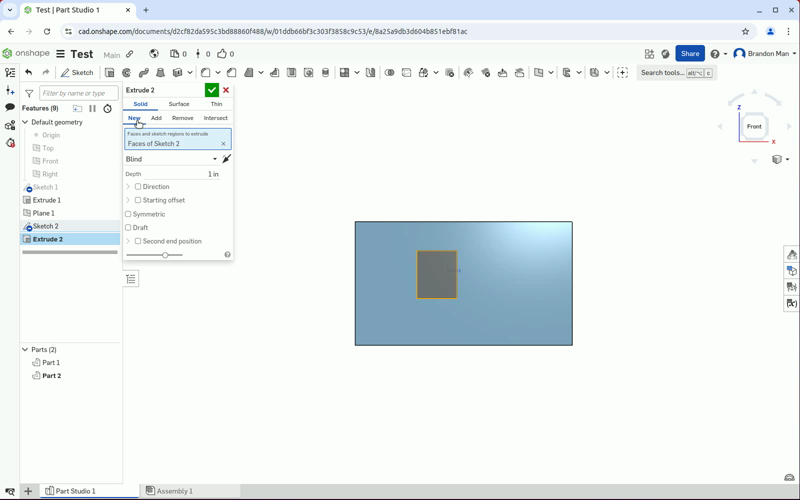
key(tab, 4)
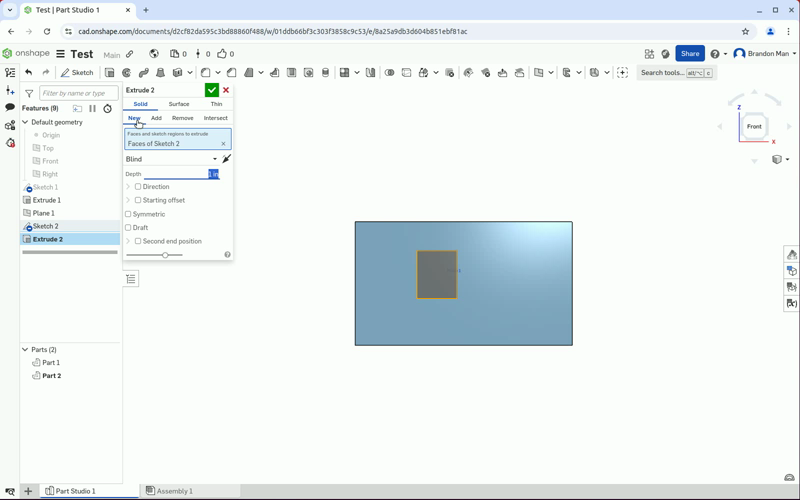
text(3.129)
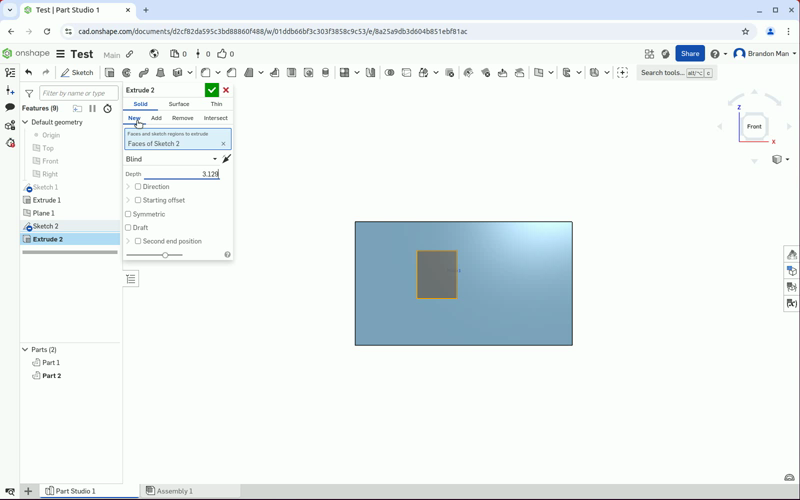
key(tab, 3)
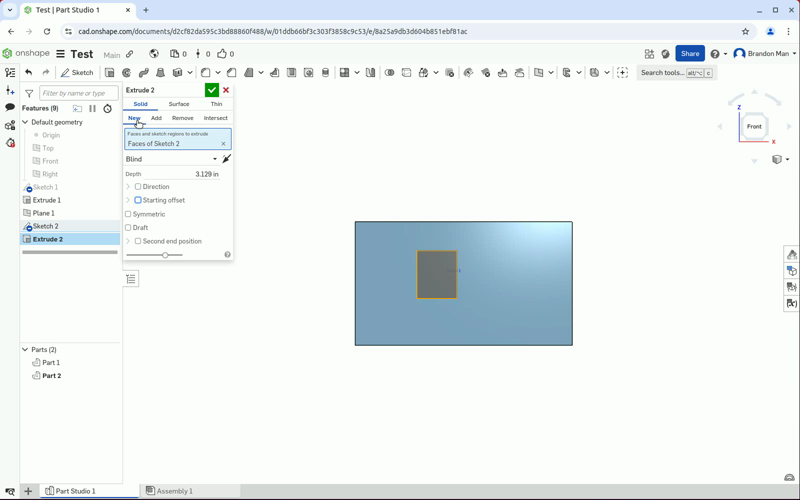
key(tab, 2)
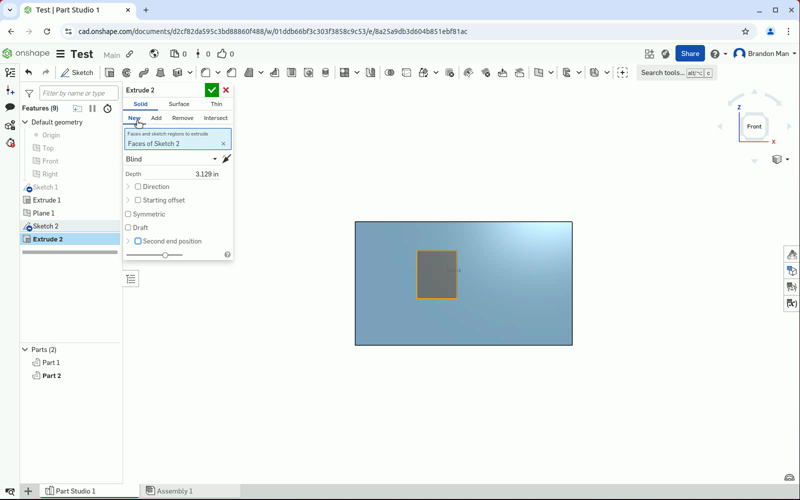
key(space)
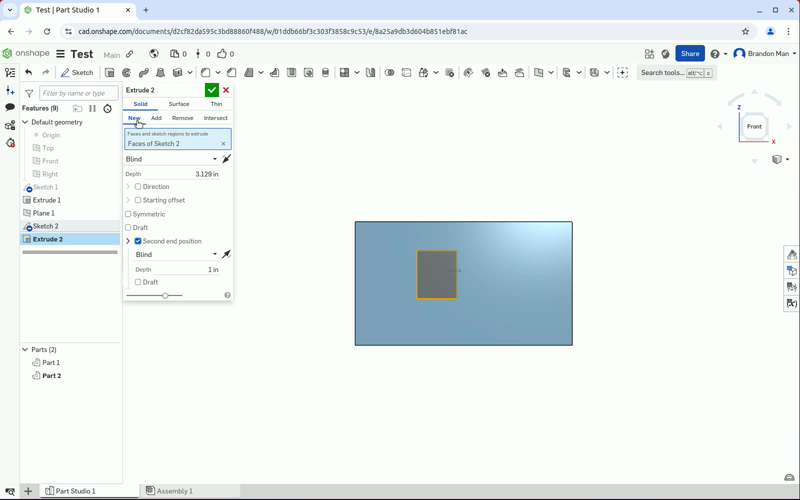
key(tab, 3)
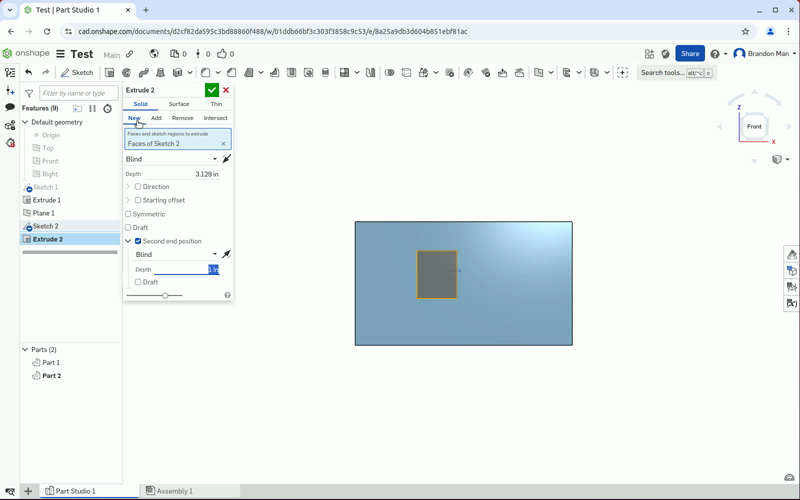
text(11.073)
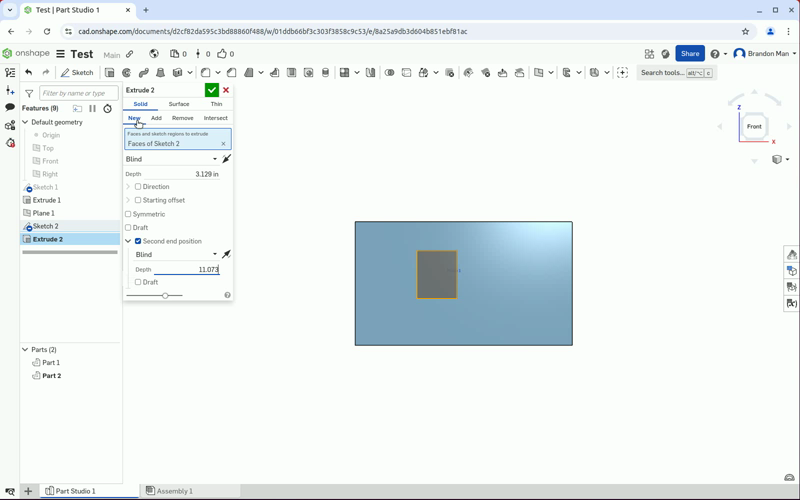
key(enter)
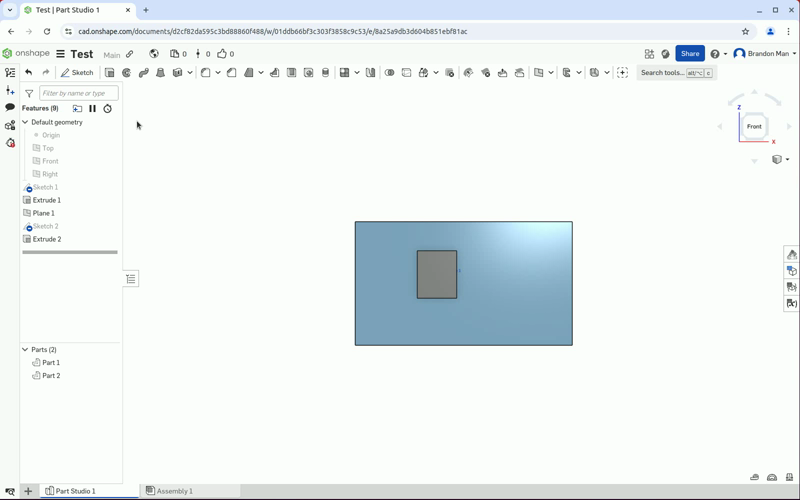
key(shift+h)
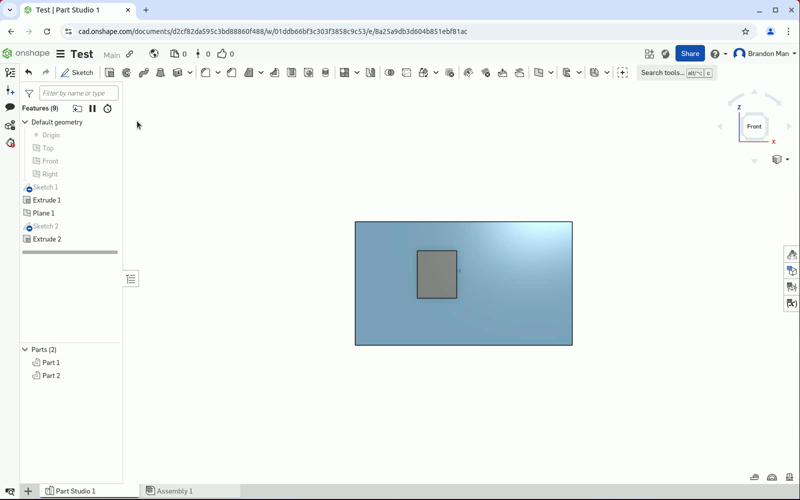
key(shift+h)
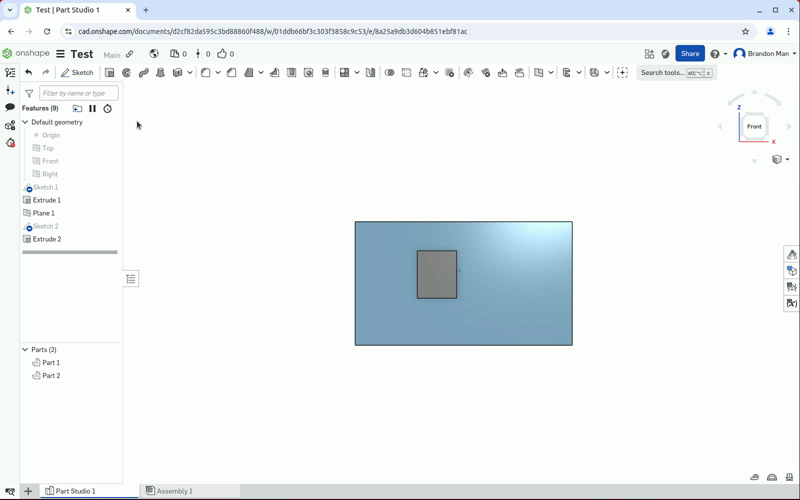
mouse_move(73, 189)
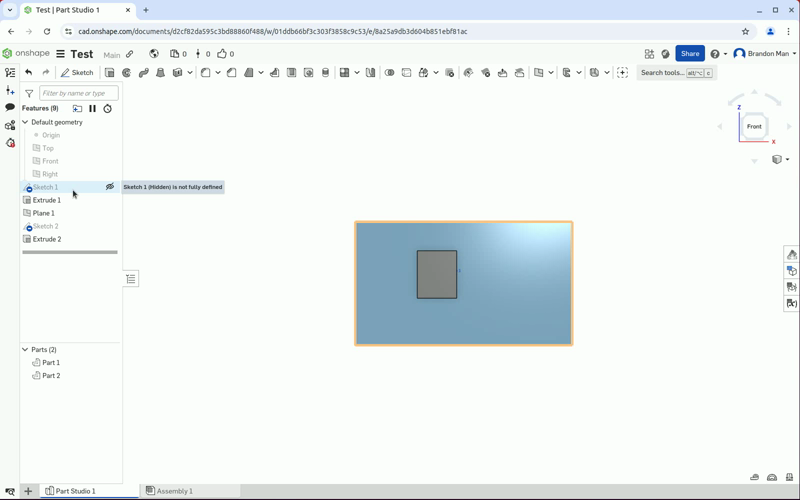
click(73, 189)
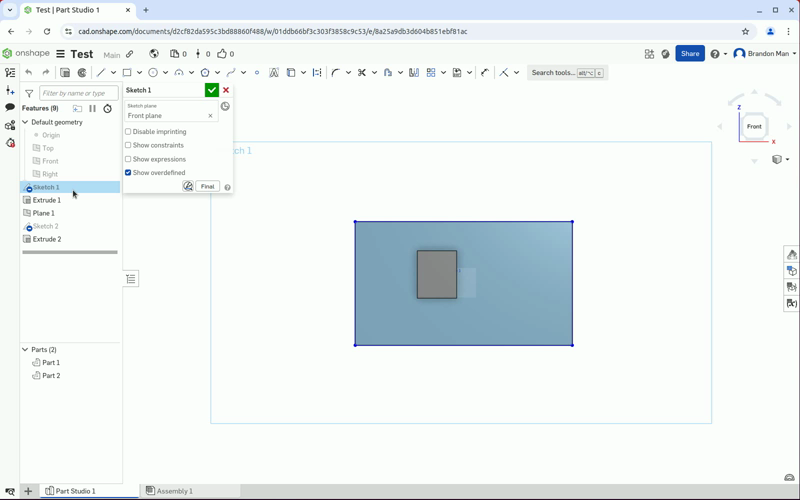
mouse_move(229, 92)
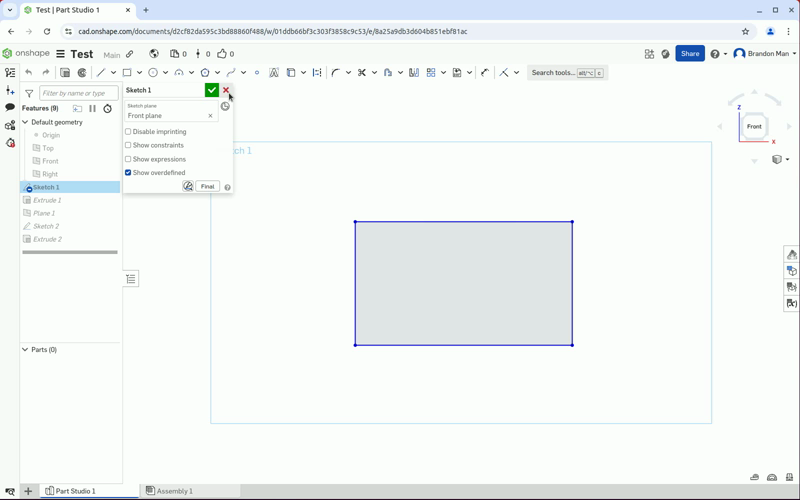
click(229, 92)
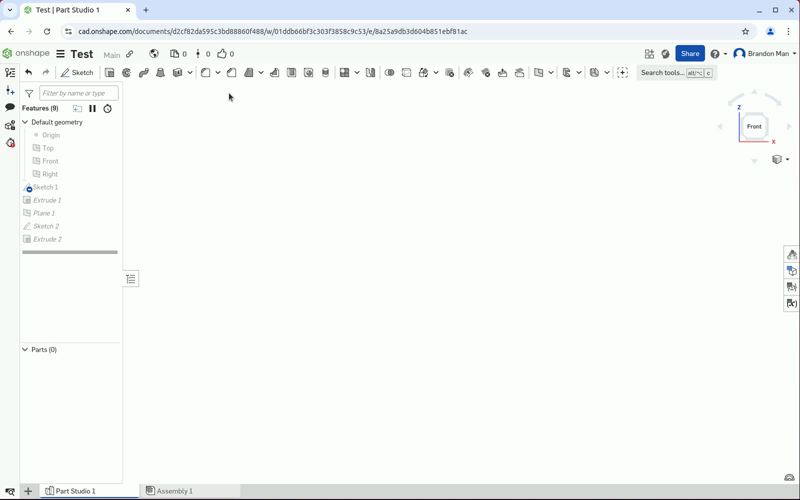
mouse_move(73, 352)
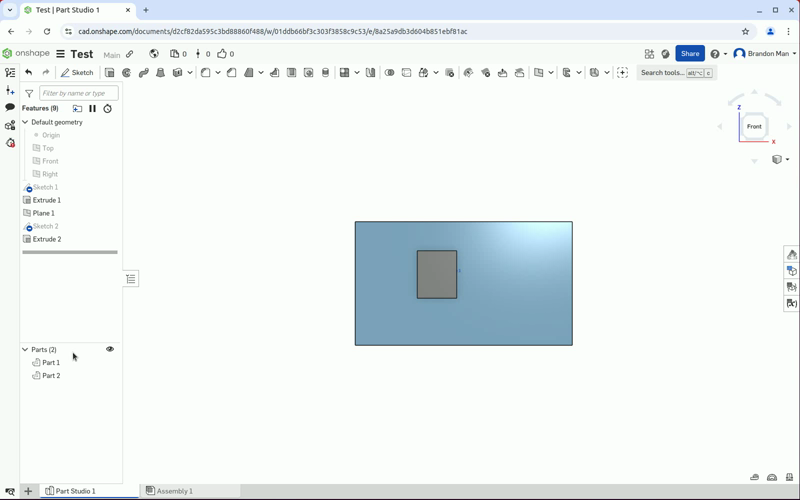
key(y)
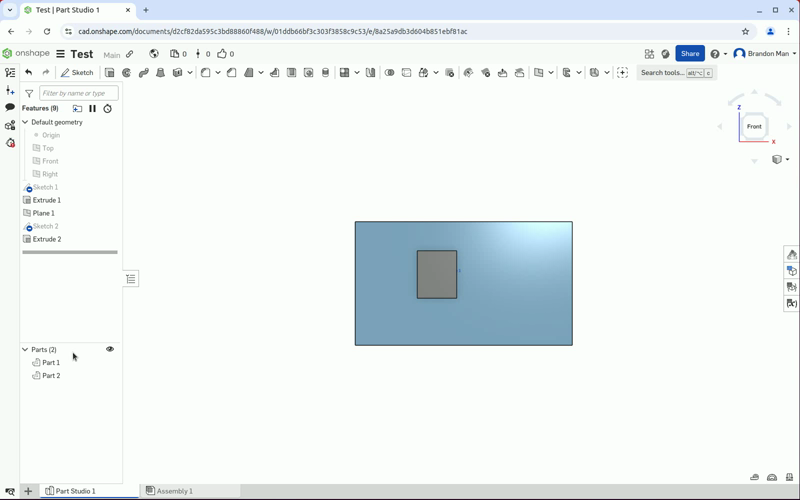
key(shift+p)
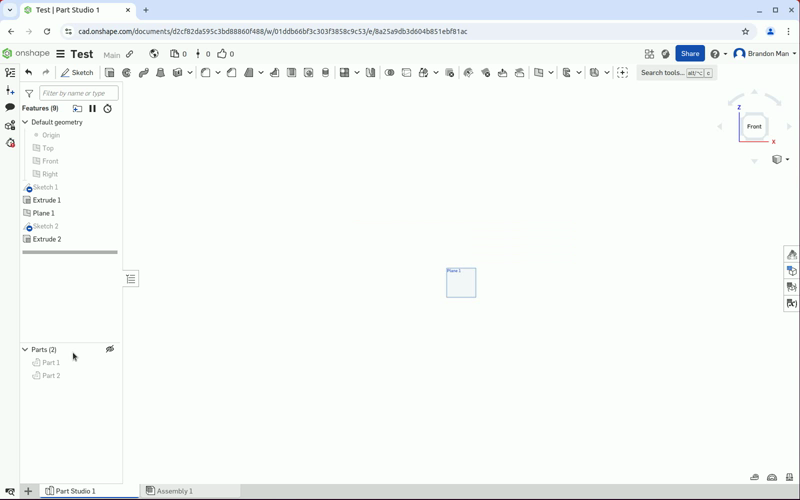
key(space)
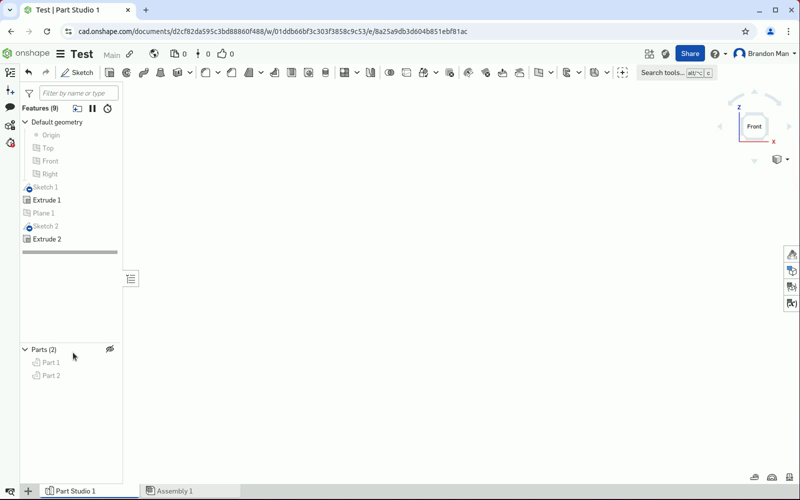
key_down(shift)
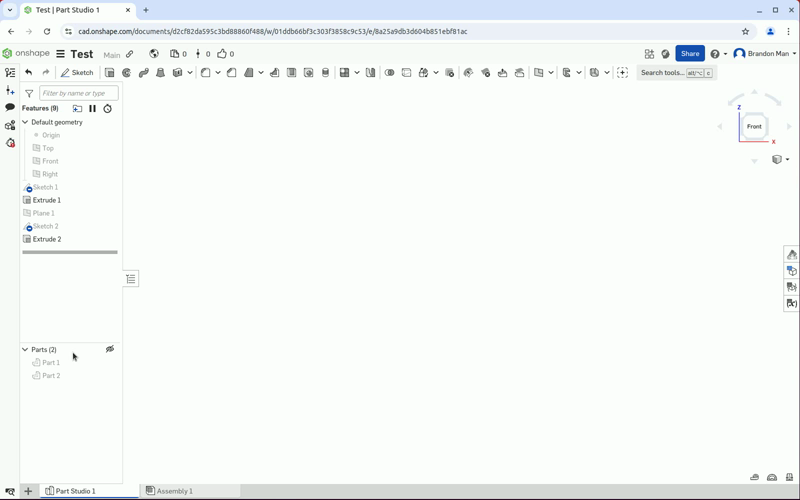
key(down)
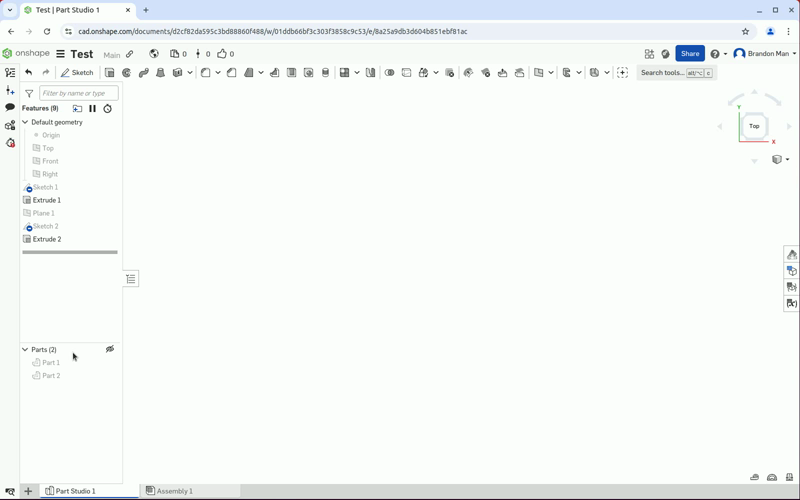
key_up(shift)
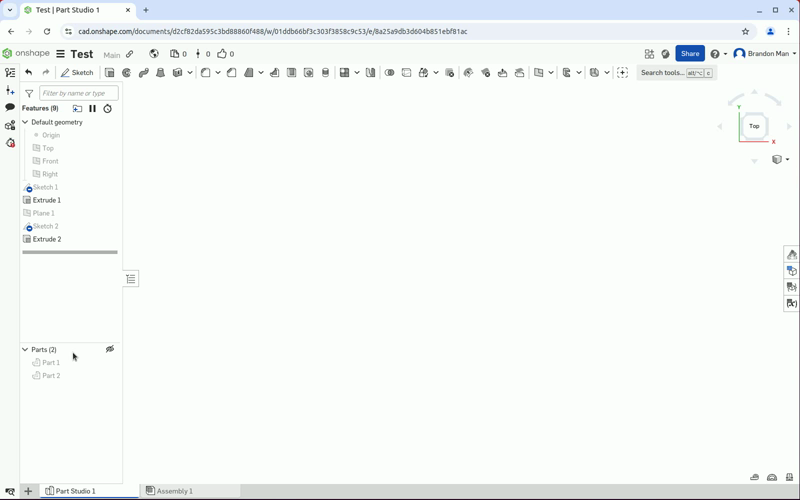
mouse_move(73, 352)
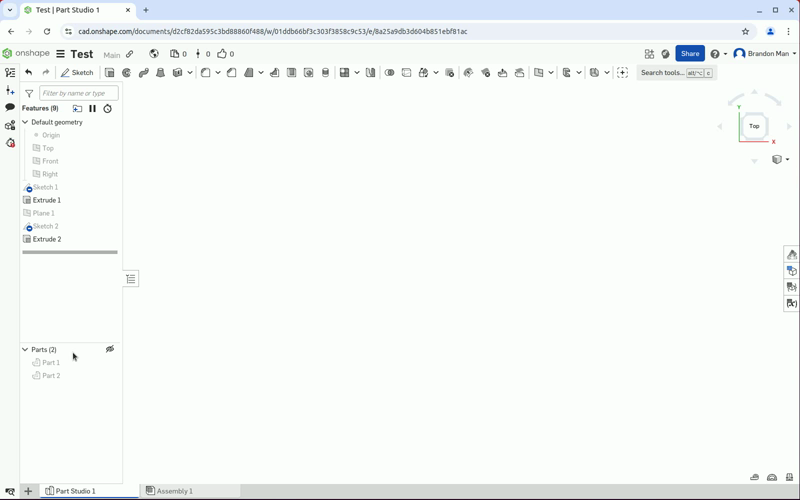
key(shift+y)
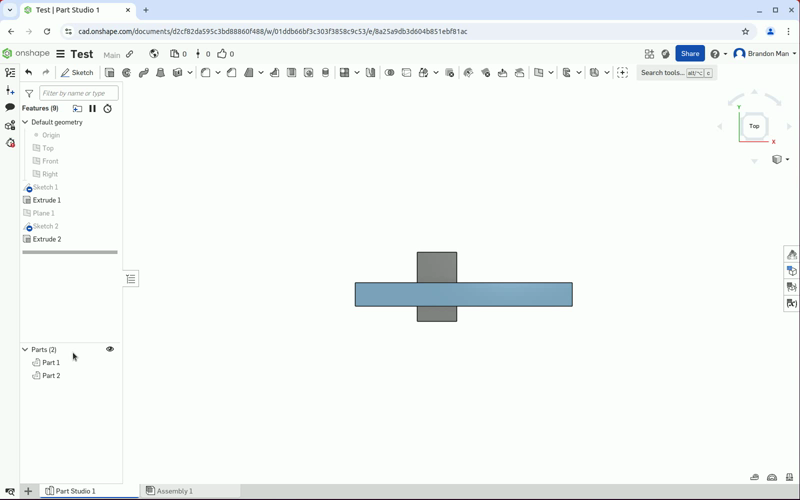
mouse_move(541, 75)
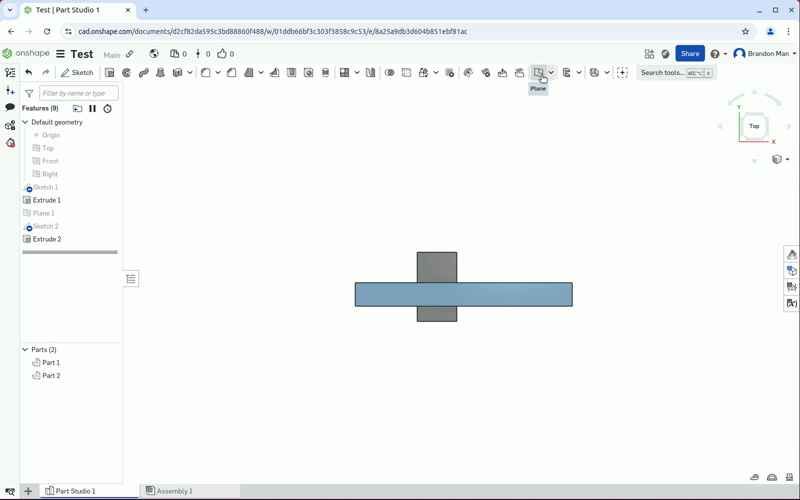
click(541, 75)
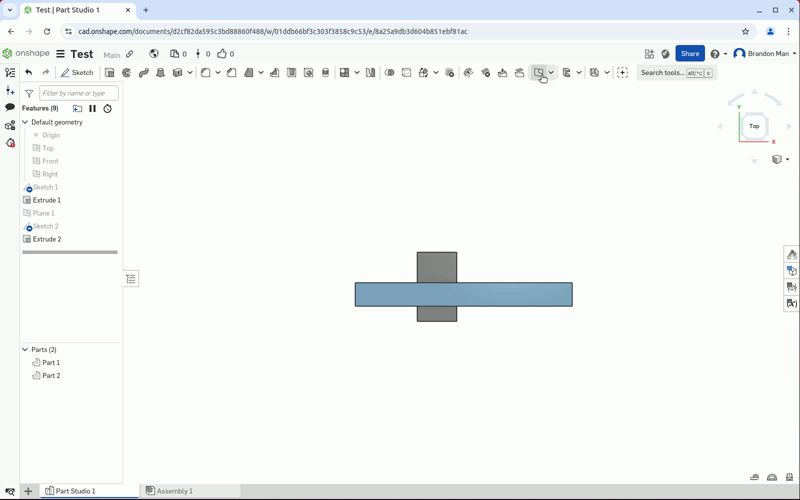
mouse_move(73, 150)
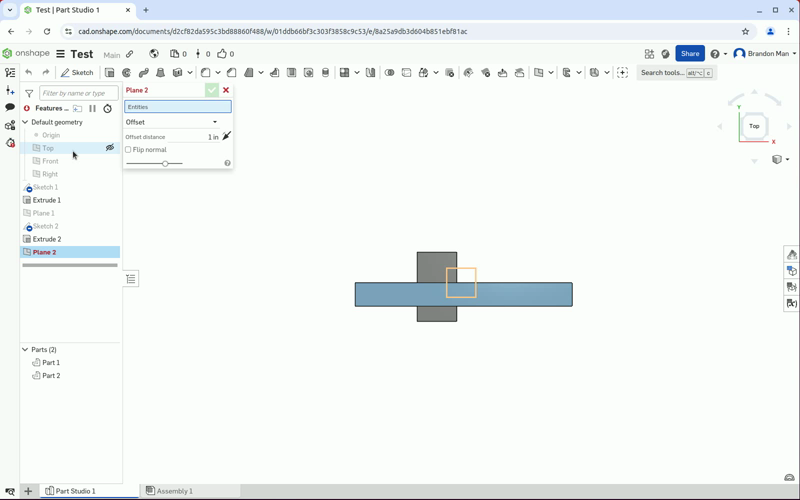
click(73, 150)
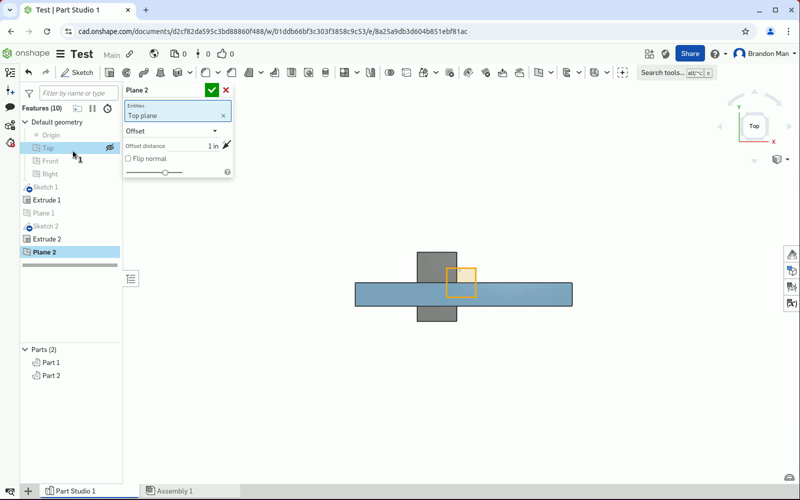
key(tab, 2)
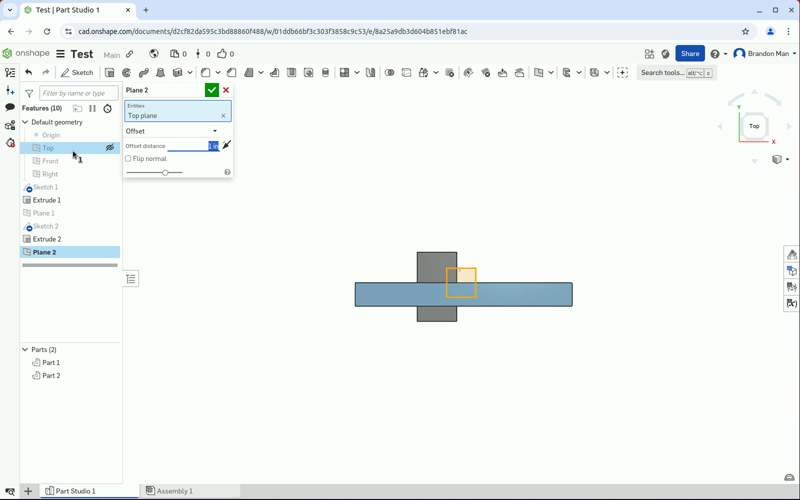
text(6.501)
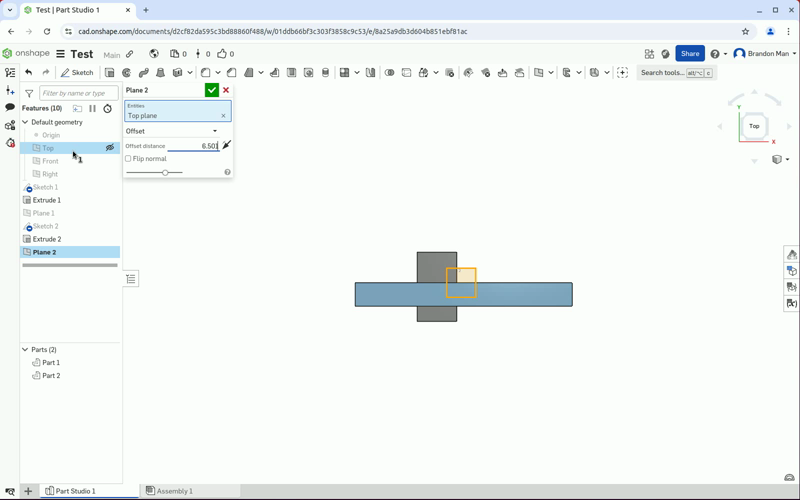
key(enter, 2)
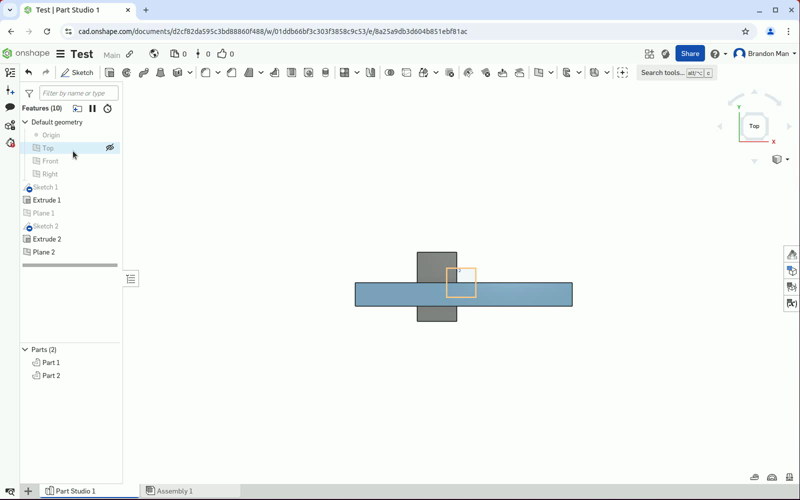
key(shift+s)
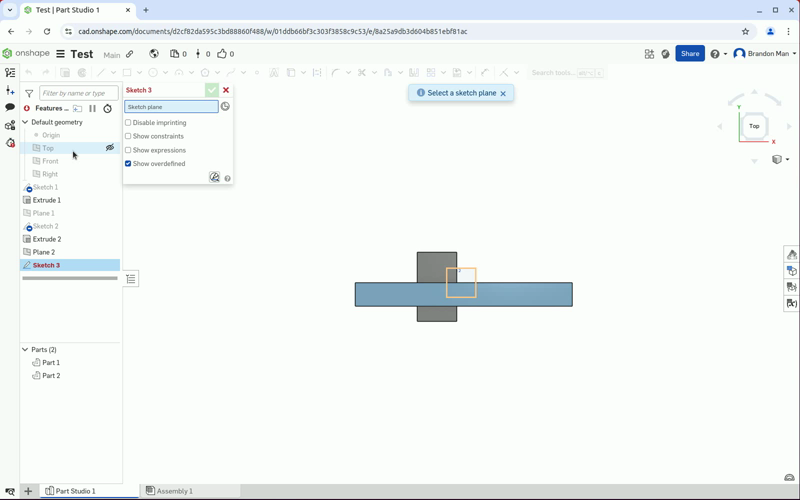
mouse_move(73, 254)
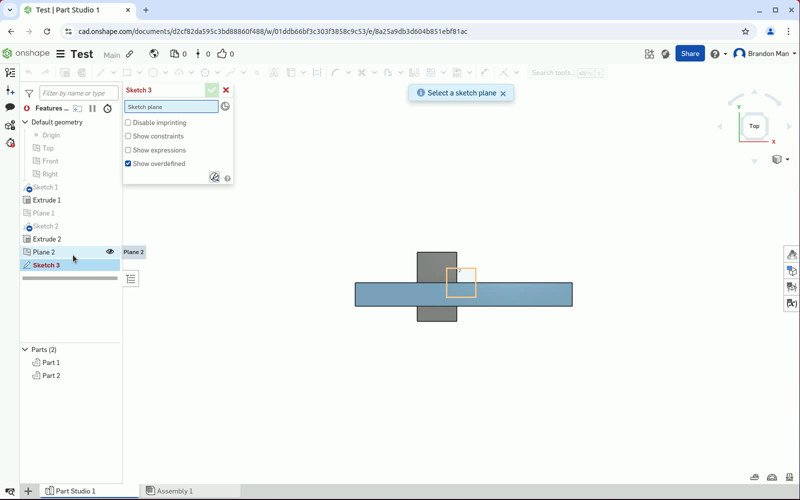
click(73, 254)
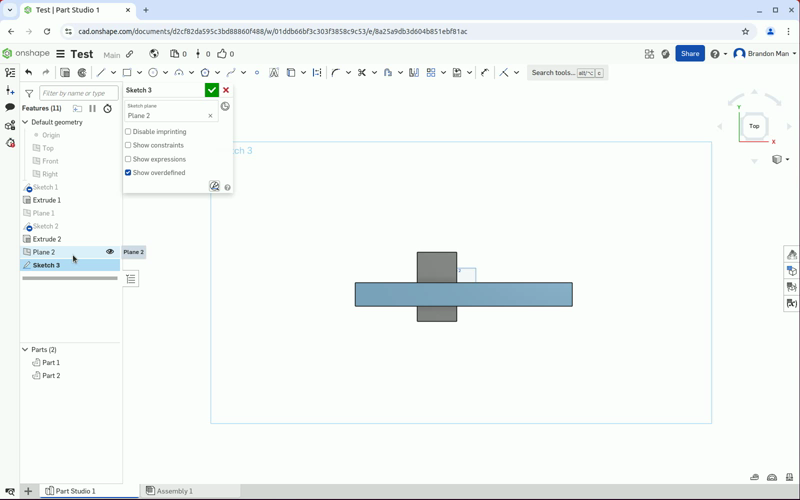
mouse_move(73, 352)
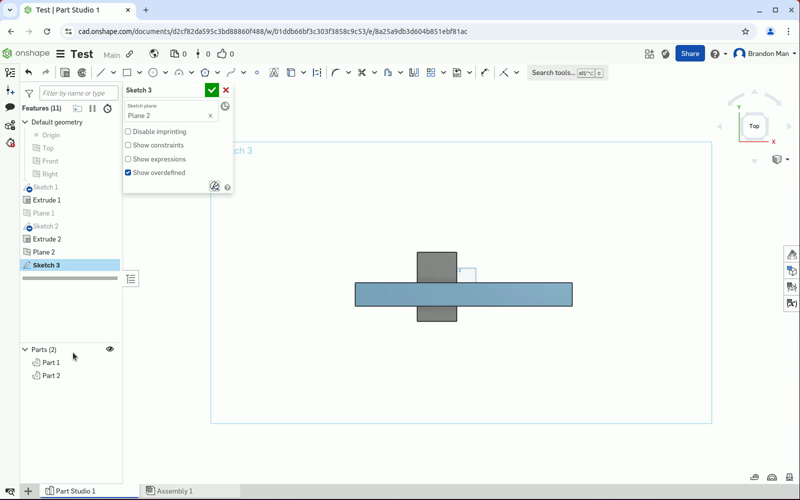
key(y)
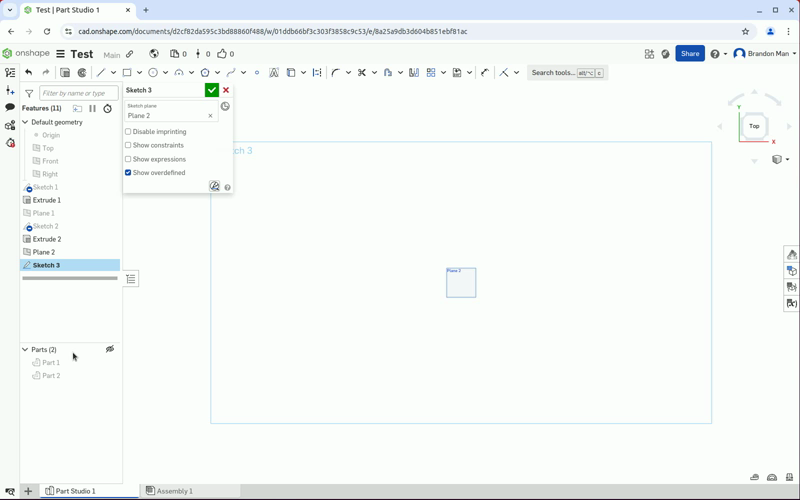
key(l)
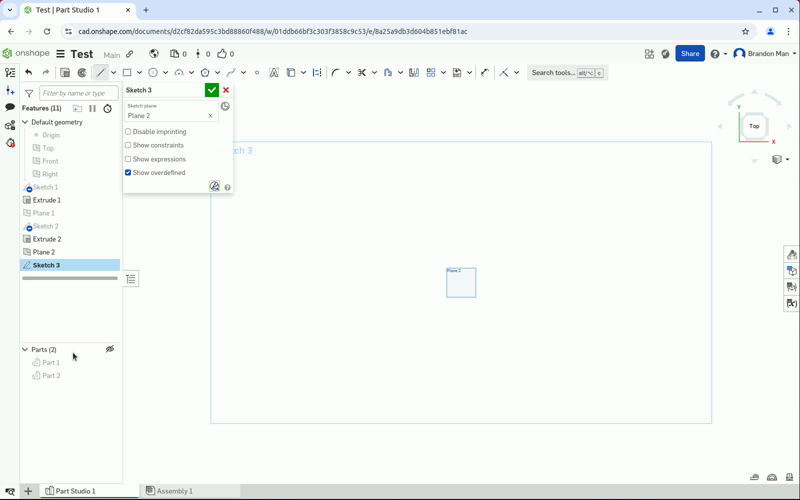
key_down(shift)
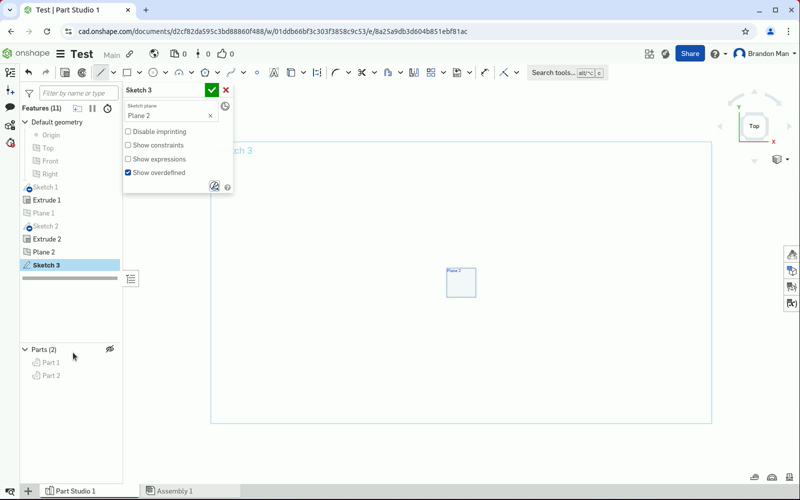
mouse_move(425, 267)
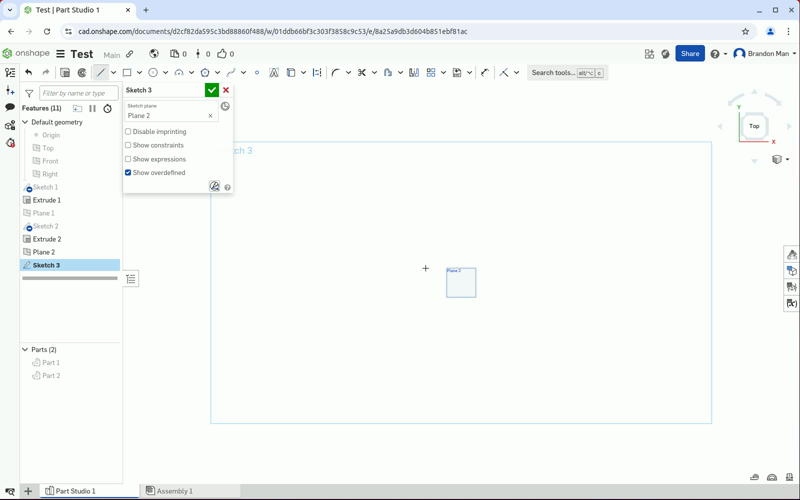
click(425, 267)
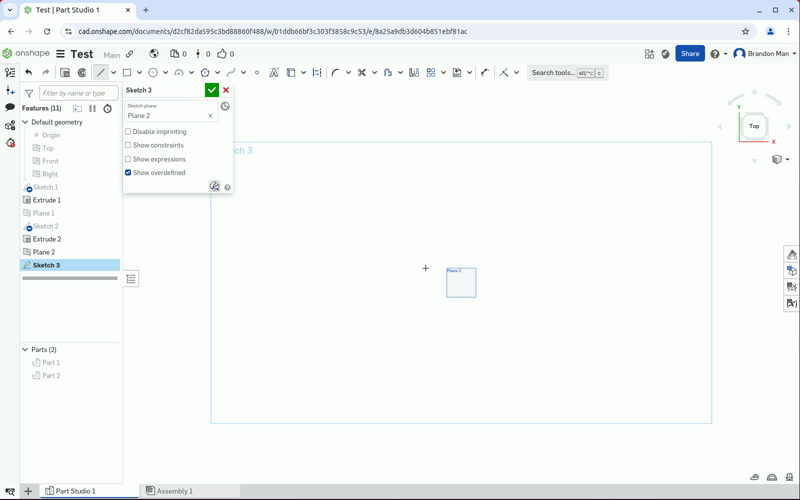
key_up(shift)
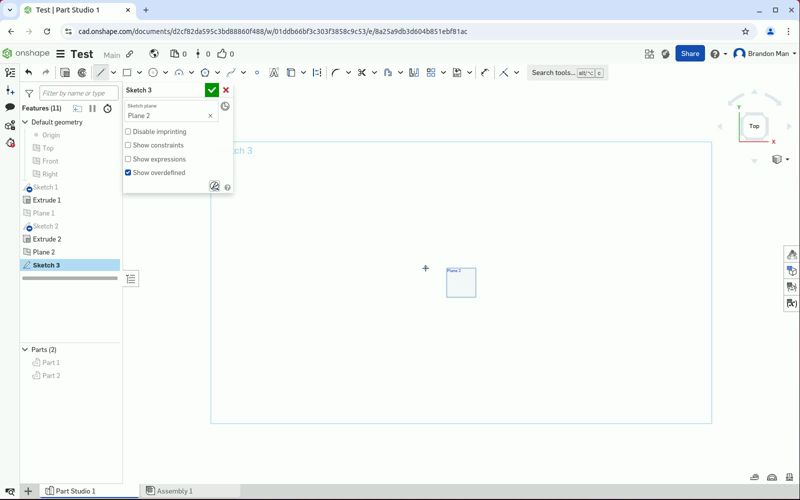
key_down(shift)
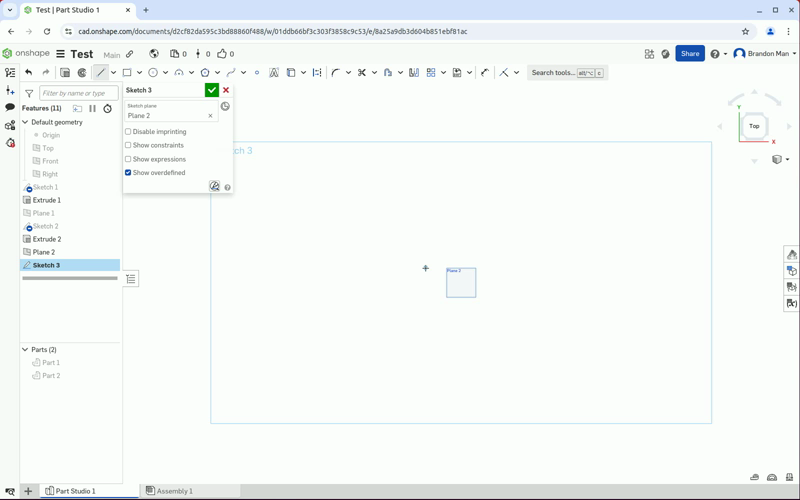
mouse_move(455, 267)
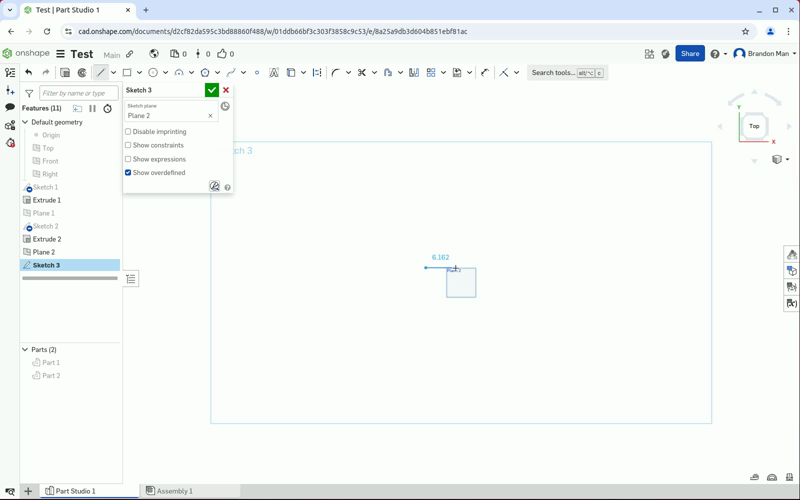
mouse_move(434, 267)
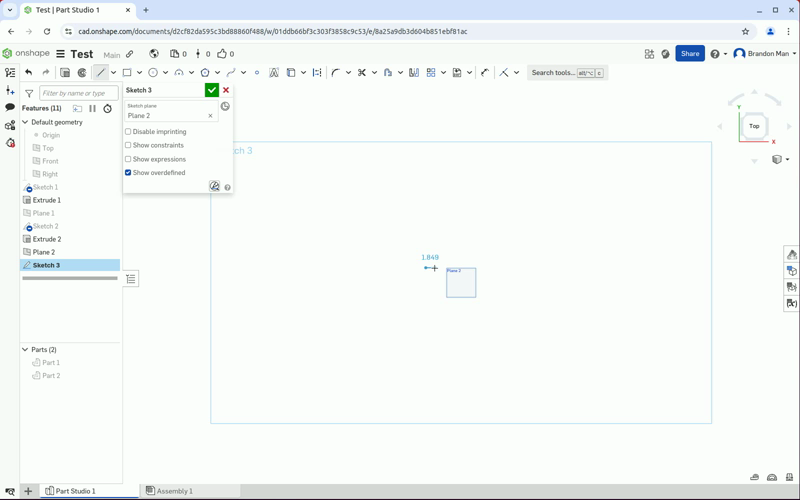
click(434, 267)
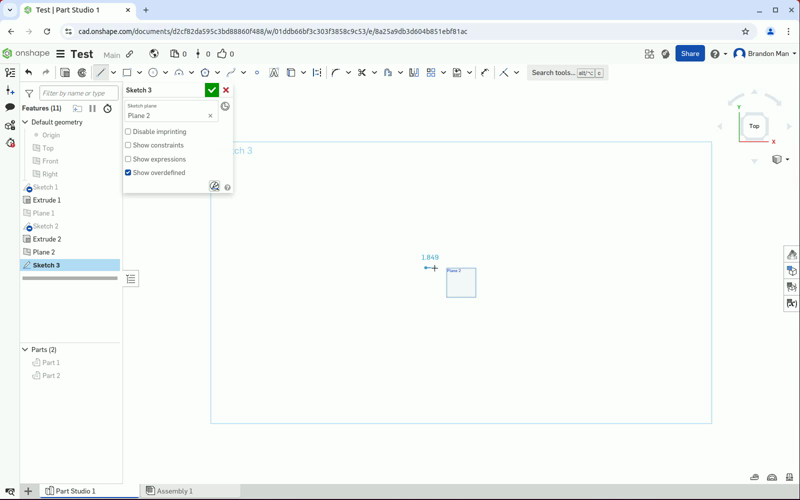
key_up(shift)
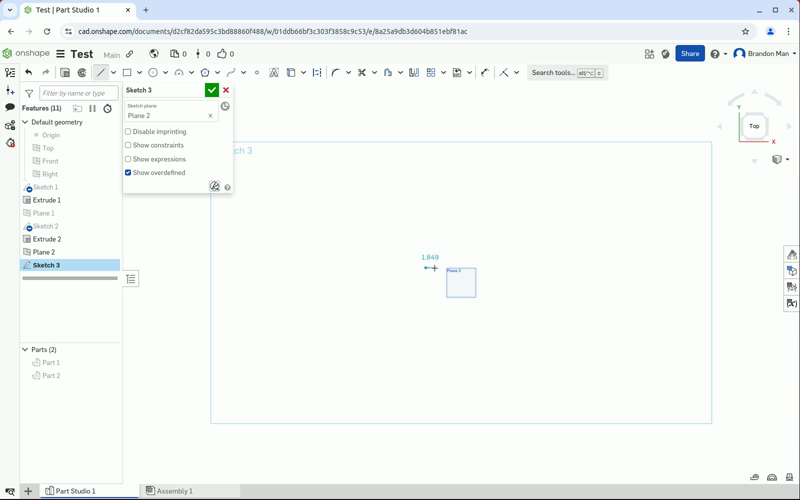
key_down(shift)
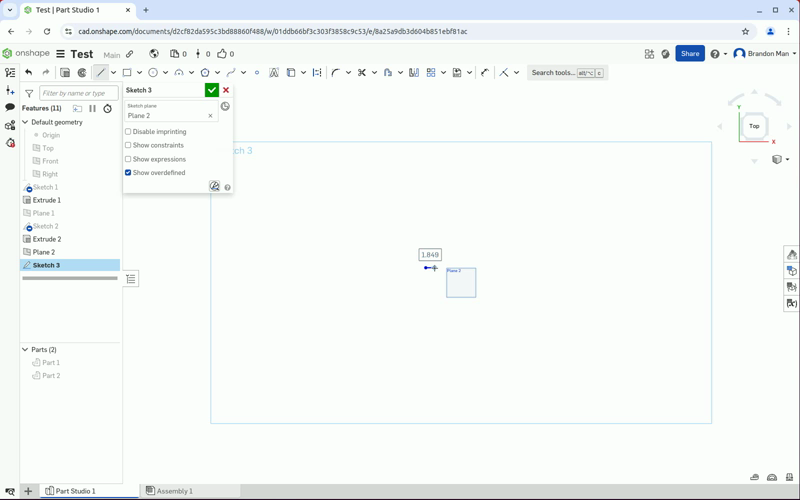
mouse_move(464, 267)
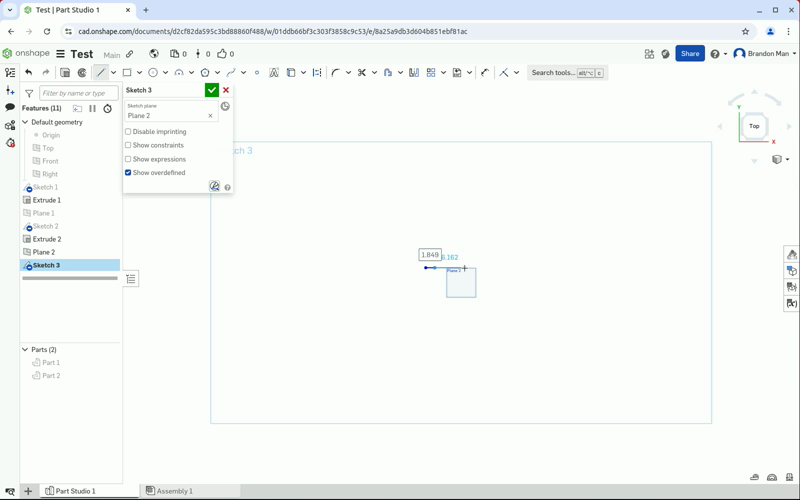
mouse_move(434, 258)
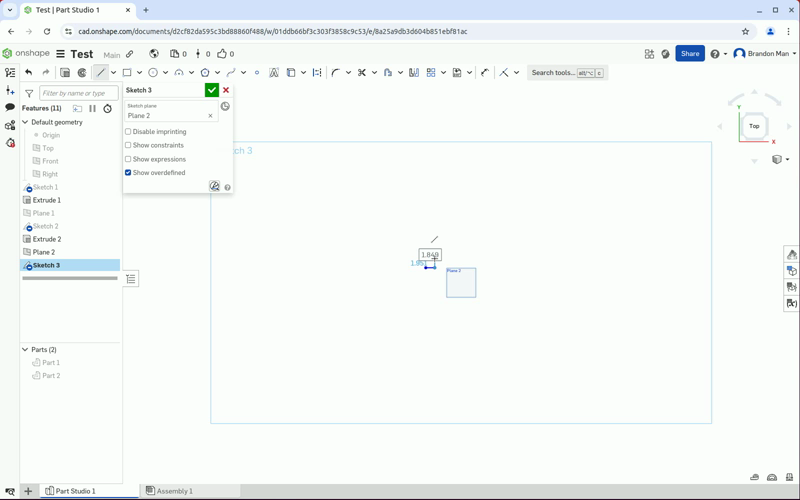
click(434, 258)
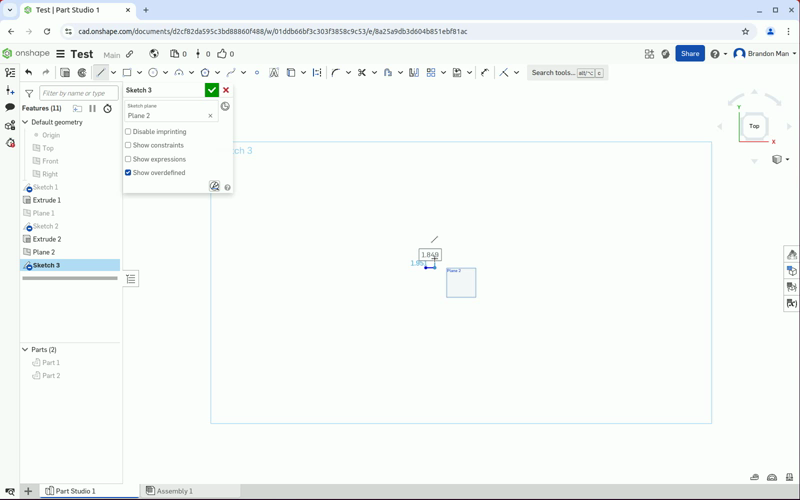
key_up(shift)
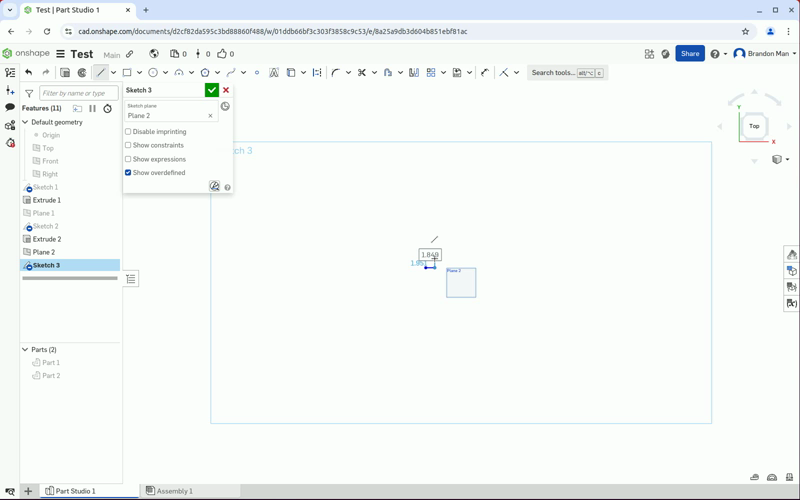
key_down(shift)
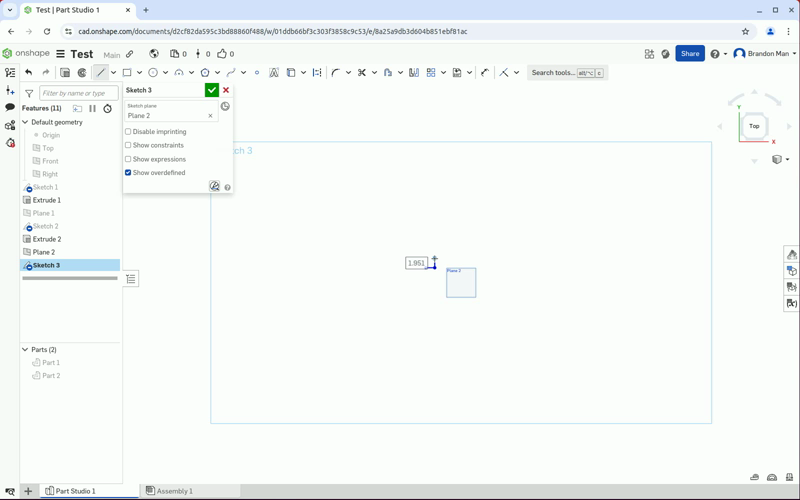
mouse_move(464, 258)
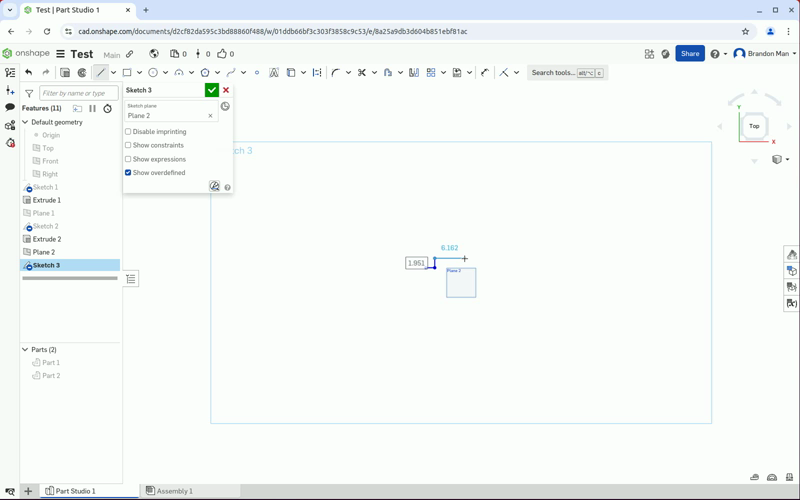
mouse_move(425, 258)
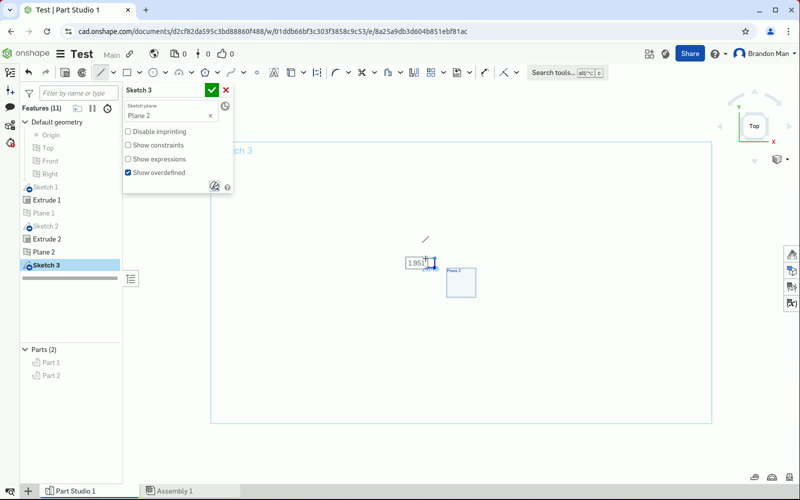
click(425, 258)
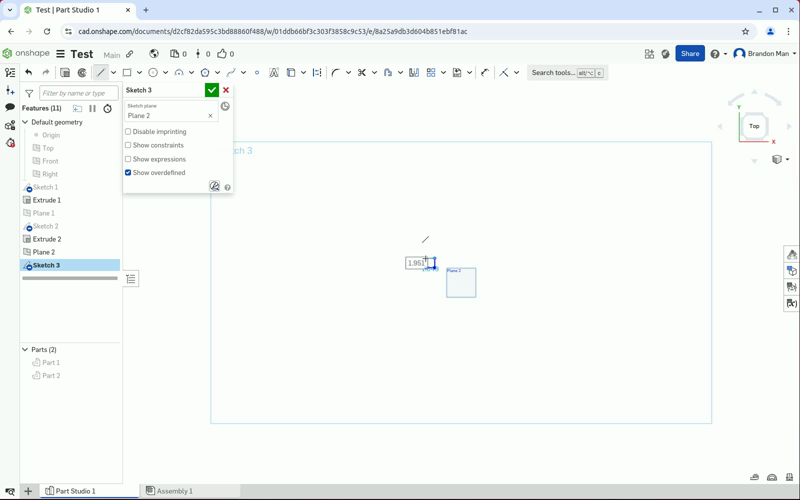
key_up(shift)
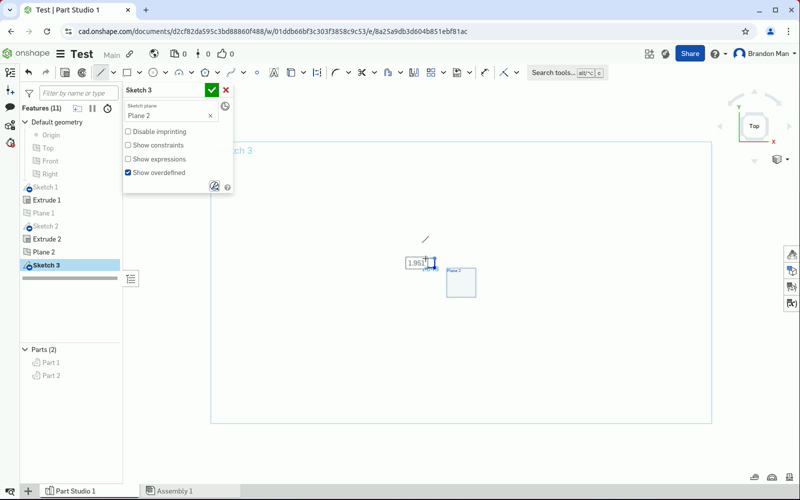
mouse_move(455, 258)
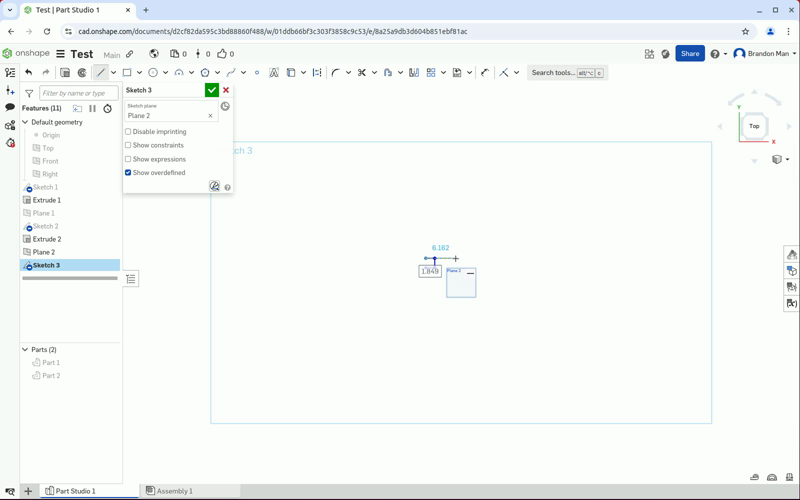
key_down(shift)
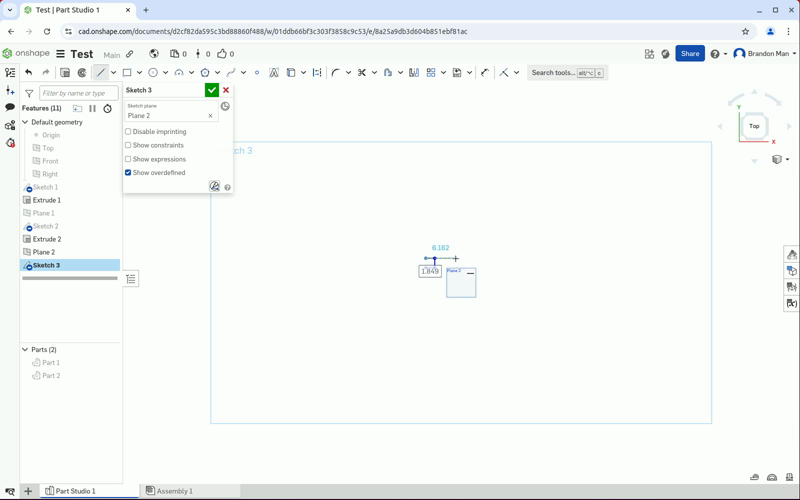
mouse_move(425, 267)
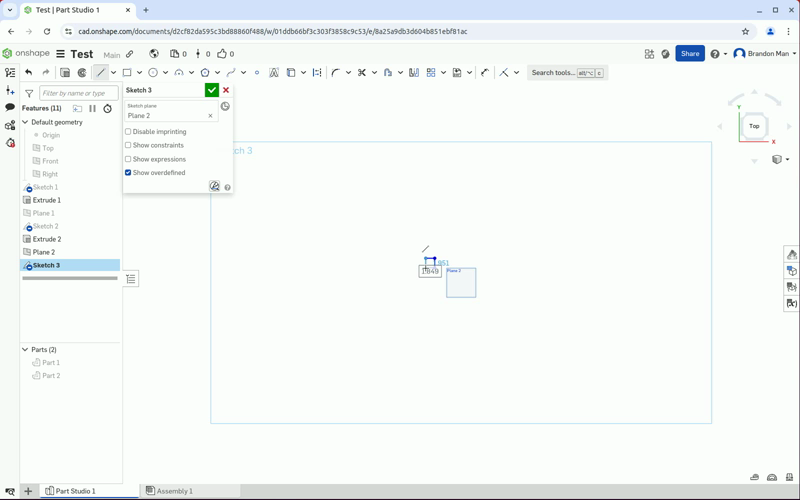
key_up(shift)
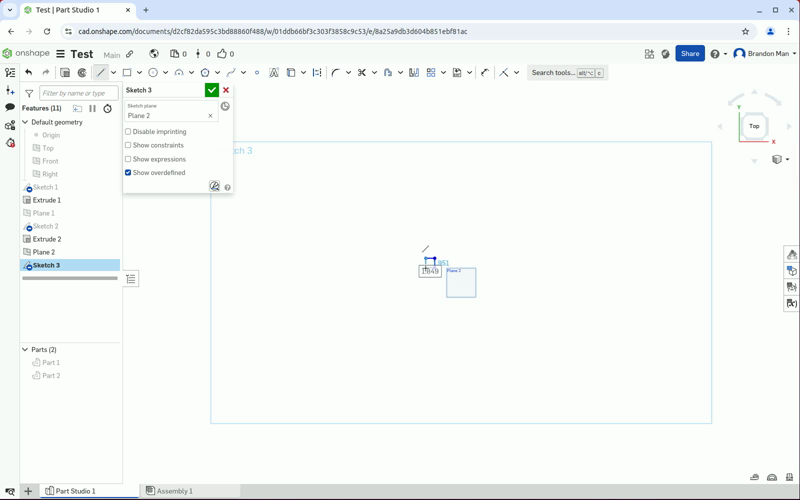
click(425, 267)
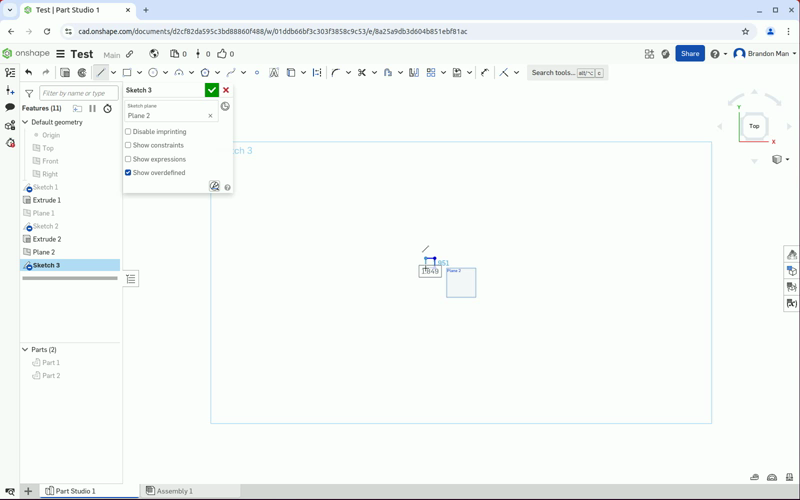
key(esc)
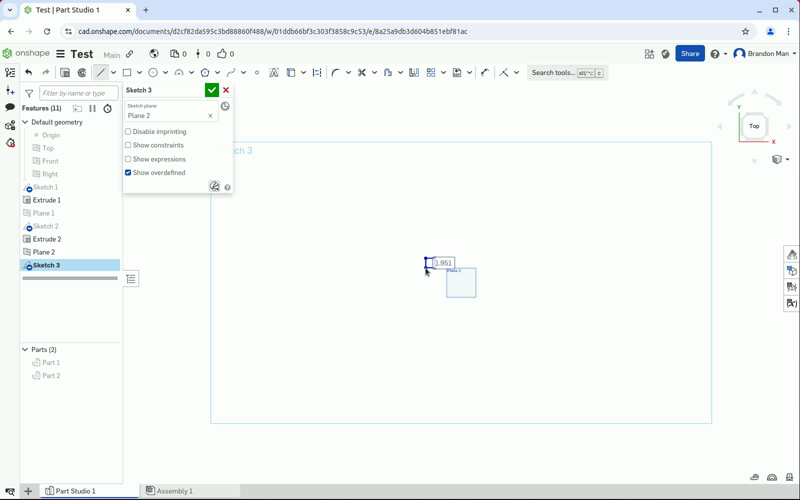
mouse_move(428, 262)
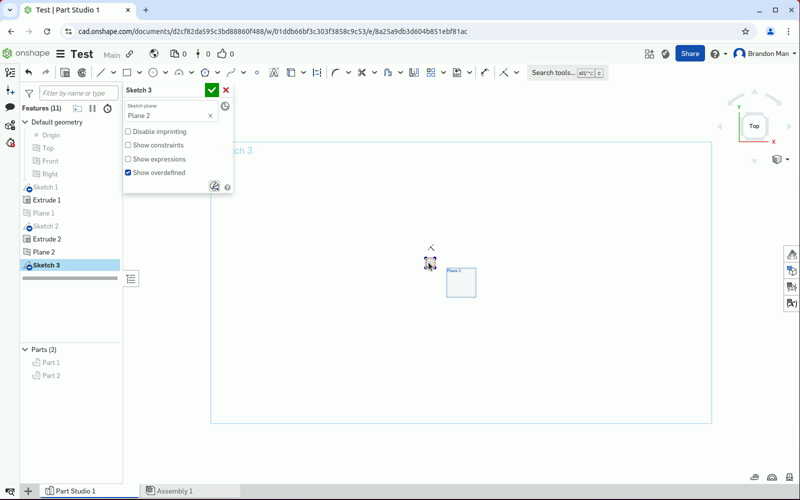
scroll(6)
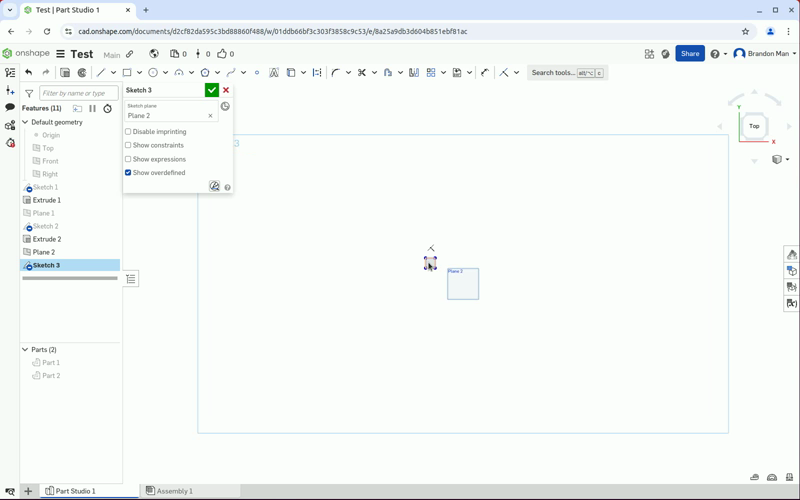
scroll(6)
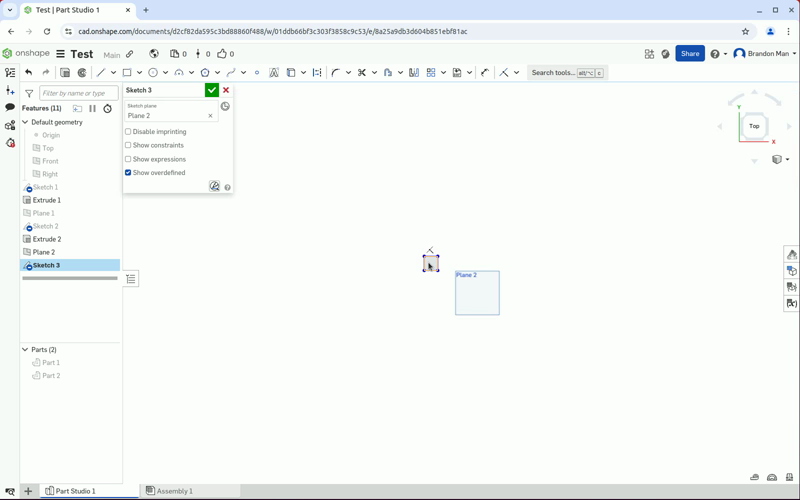
scroll(6)
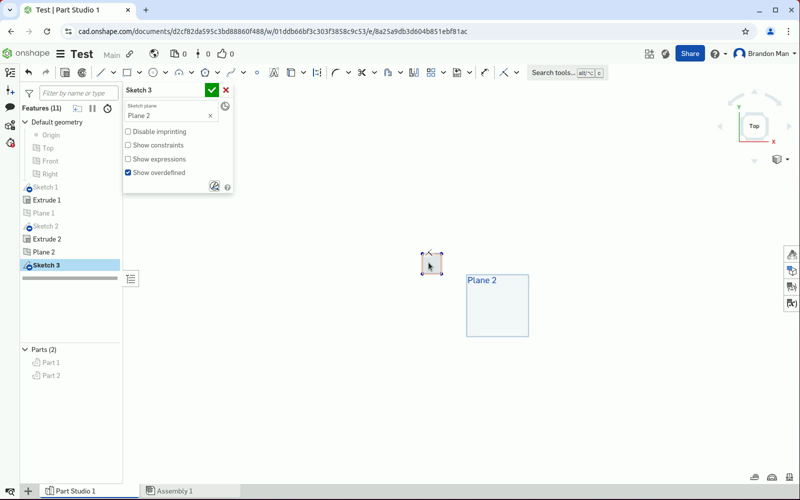
scroll(6)
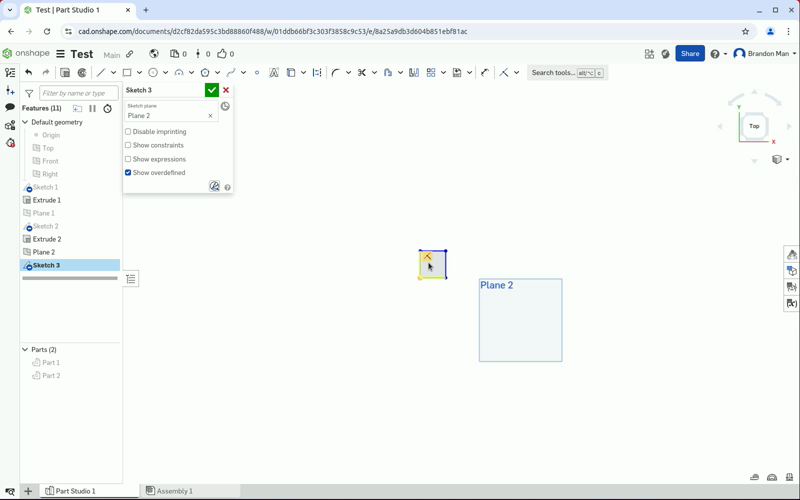
scroll(6)
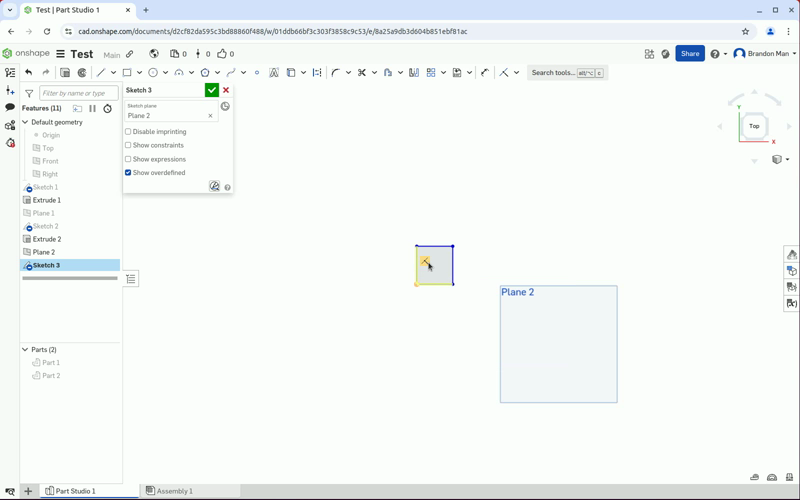
scroll(6)
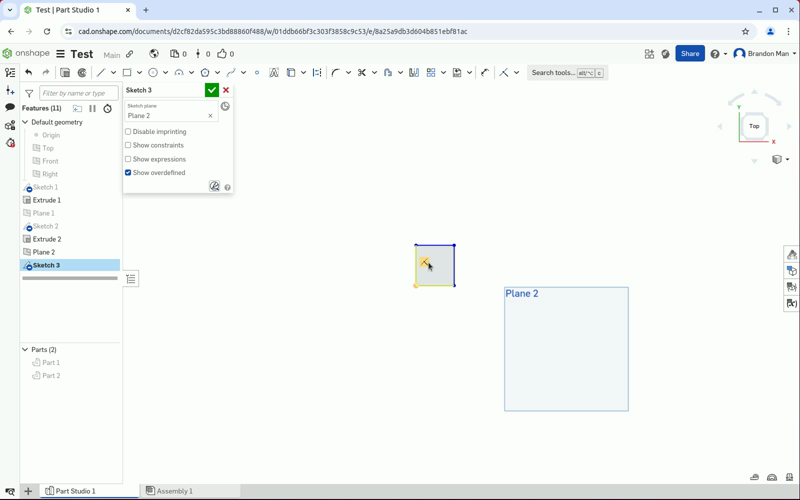
scroll(6)
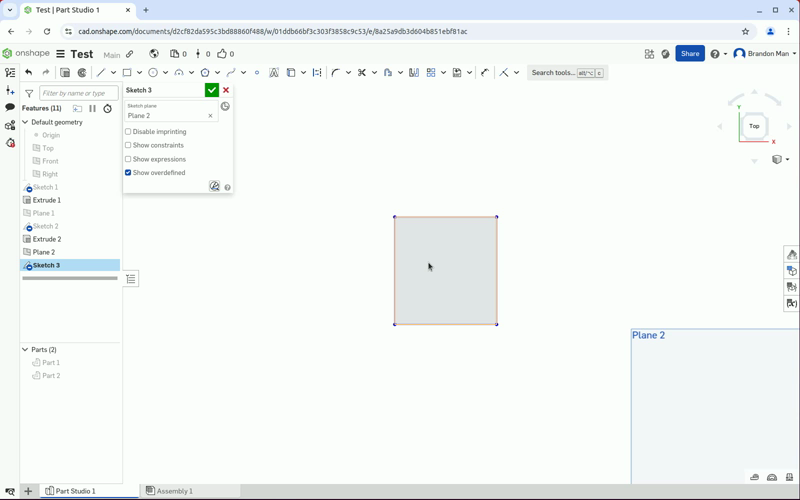
click(428, 262)
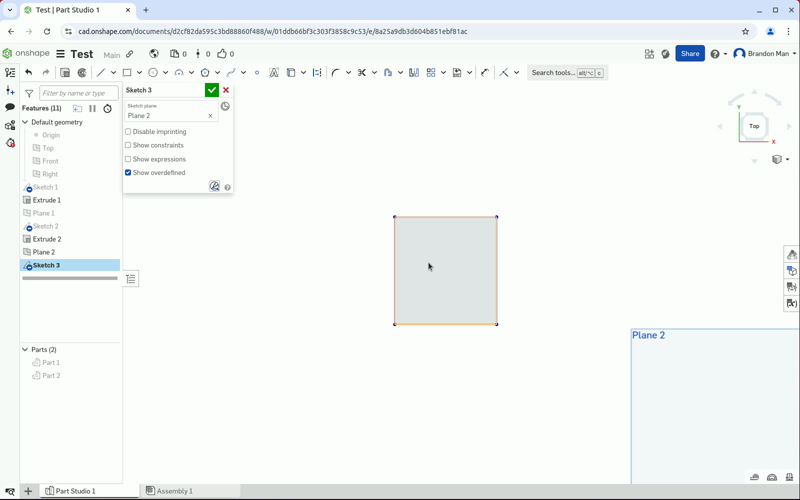
scroll(-6)
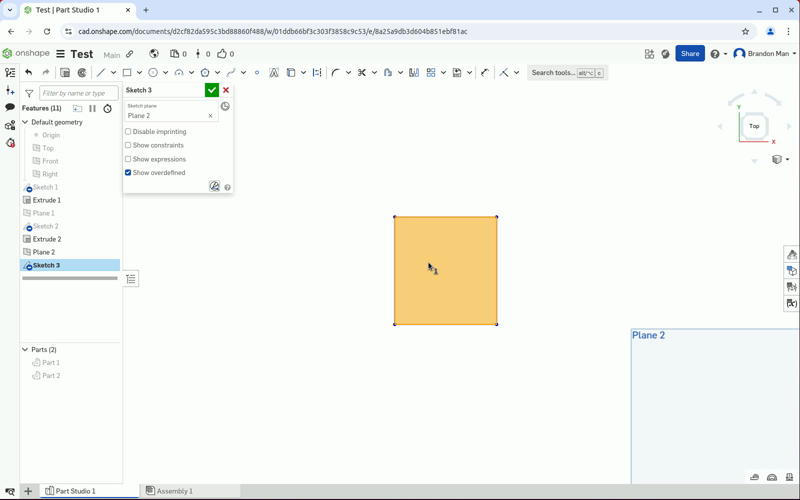
scroll(-6)
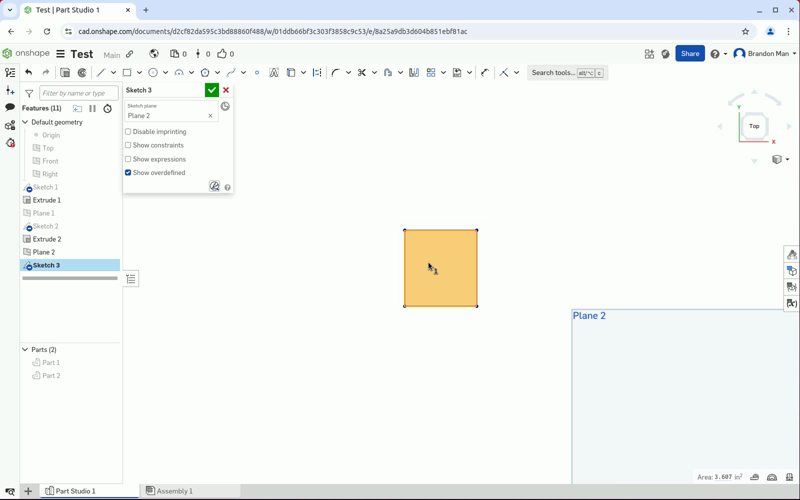
scroll(-6)
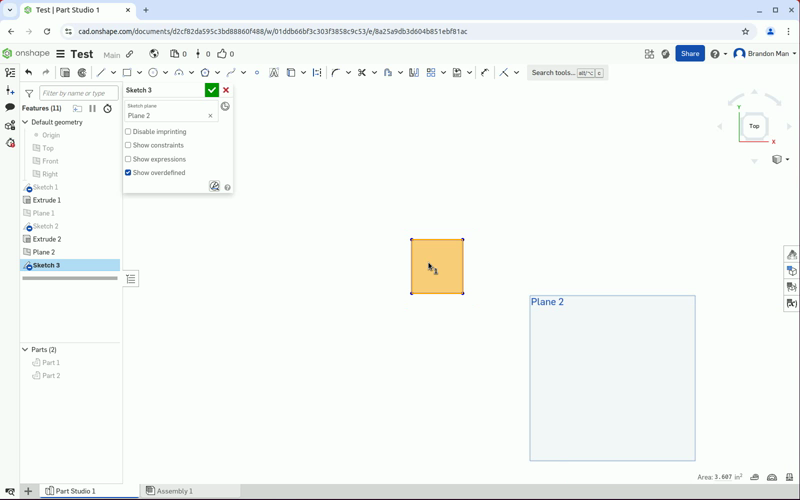
scroll(-6)
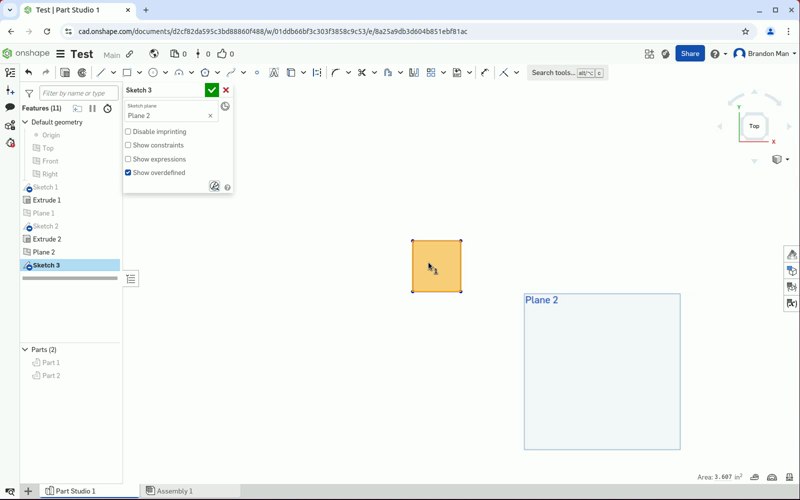
scroll(-6)
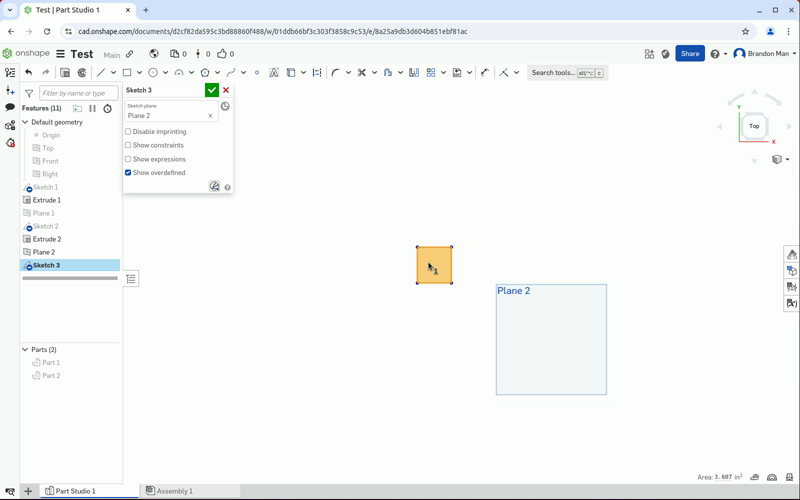
scroll(-6)
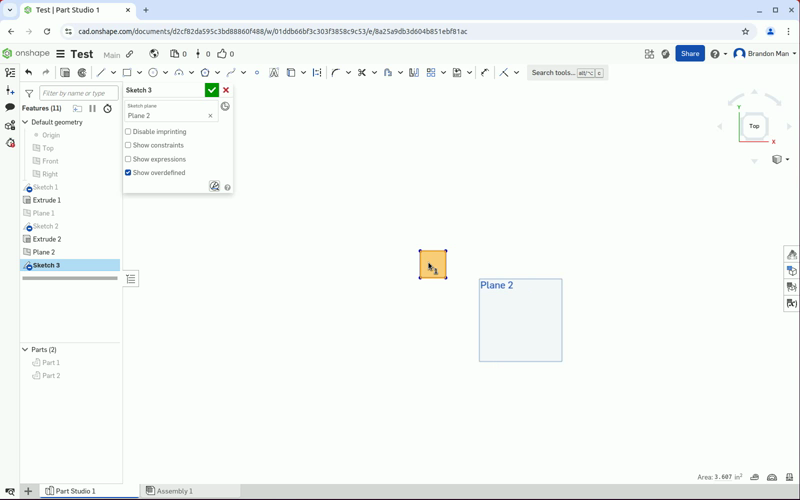
scroll(-6)
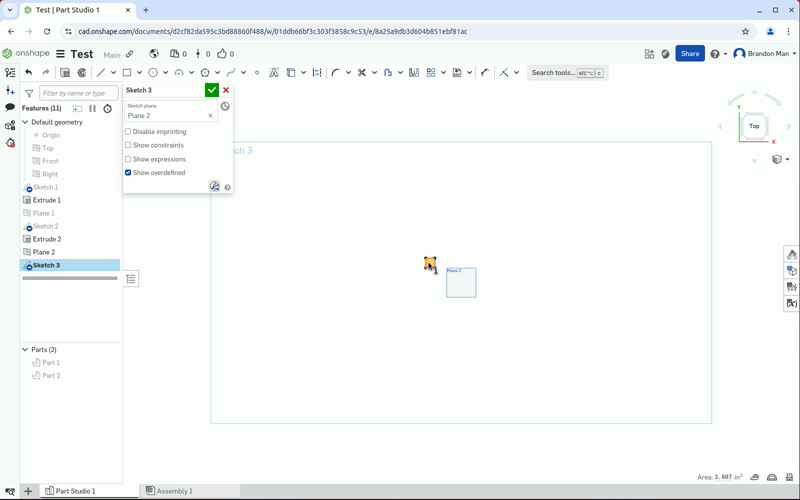
mouse_move(73, 352)
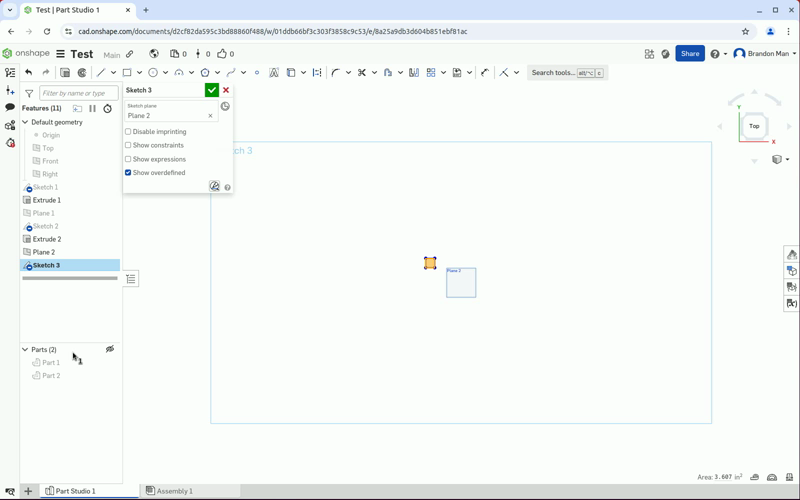
key(shift+y)
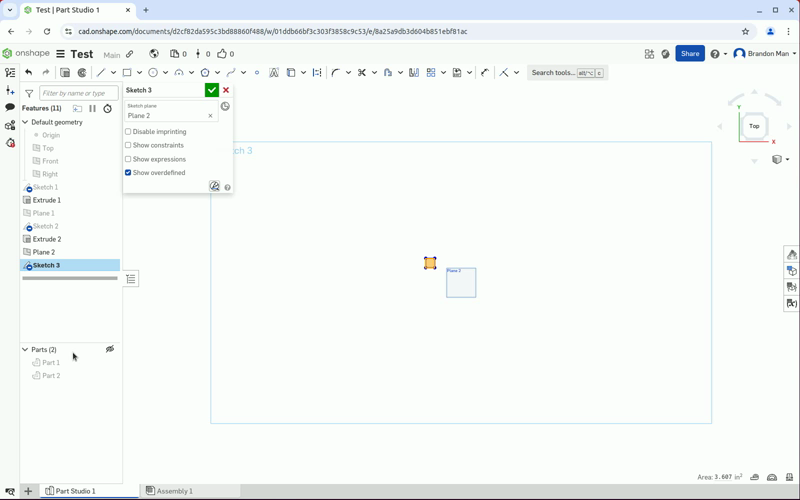
key(shift+e)
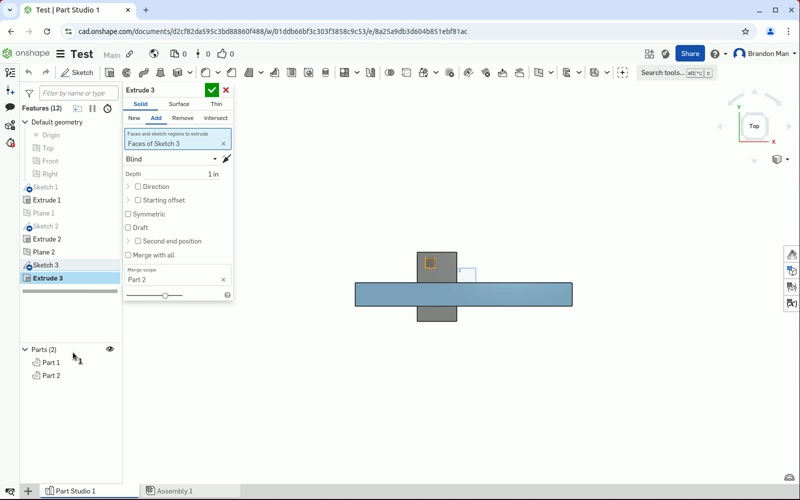
mouse_move(143, 106)
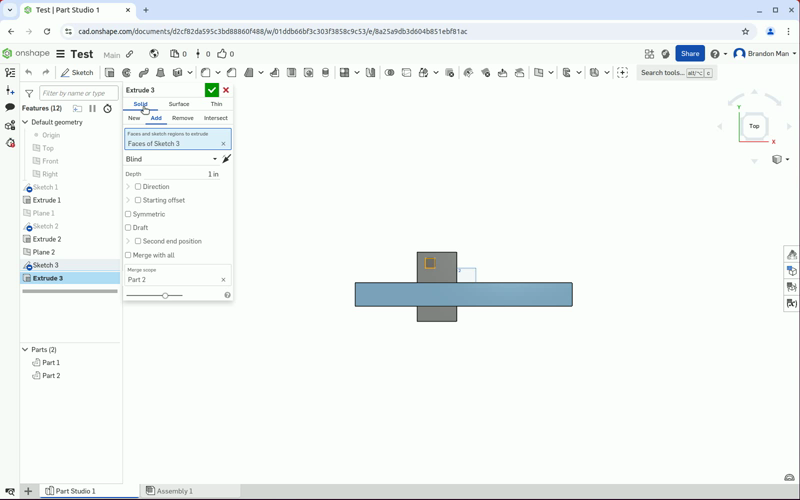
click(143, 106)
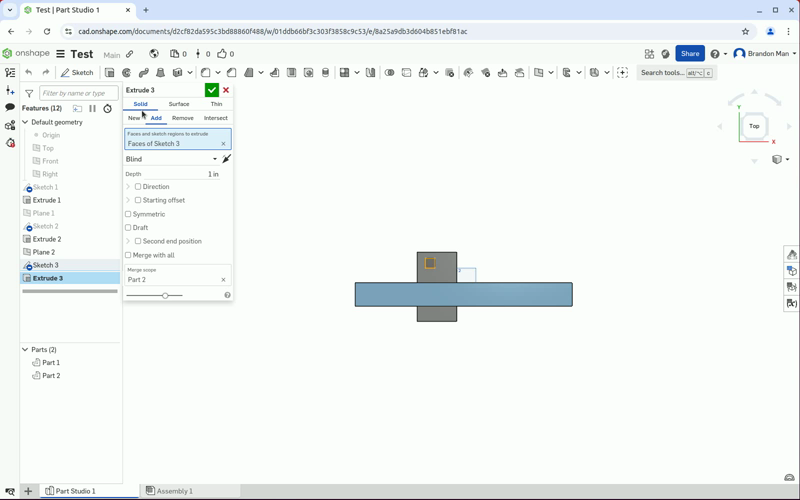
mouse_move(137, 120)
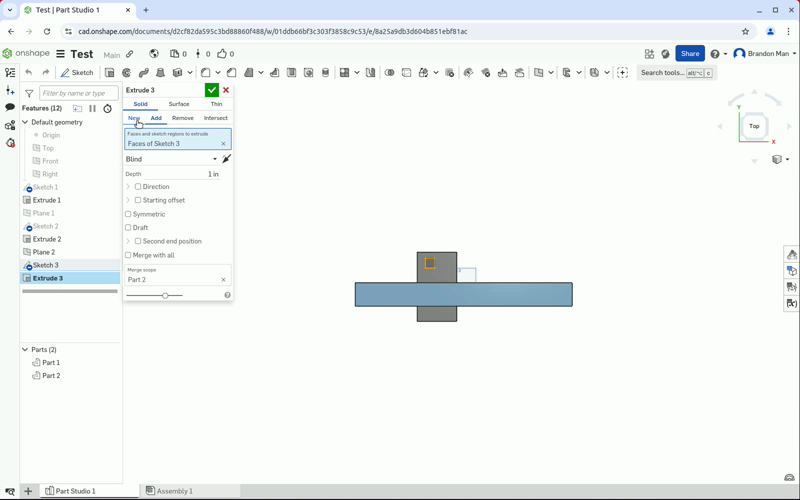
click(137, 120)
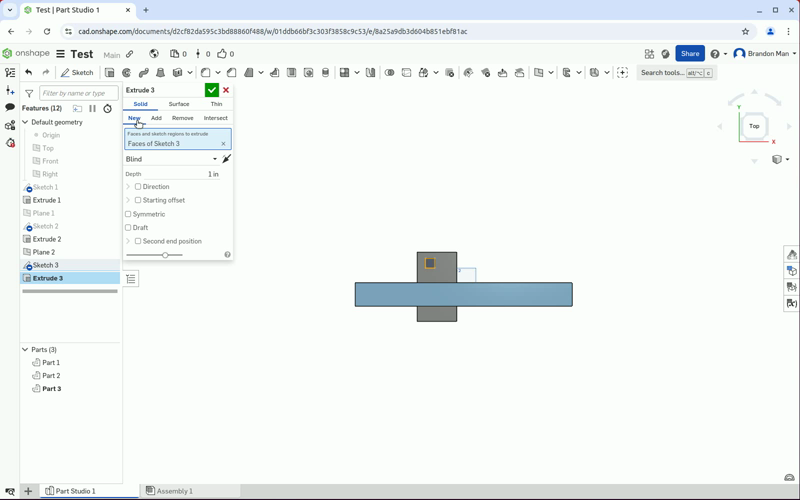
key(tab, 4)
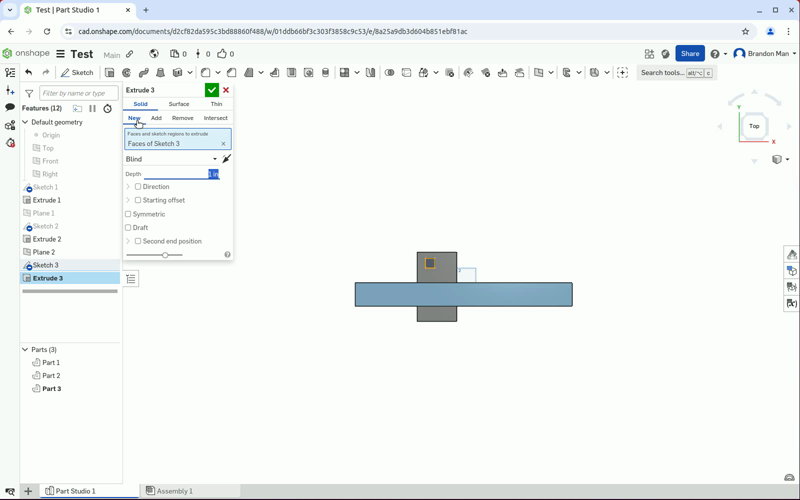
text(12.758)
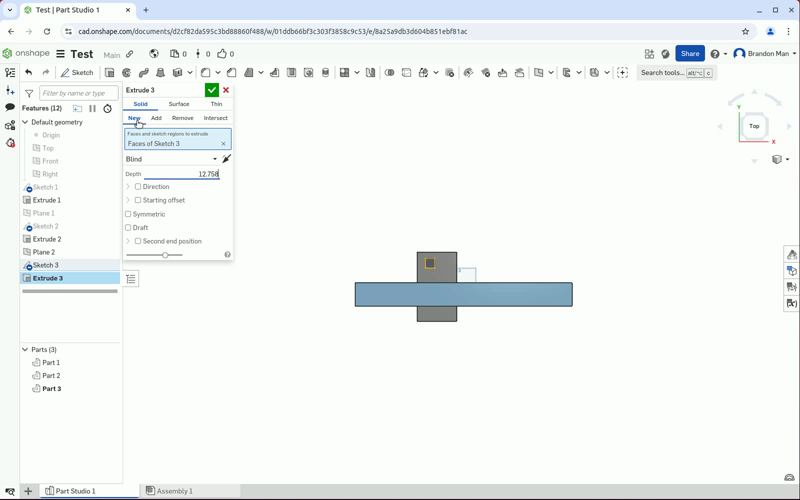
key(tab, 3)
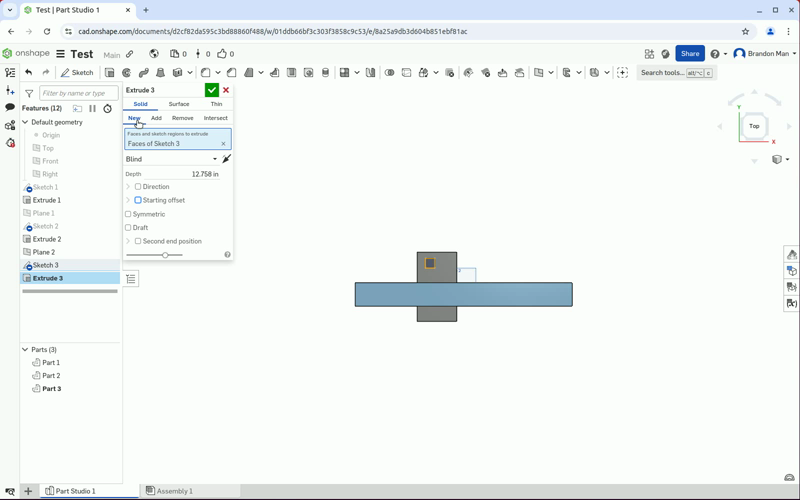
key(tab, 2)
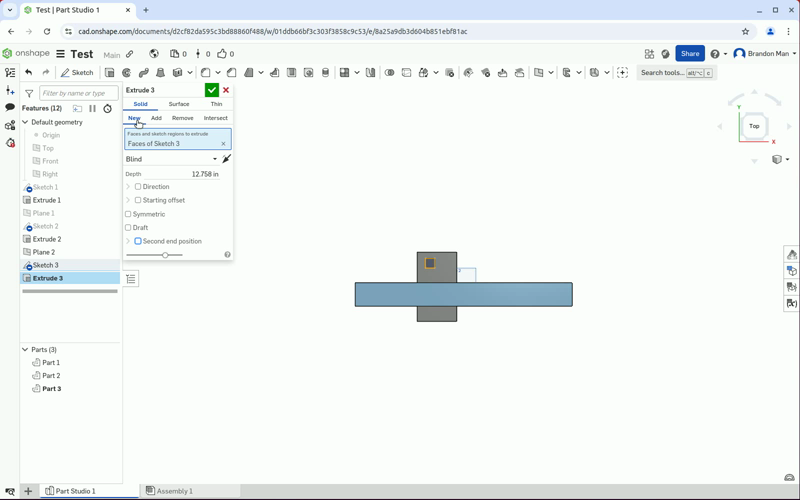
key(space)
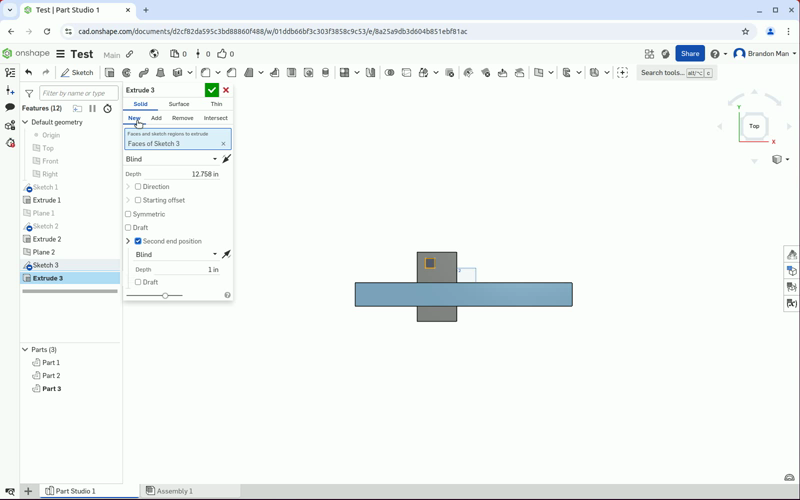
key(tab, 3)
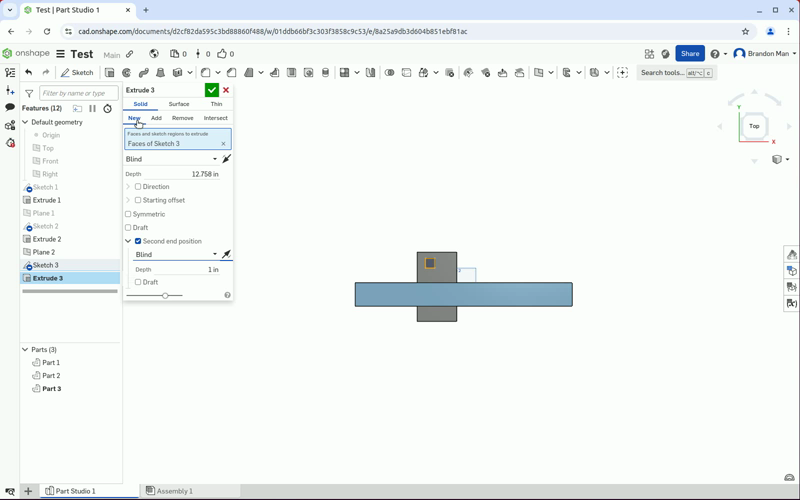
text(12.758)
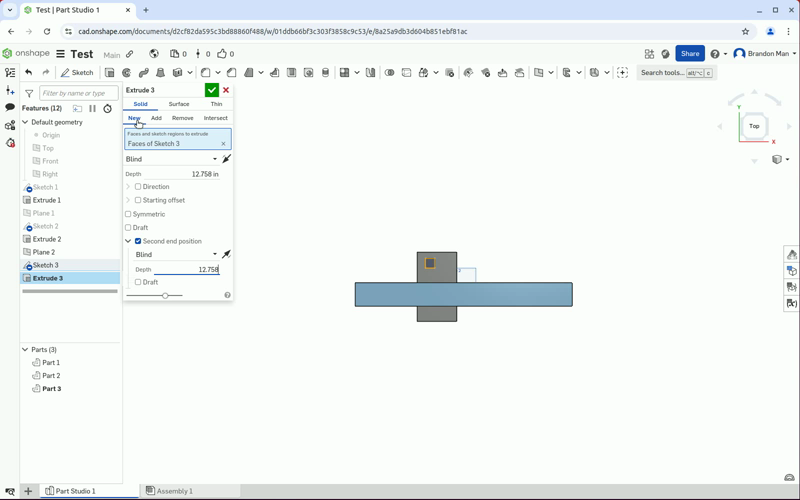
key(enter)
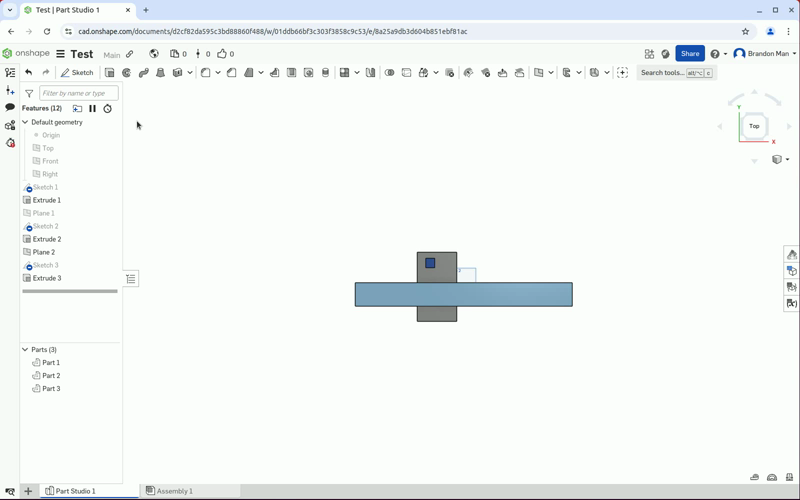
key(shift+h)
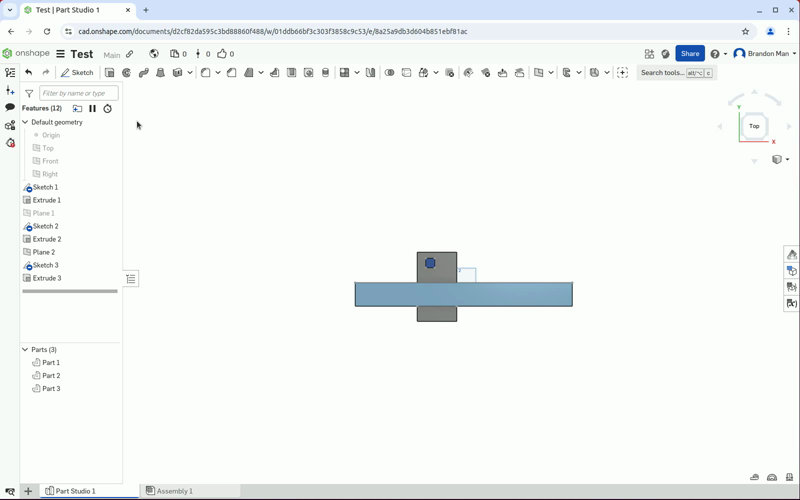
key(shift+h)
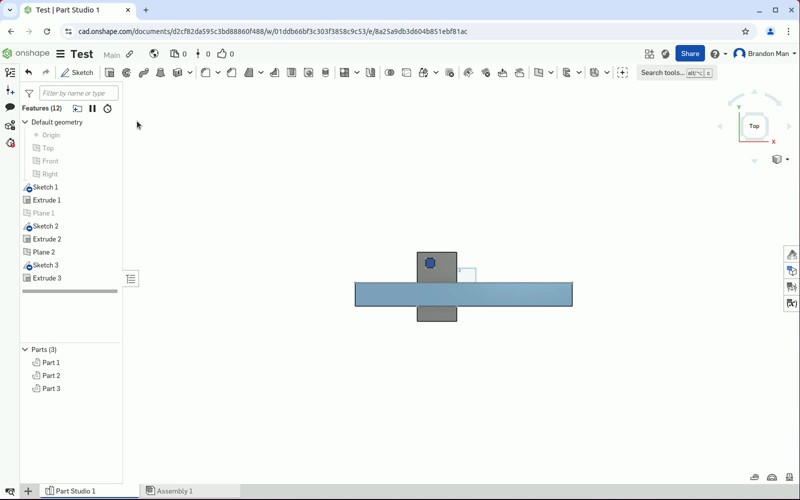
key(shift+7)
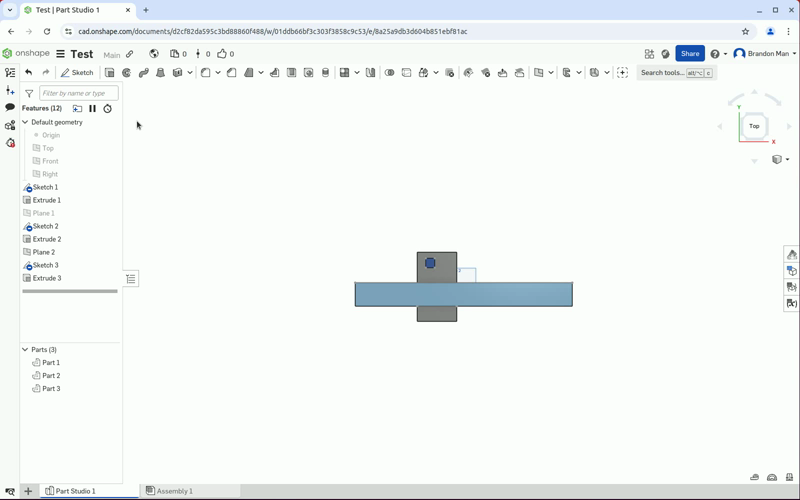
key(up, 3)
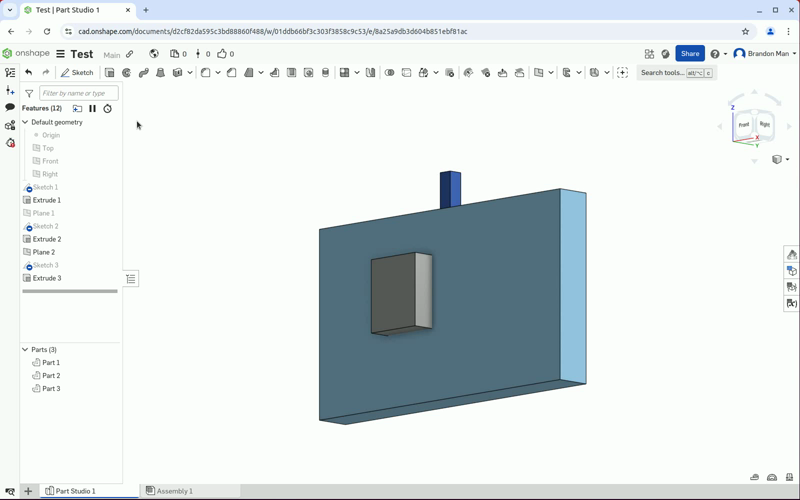
key(left, 3)
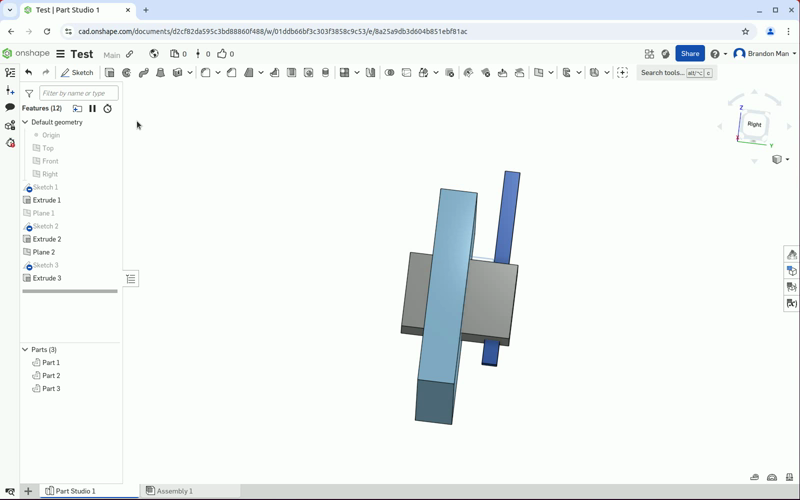
key(right, 3)
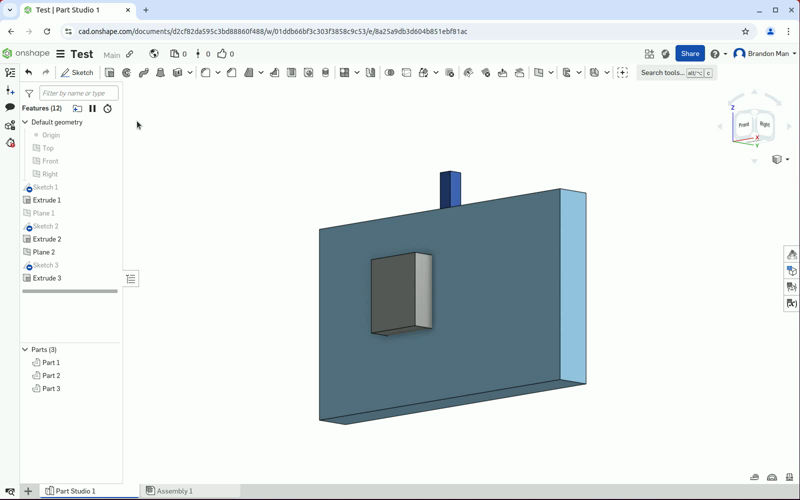
key(down, 3)
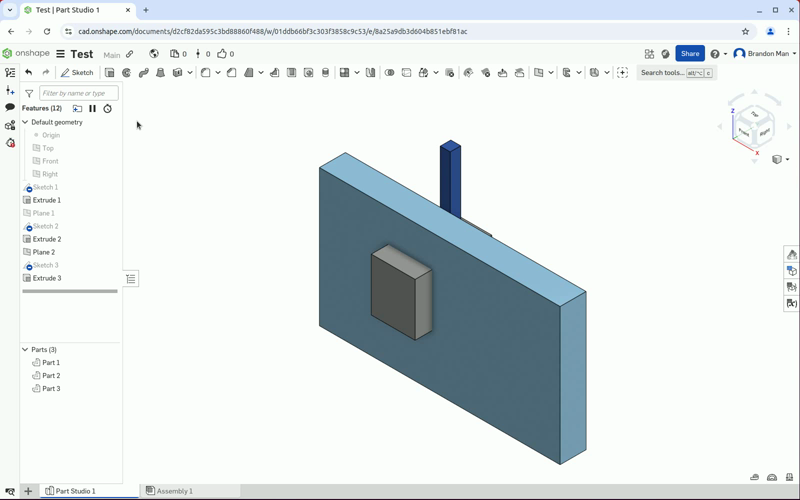
mouse_move(73, 189)
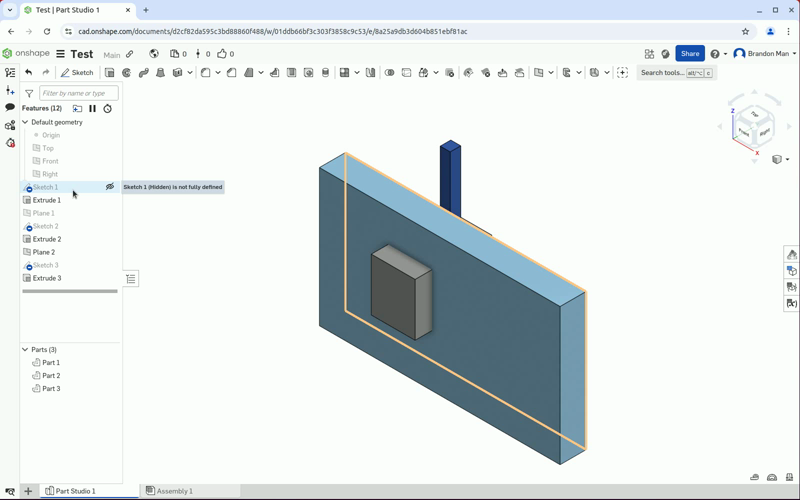
click(73, 189)